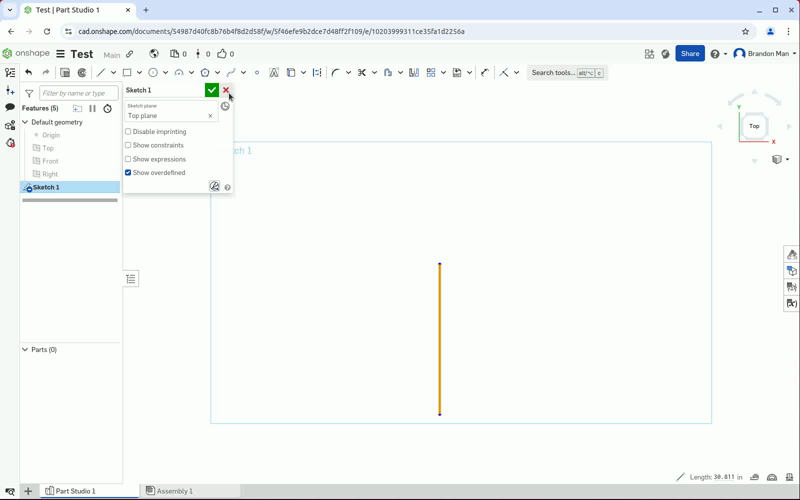
key(shift+h)
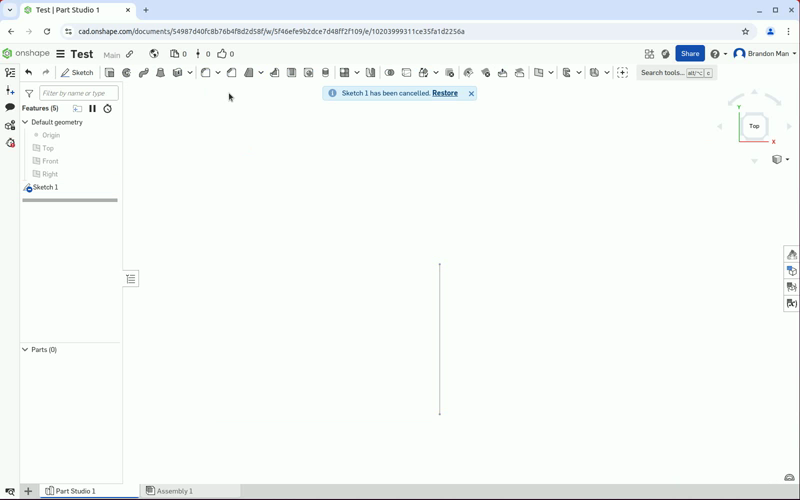
key(shift+s)
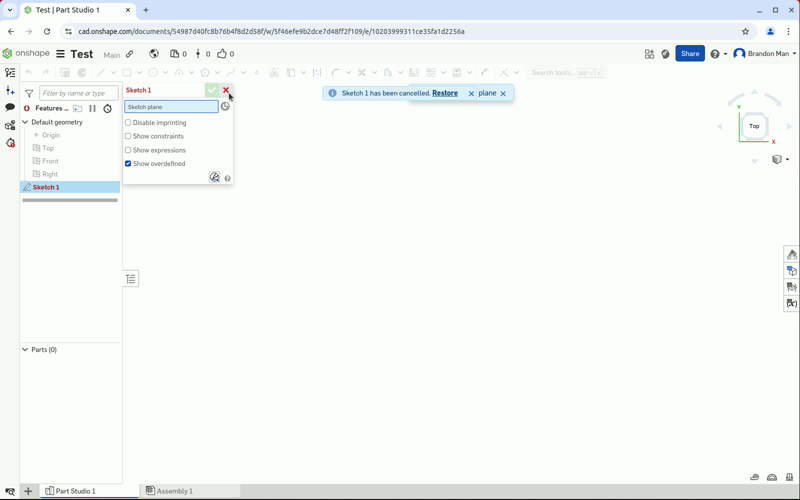
mouse_move(73, 150)
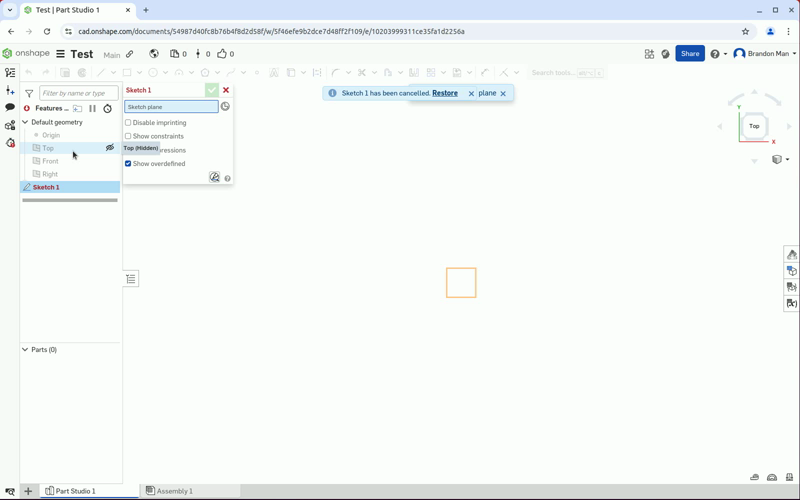
click(73, 150)
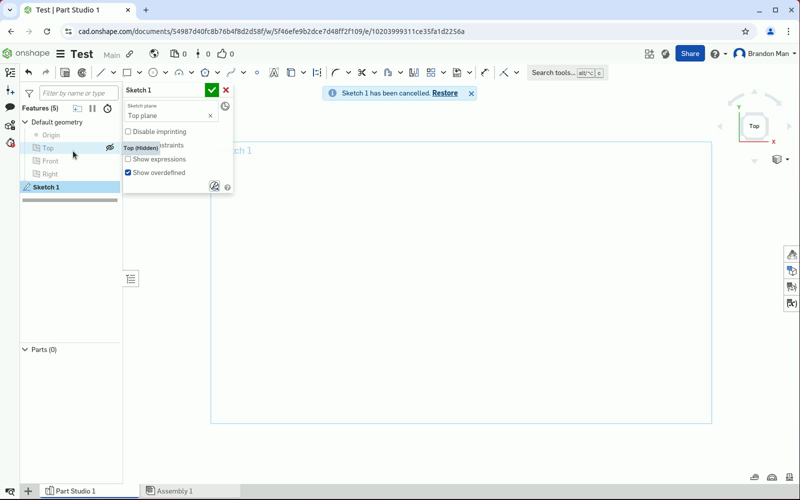
mouse_move(73, 352)
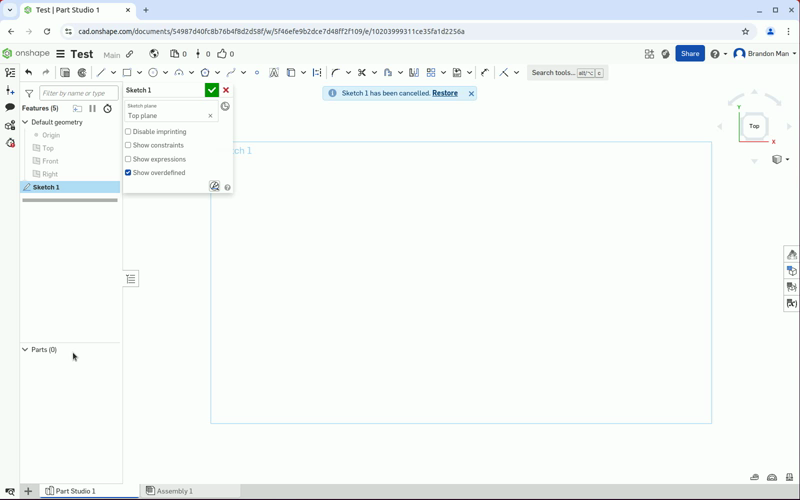
key(y)
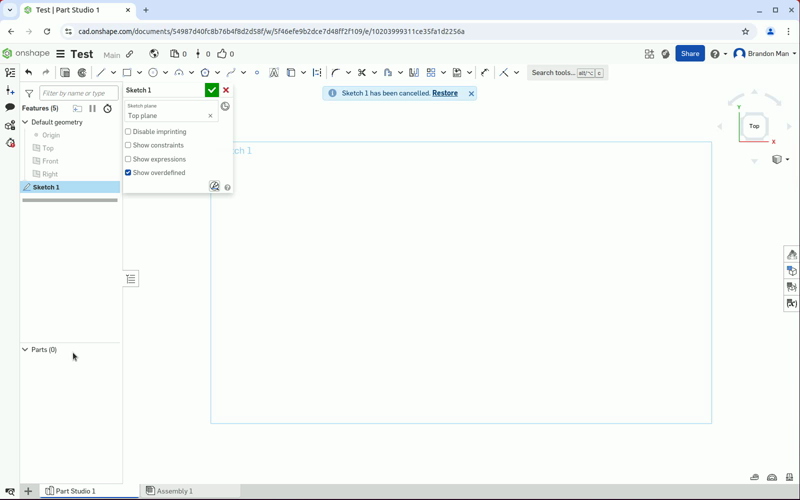
key(l)
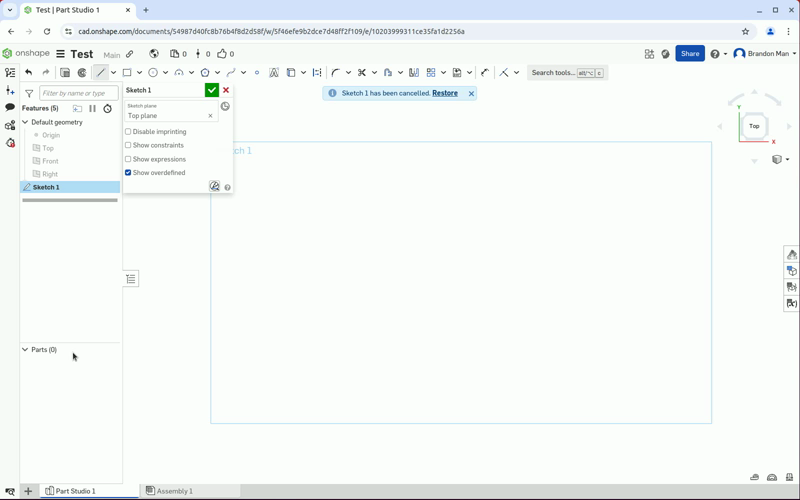
key_down(shift)
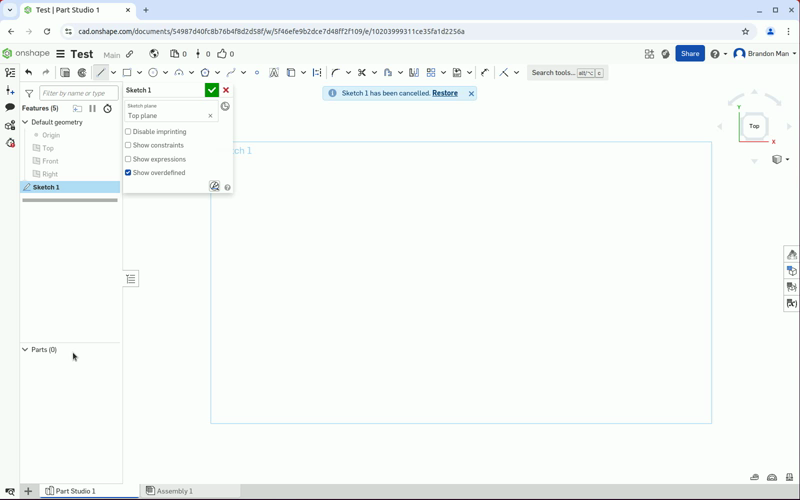
mouse_move(460, 282)
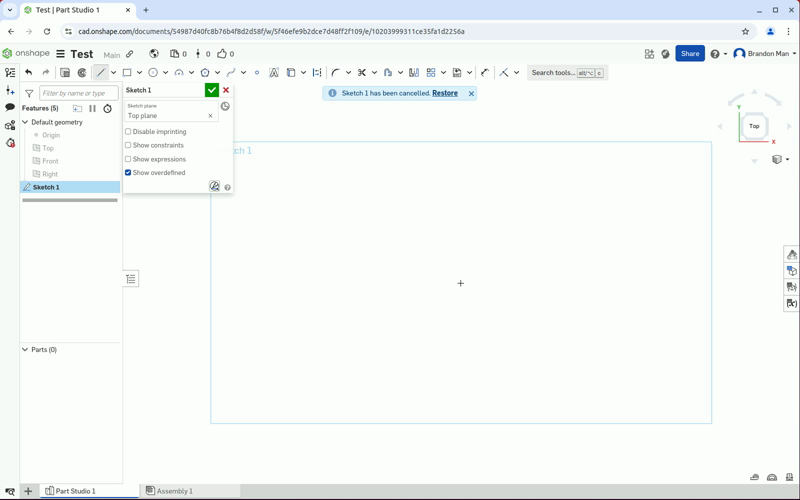
click(460, 282)
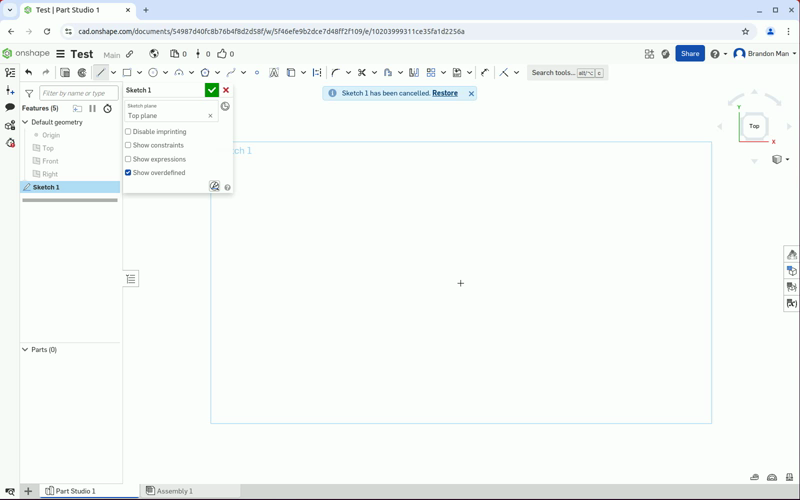
key_up(shift)
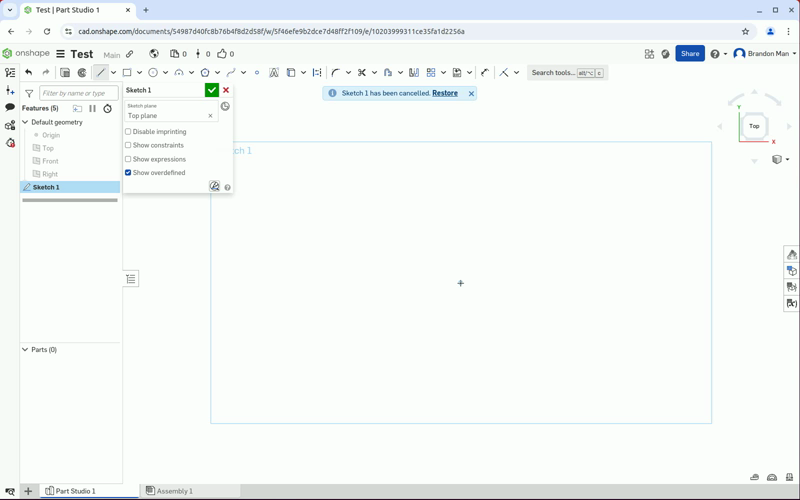
key_down(shift)
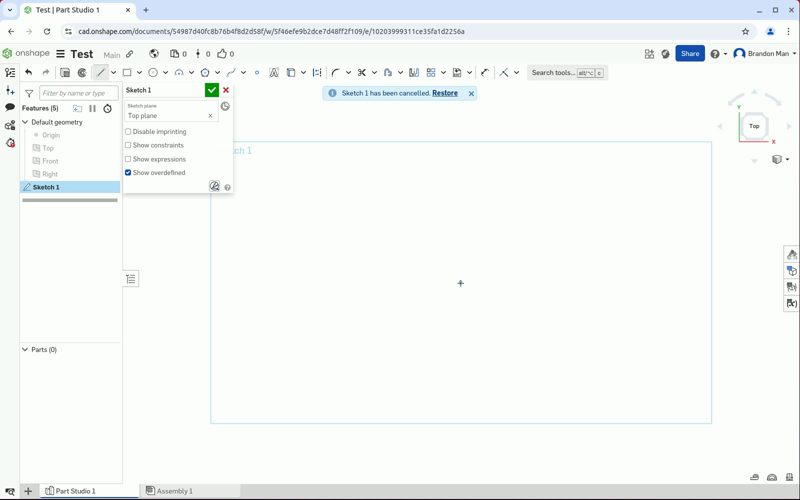
mouse_move(490, 282)
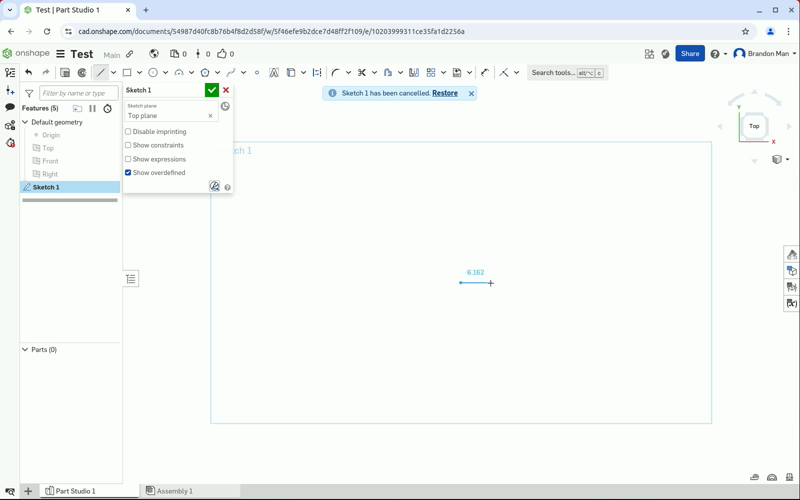
mouse_move(504, 282)
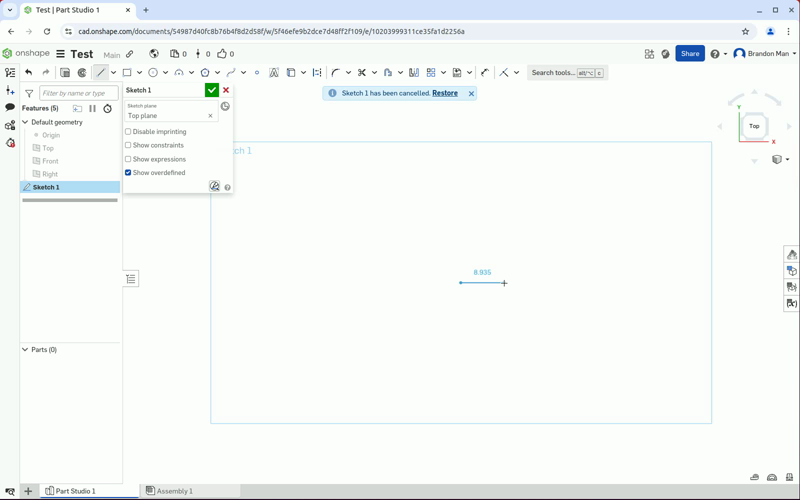
click(504, 282)
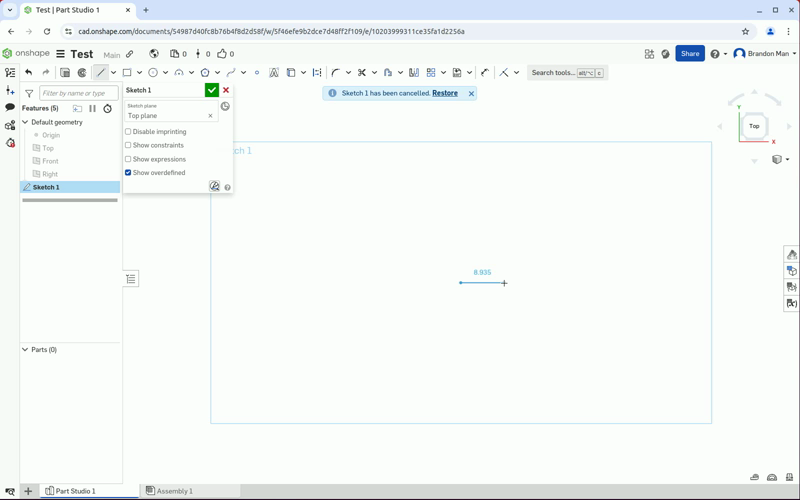
key_up(shift)
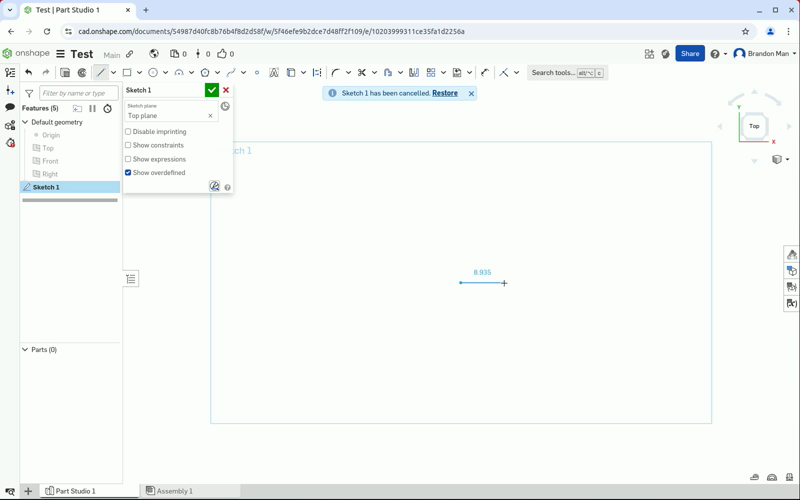
key_down(shift)
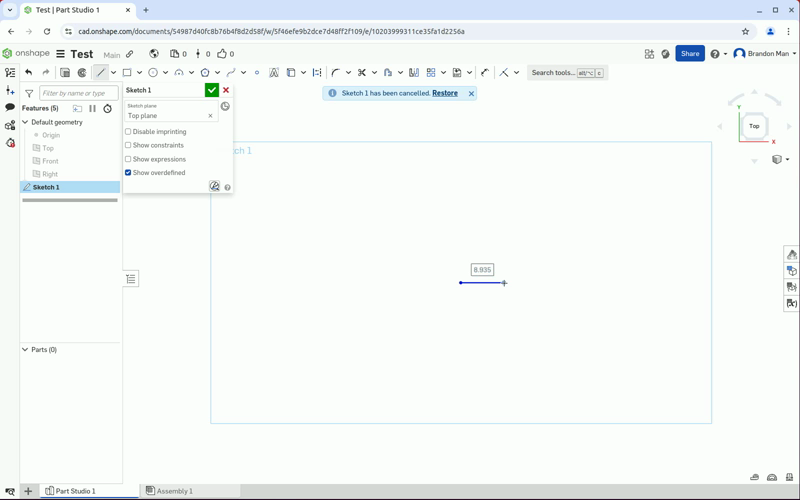
mouse_move(534, 282)
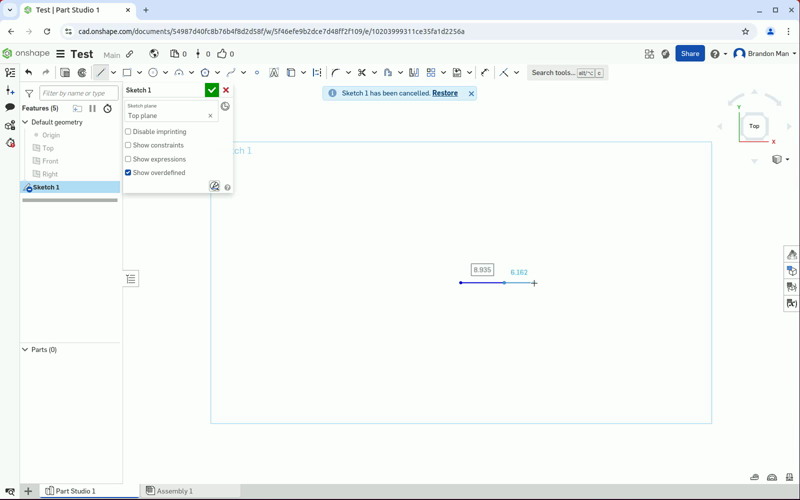
mouse_move(513, 282)
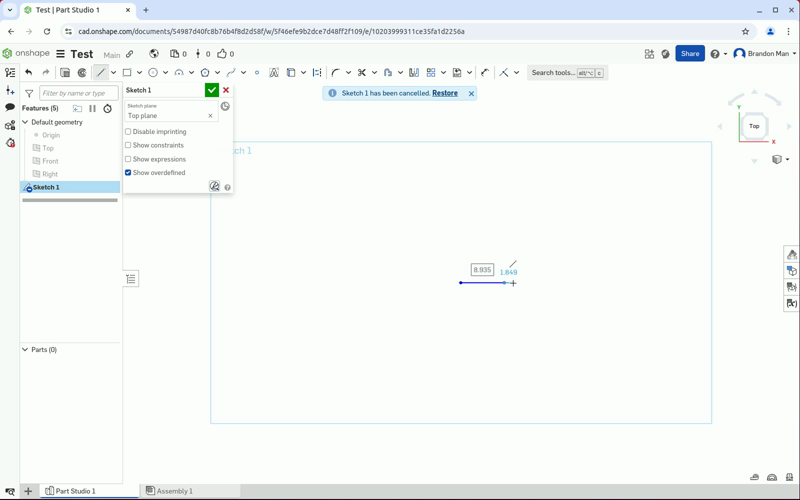
click(513, 282)
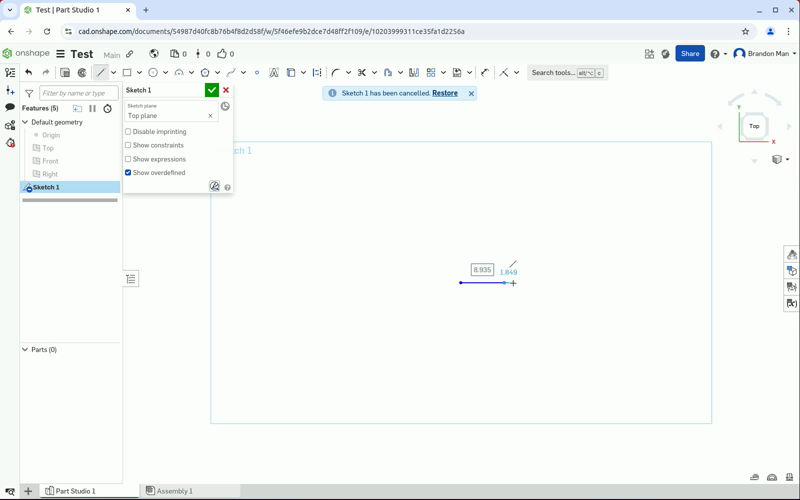
key_up(shift)
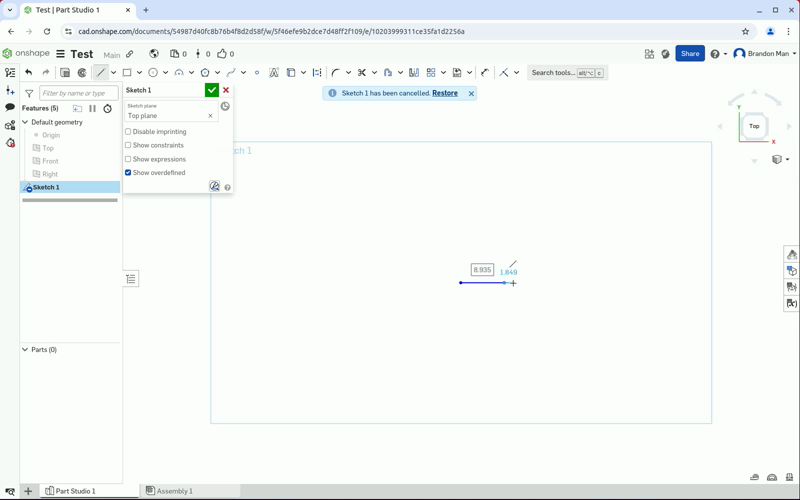
key_down(shift)
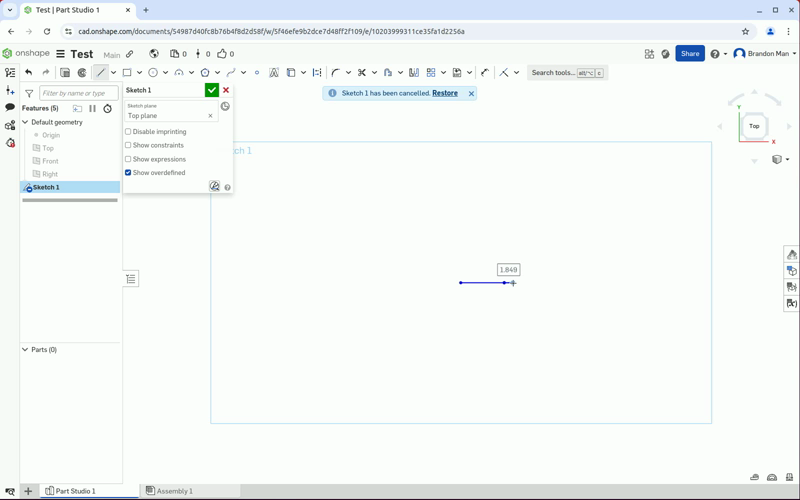
mouse_move(543, 282)
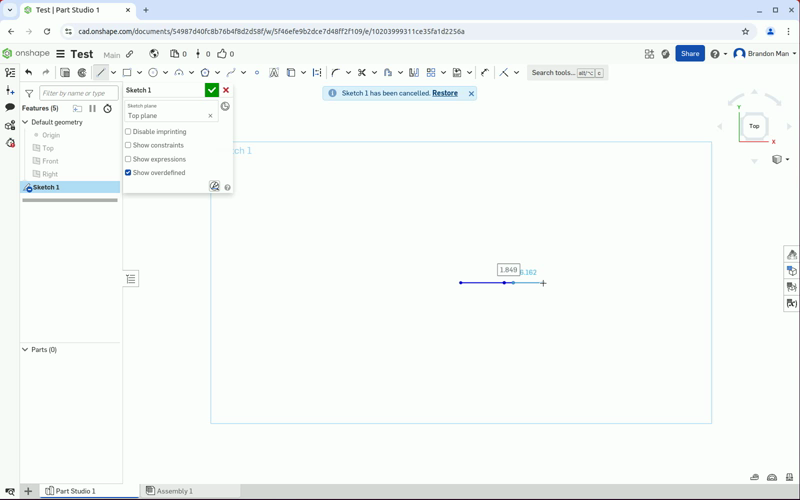
mouse_move(513, 274)
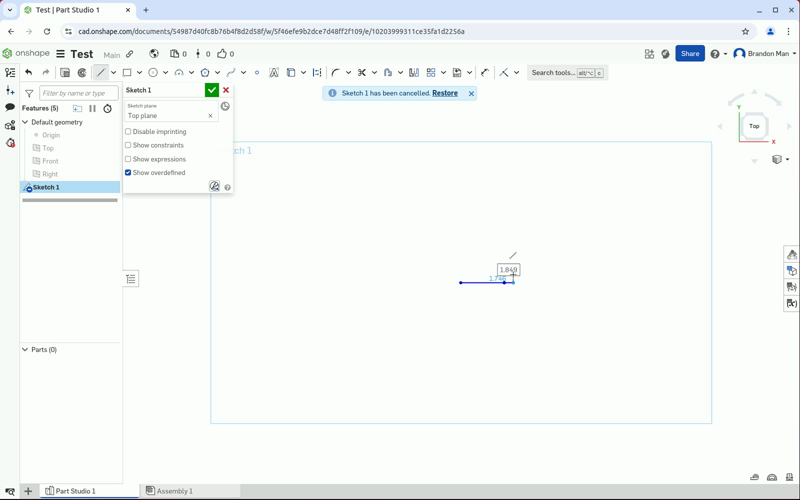
click(513, 274)
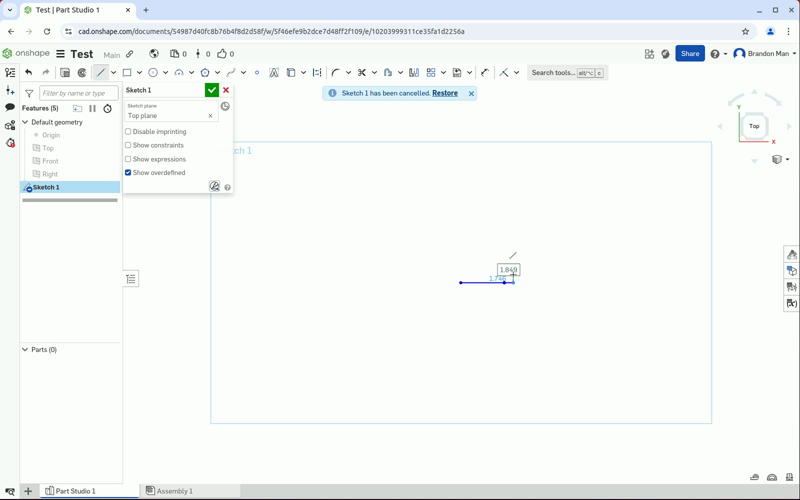
key_up(shift)
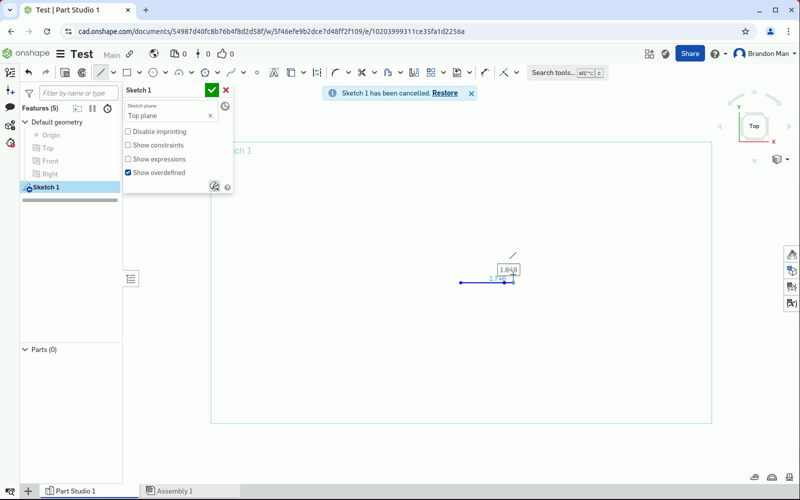
key_down(shift)
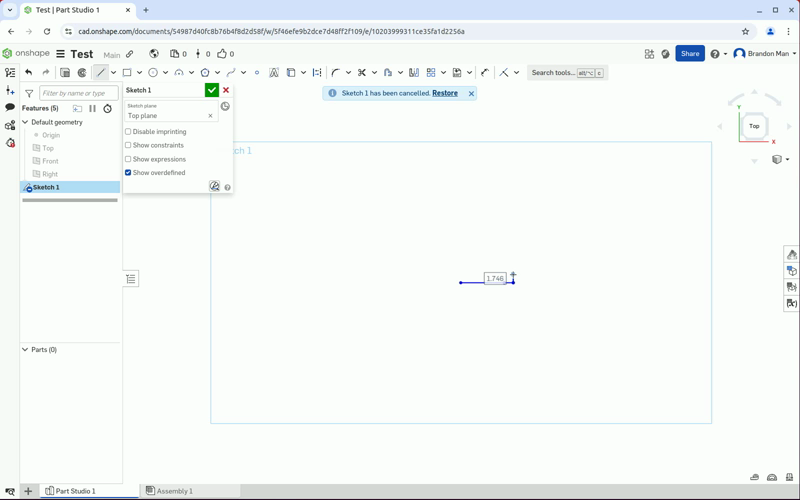
mouse_move(543, 274)
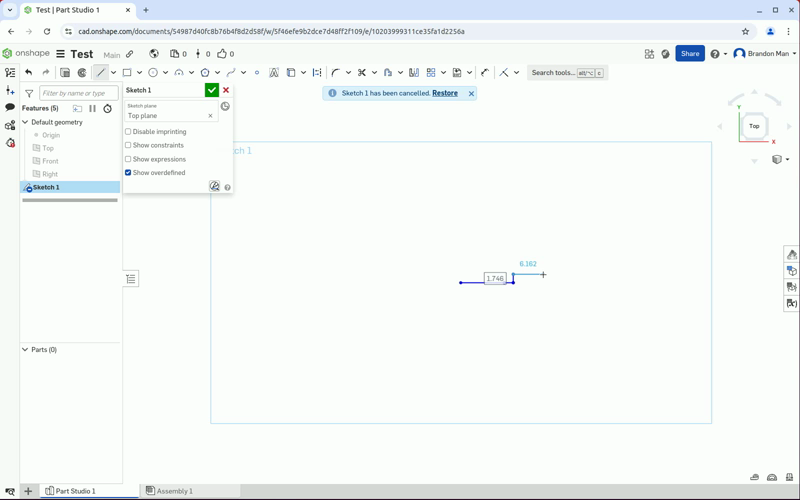
mouse_move(460, 274)
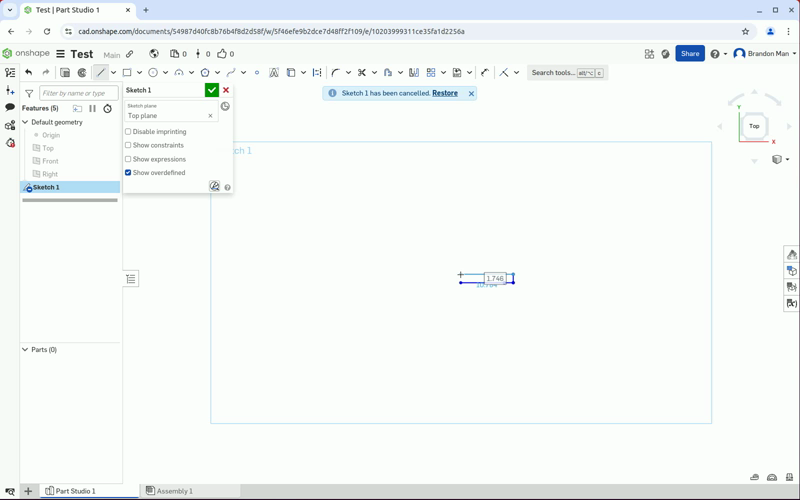
click(460, 274)
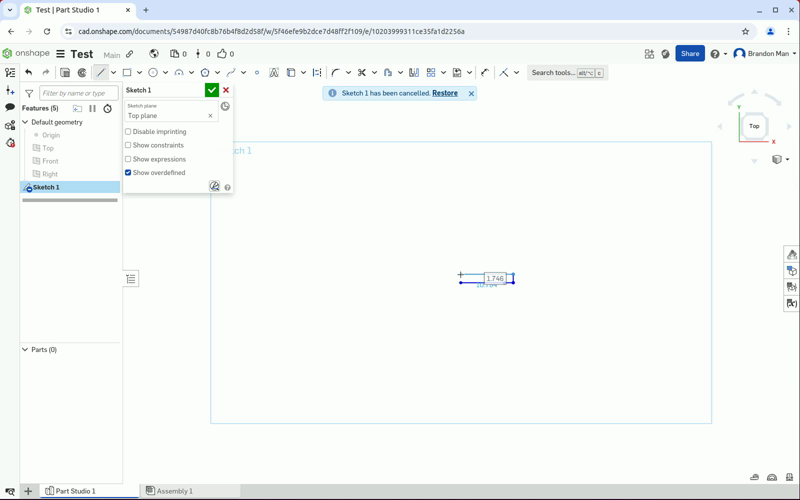
key_up(shift)
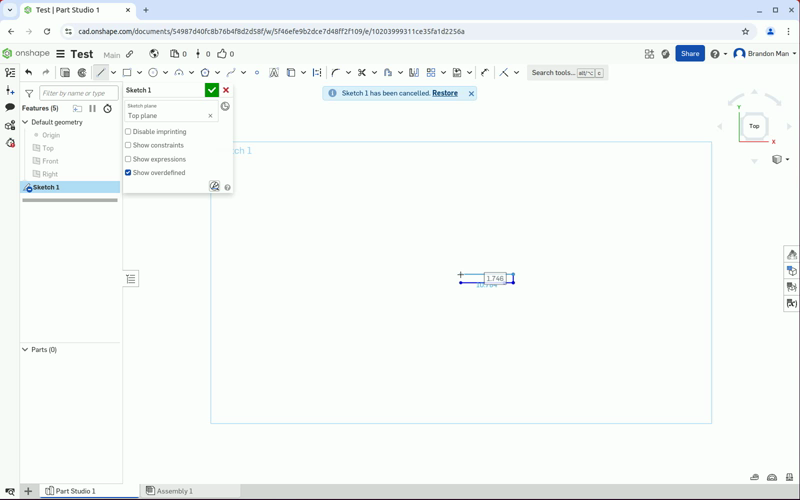
mouse_move(490, 274)
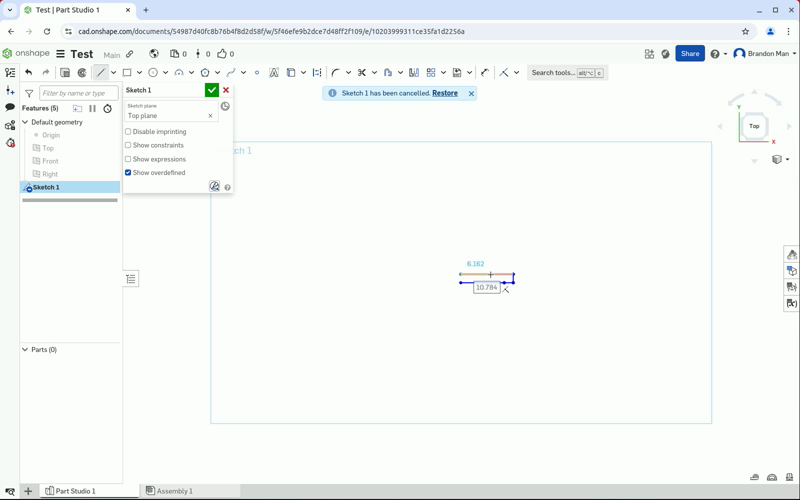
key_down(shift)
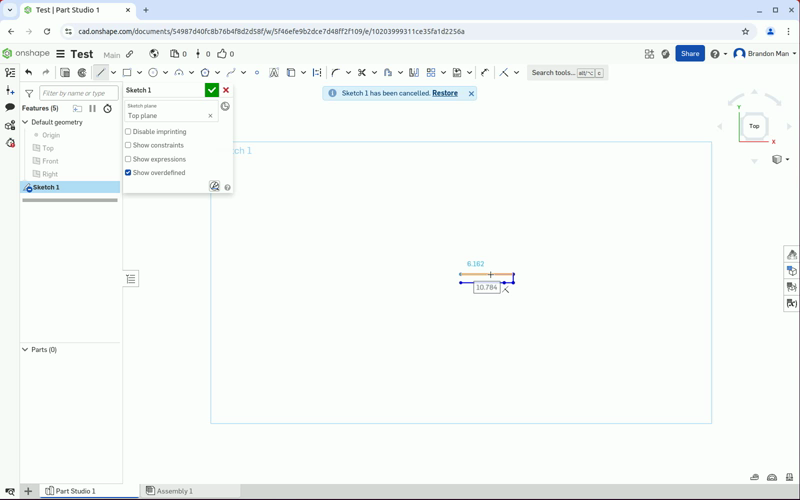
mouse_move(460, 282)
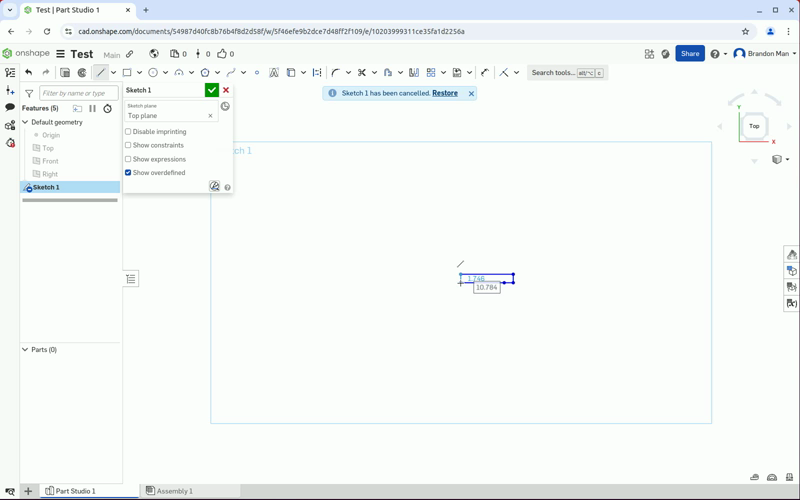
key_up(shift)
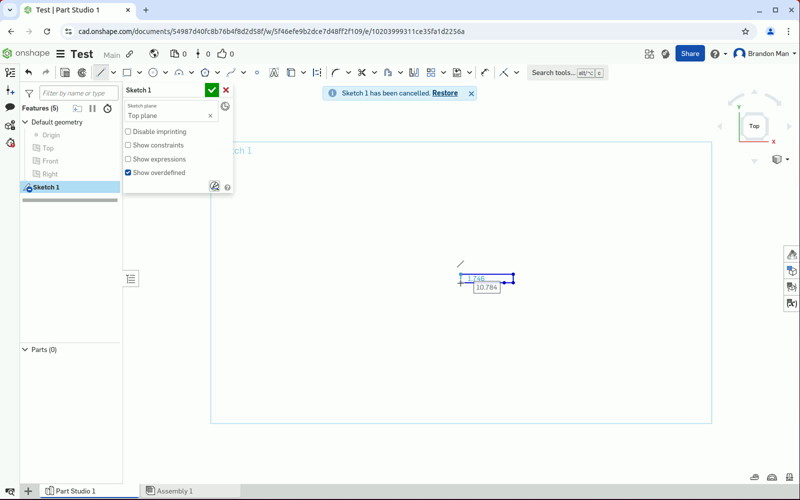
click(460, 282)
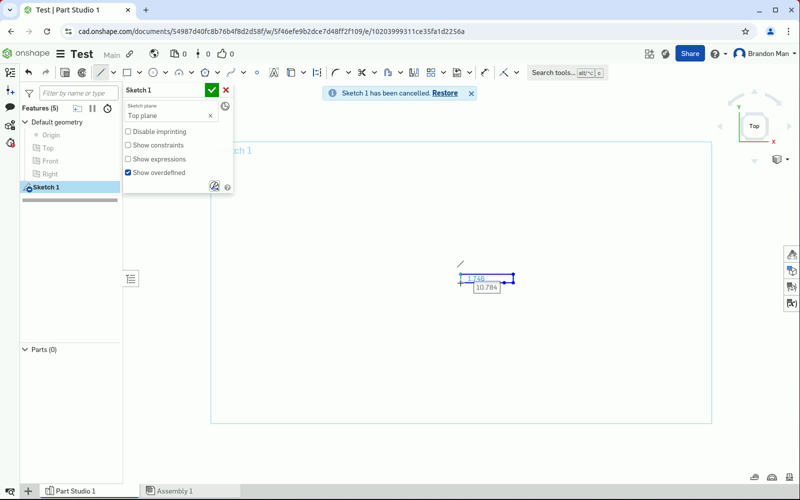
key(esc)
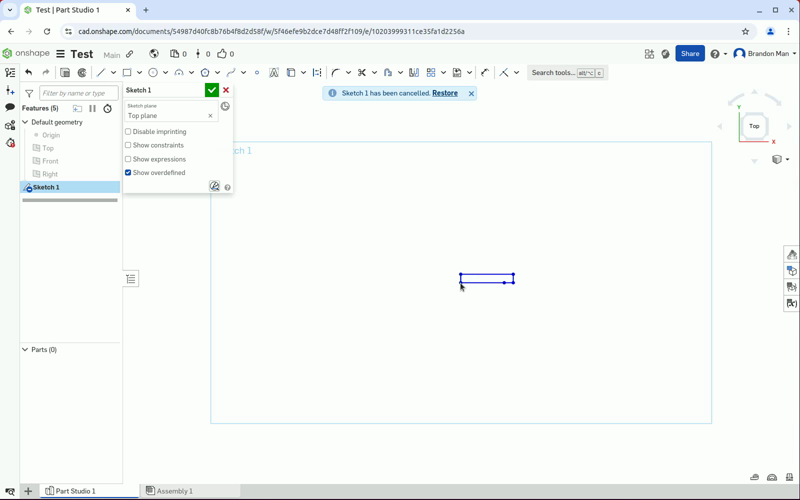
mouse_move(467, 281)
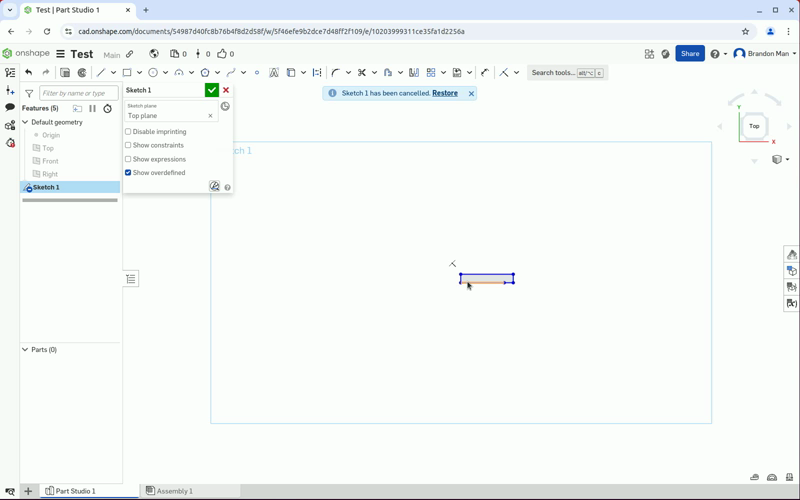
scroll(6)
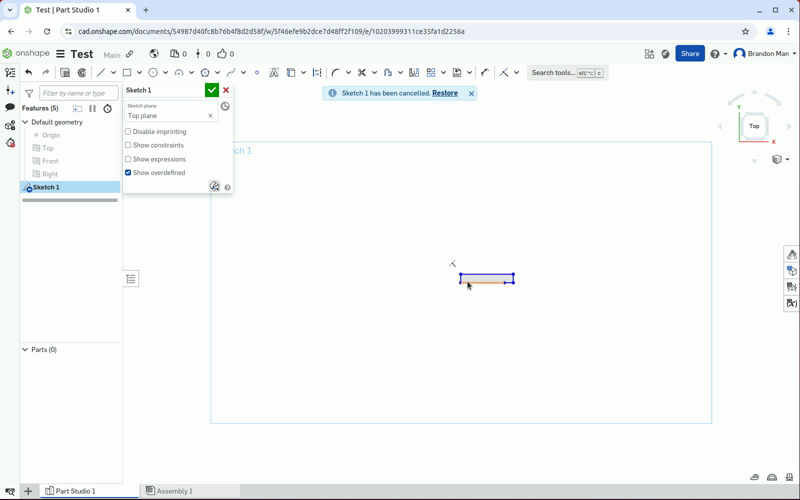
scroll(6)
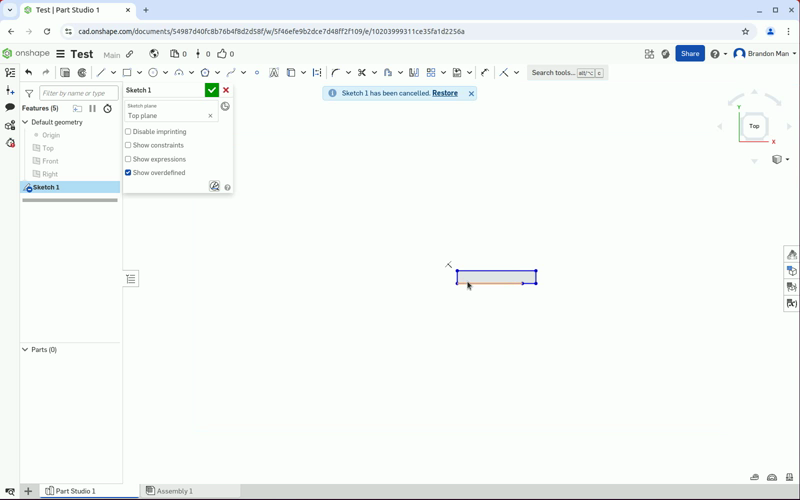
scroll(6)
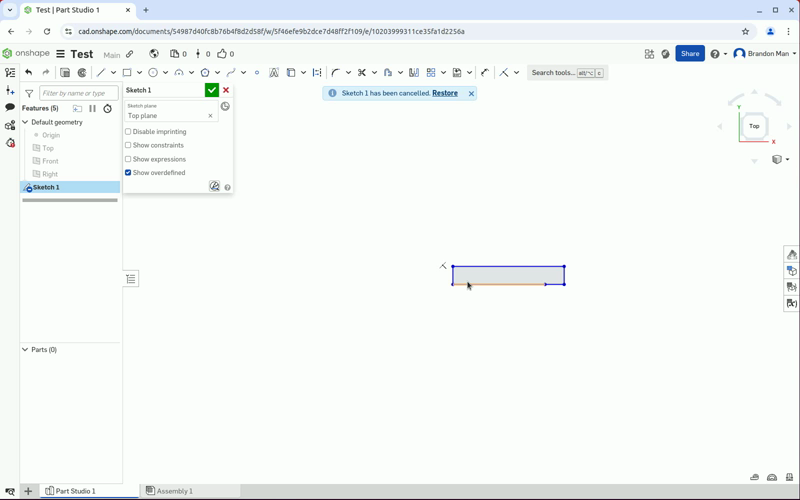
scroll(6)
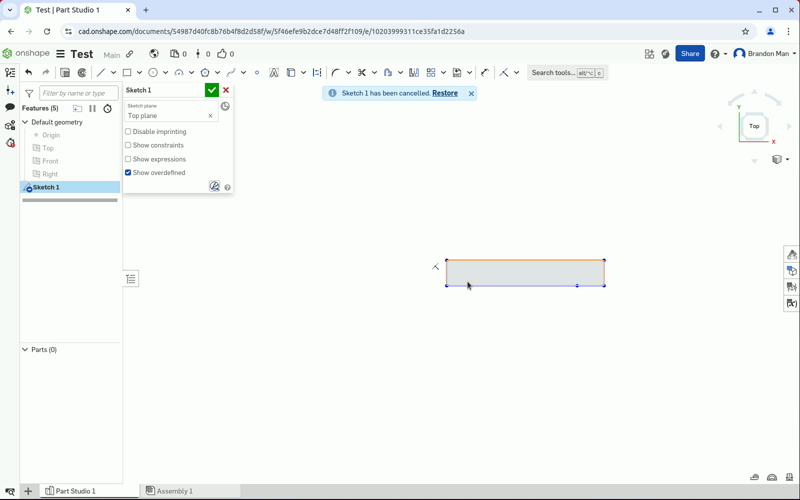
scroll(6)
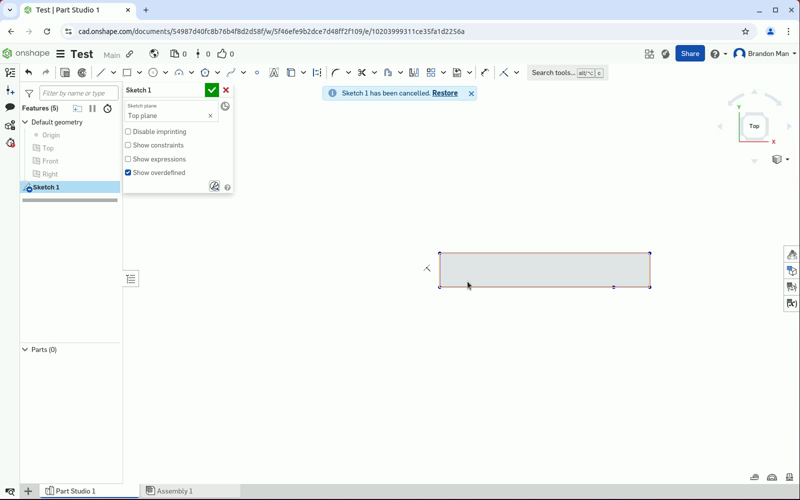
scroll(6)
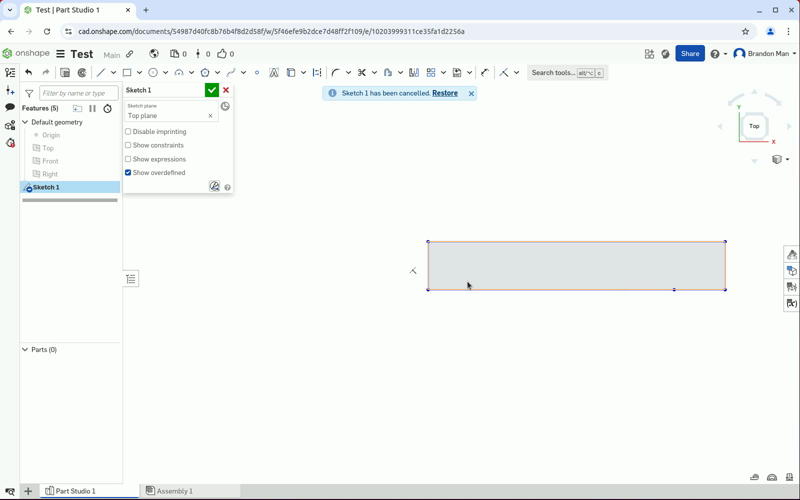
scroll(6)
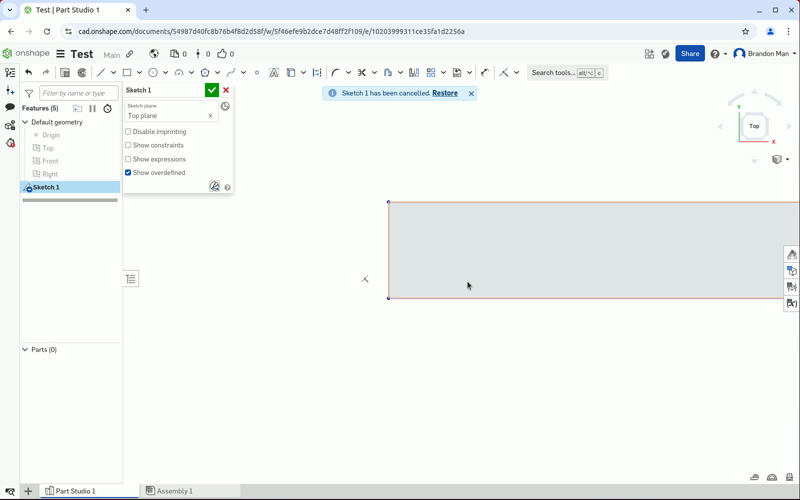
click(467, 281)
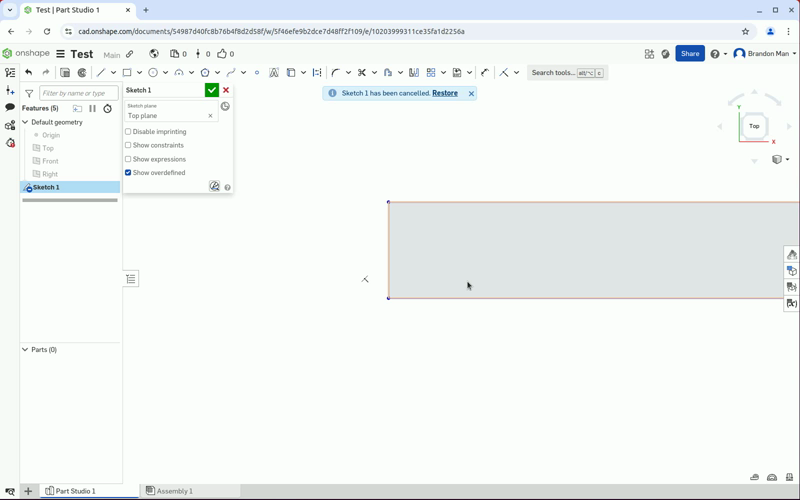
scroll(-6)
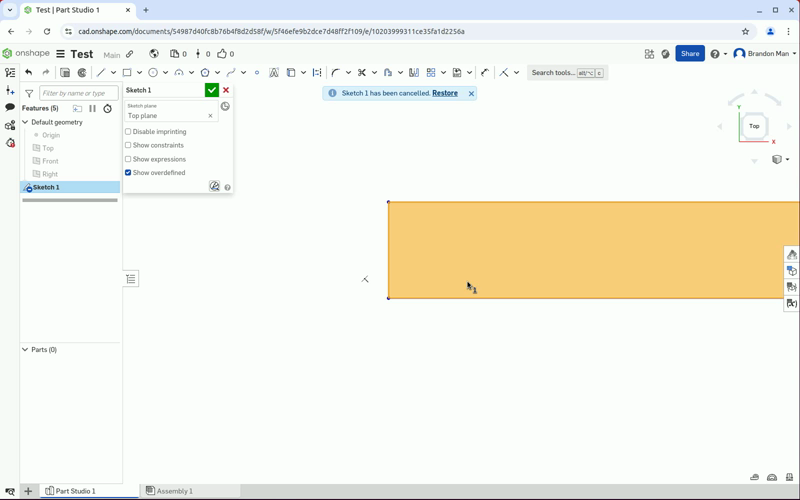
scroll(-6)
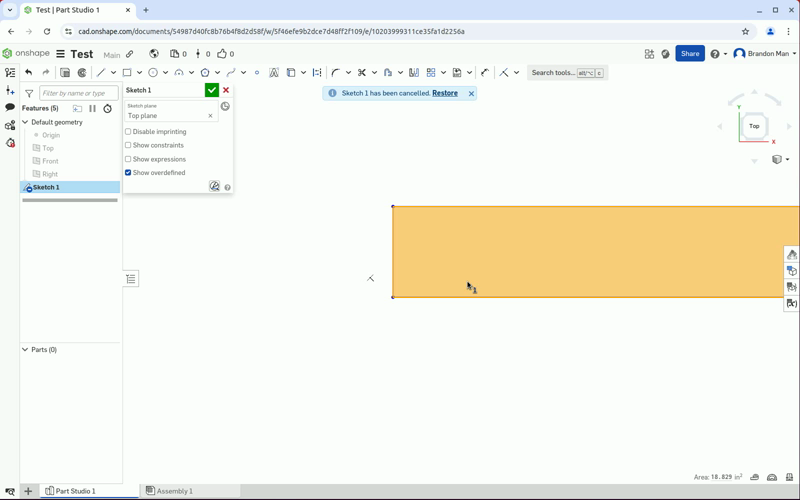
scroll(-6)
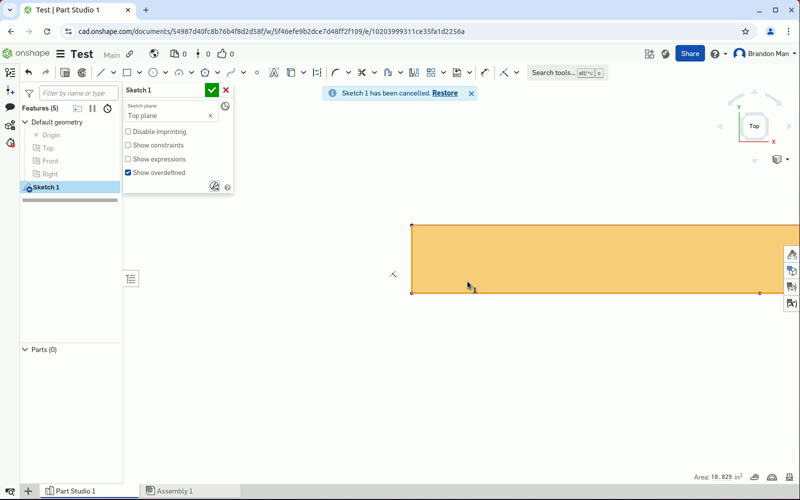
scroll(-6)
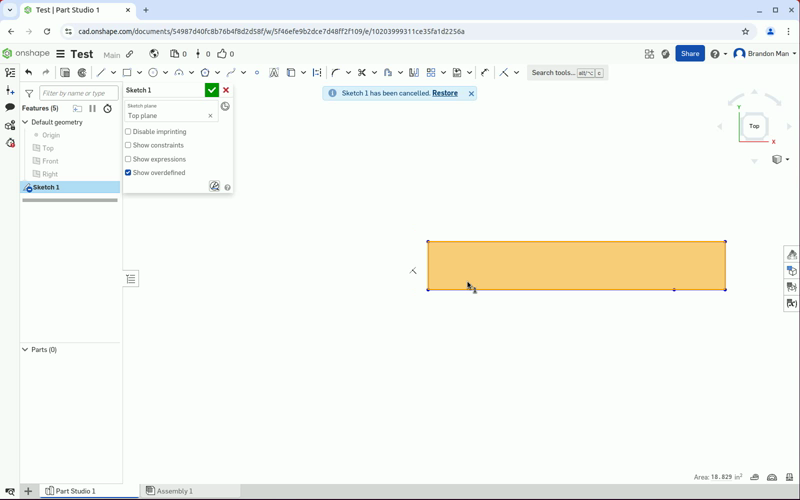
scroll(-6)
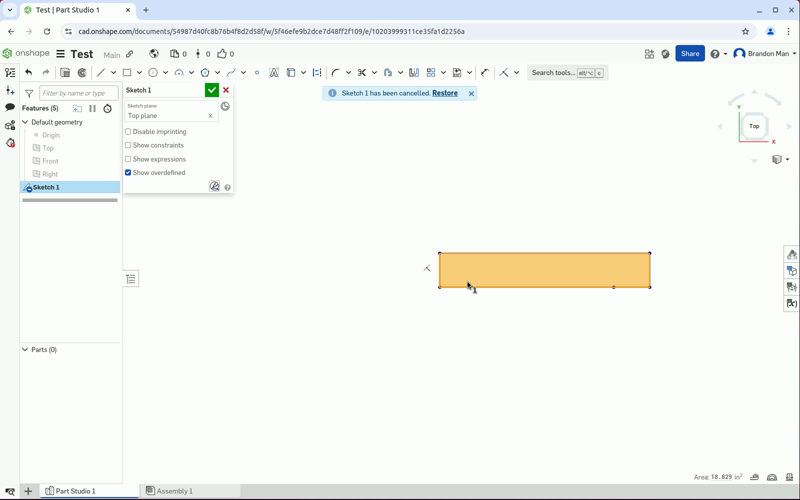
scroll(-6)
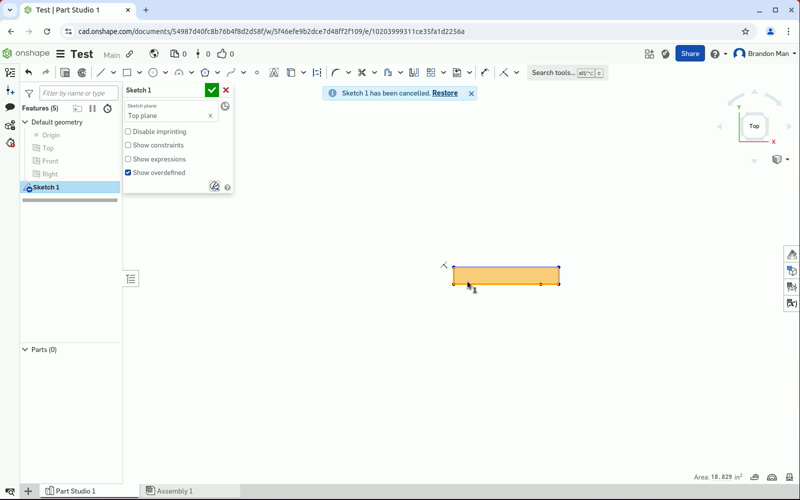
scroll(-6)
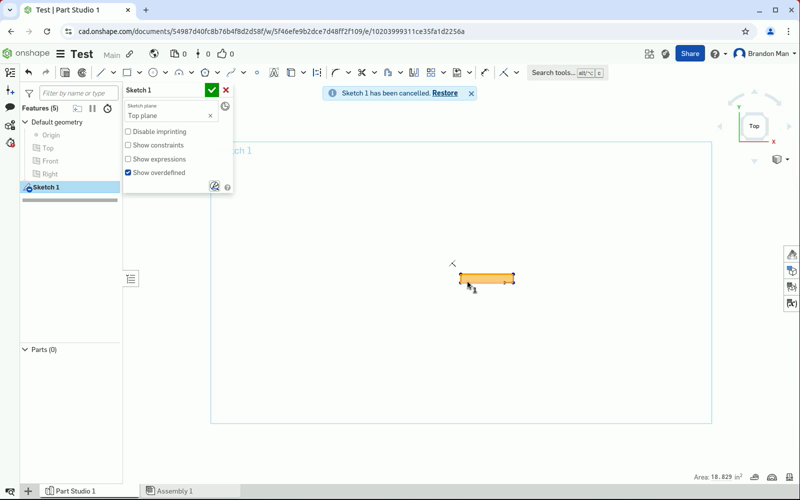
mouse_move(73, 352)
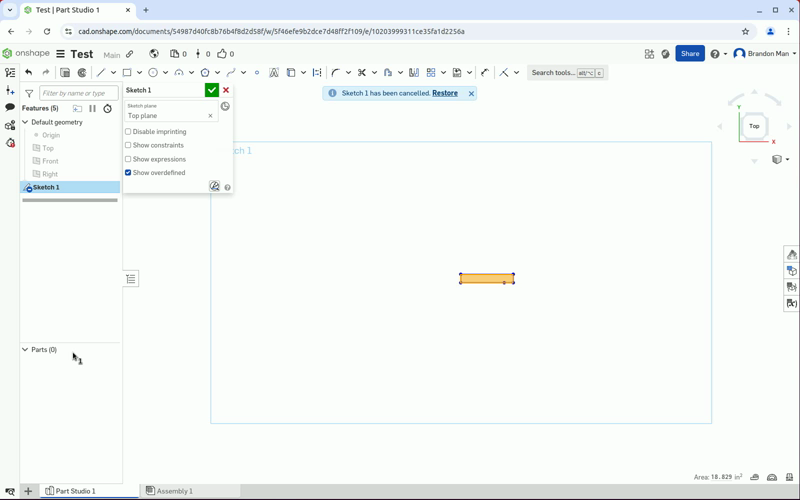
key(shift+y)
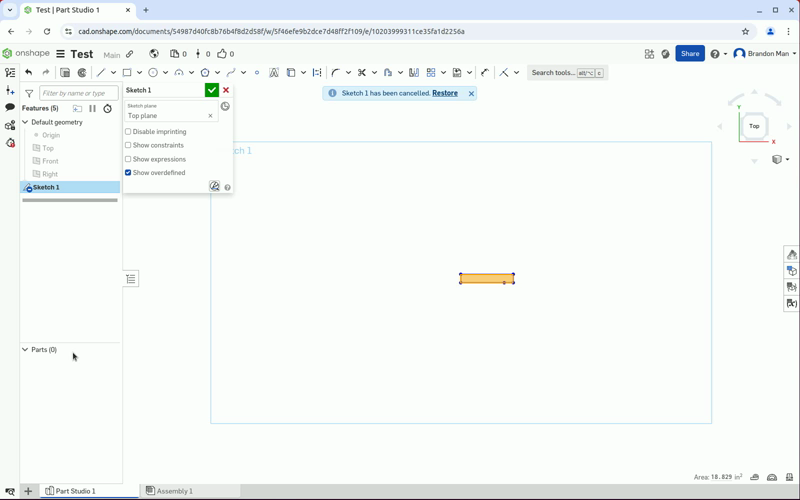
key(shift+e)
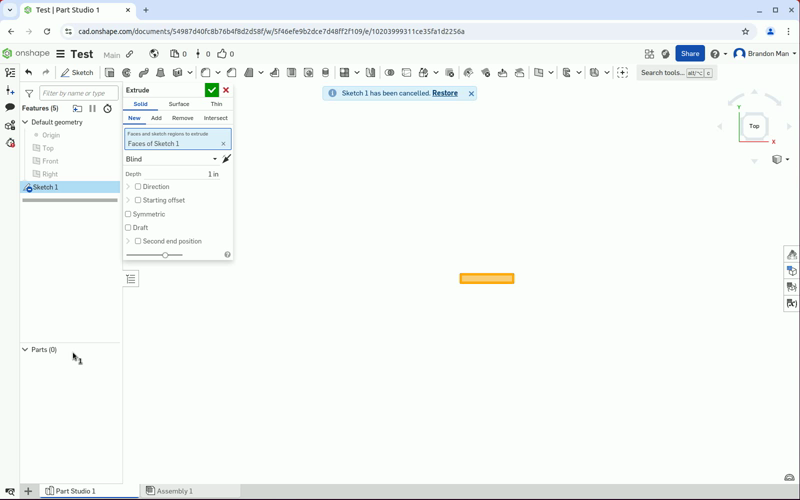
mouse_move(143, 106)
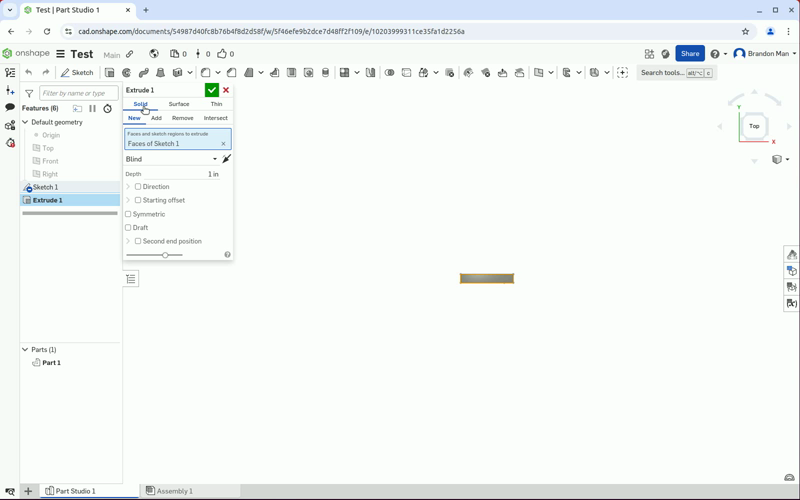
click(143, 106)
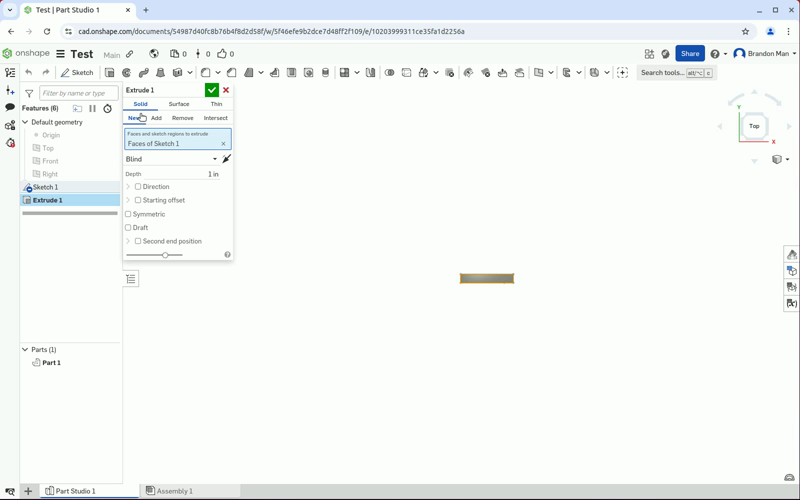
mouse_move(137, 120)
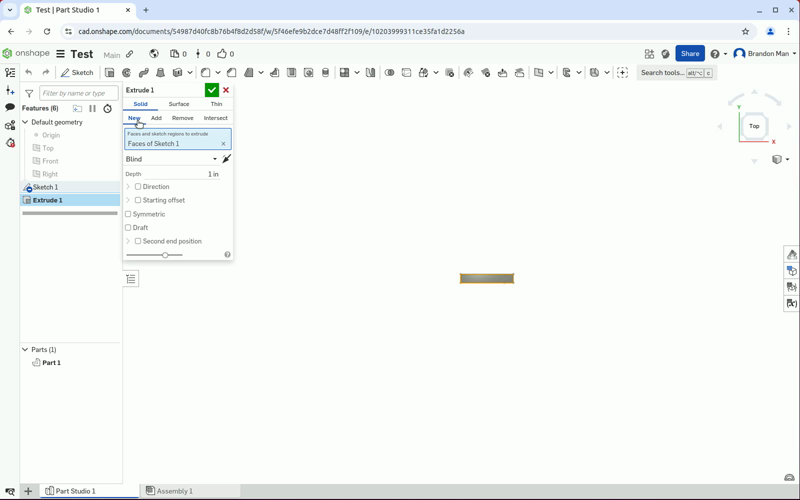
click(137, 120)
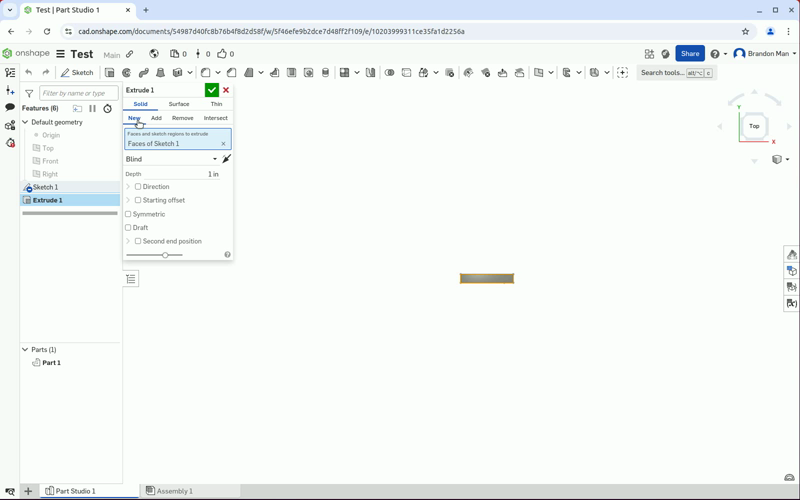
key(tab, 4)
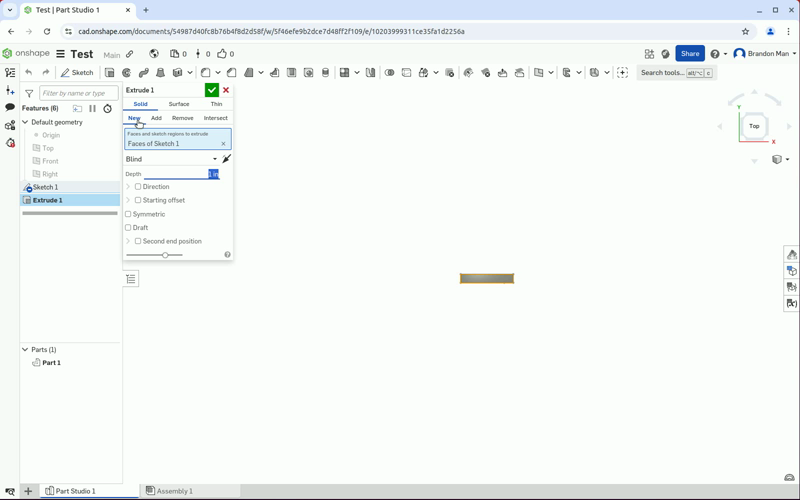
text(7.221)
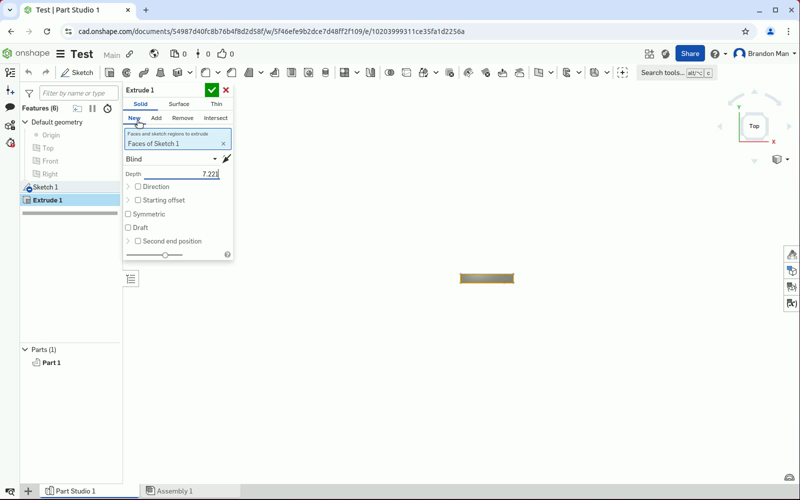
key(enter)
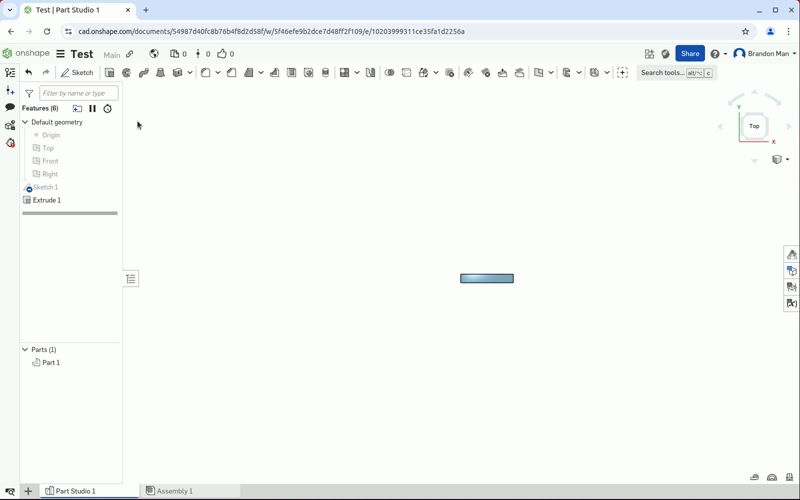
key(shift+h)
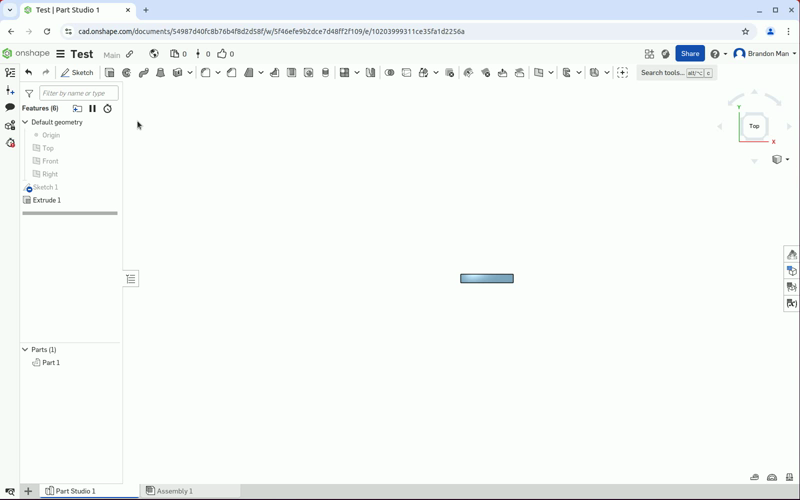
key(shift+h)
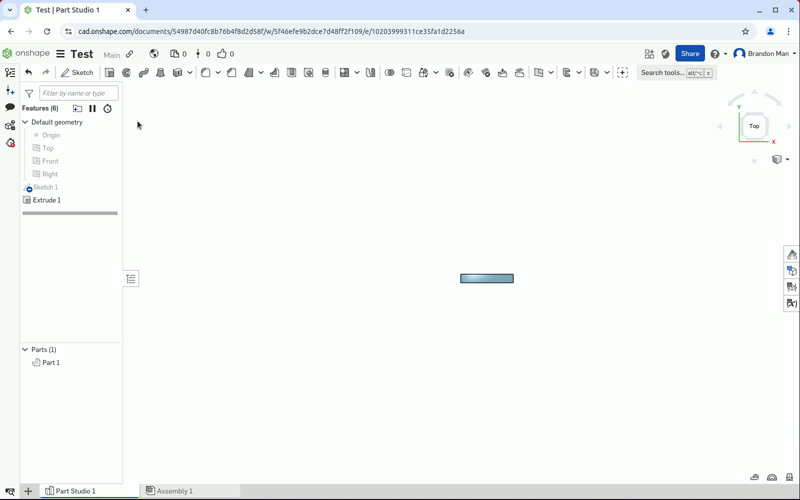
mouse_move(73, 189)
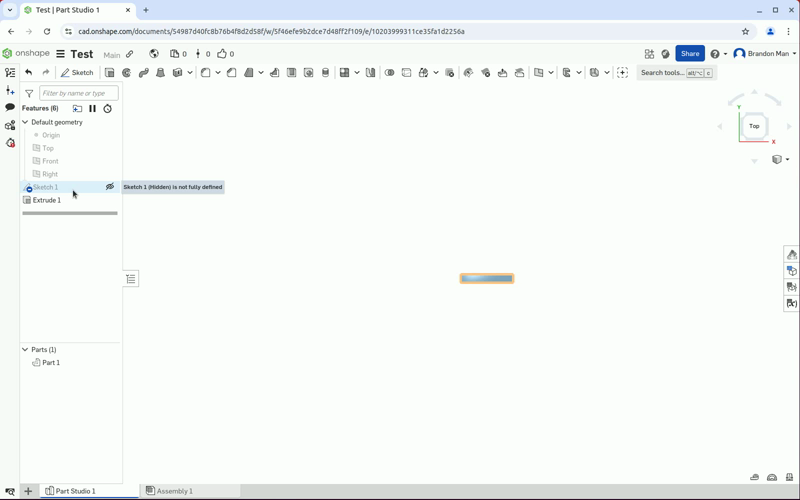
click(73, 189)
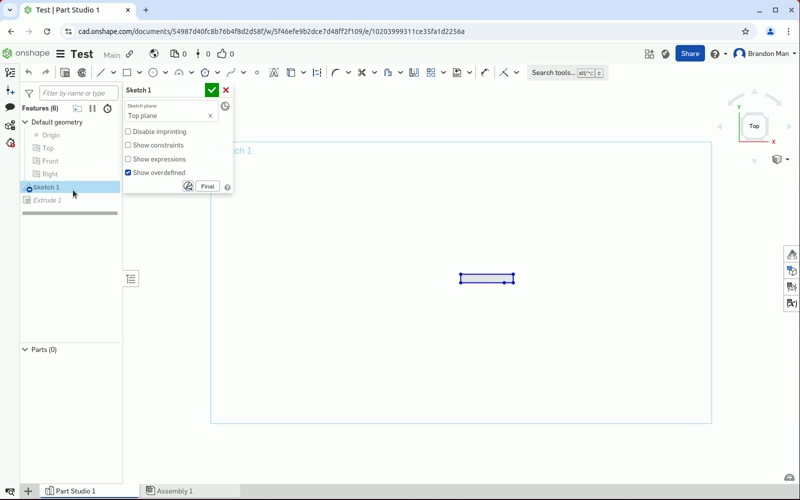
mouse_move(229, 92)
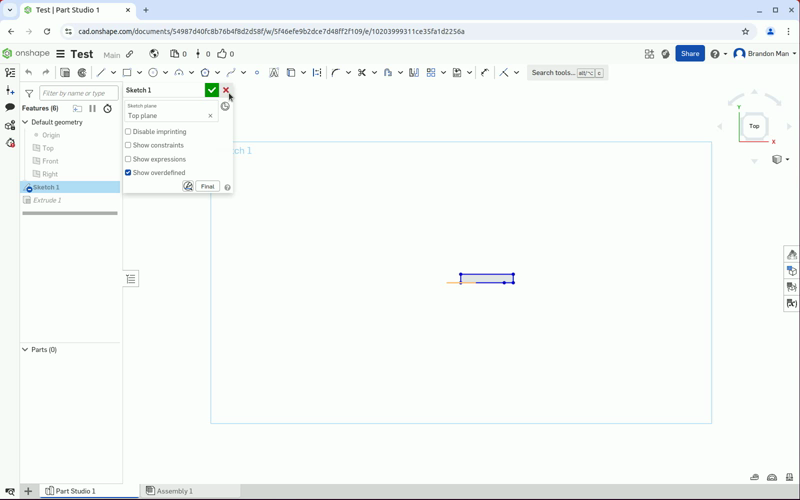
click(229, 92)
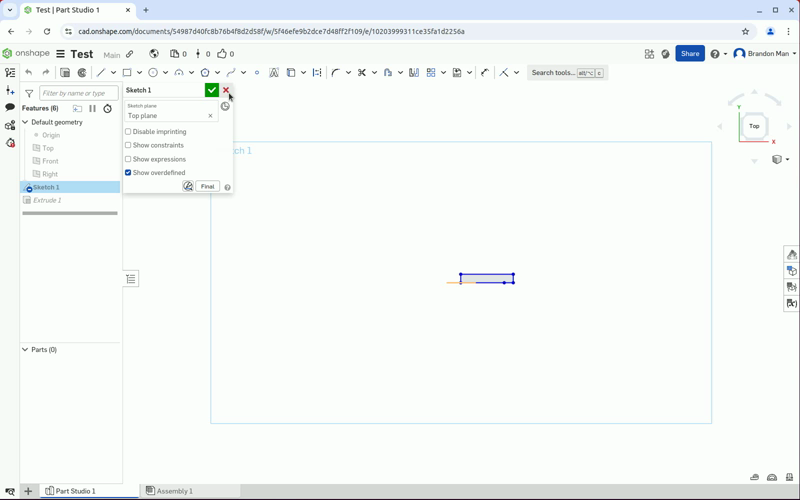
key(shift+s)
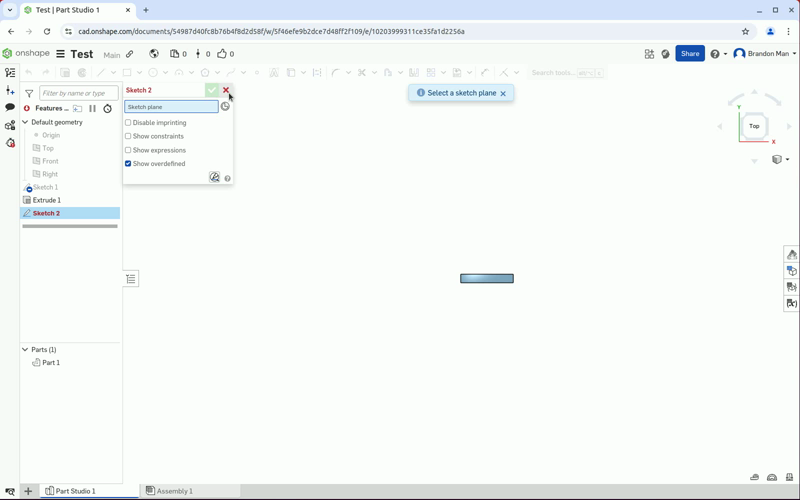
mouse_move(73, 150)
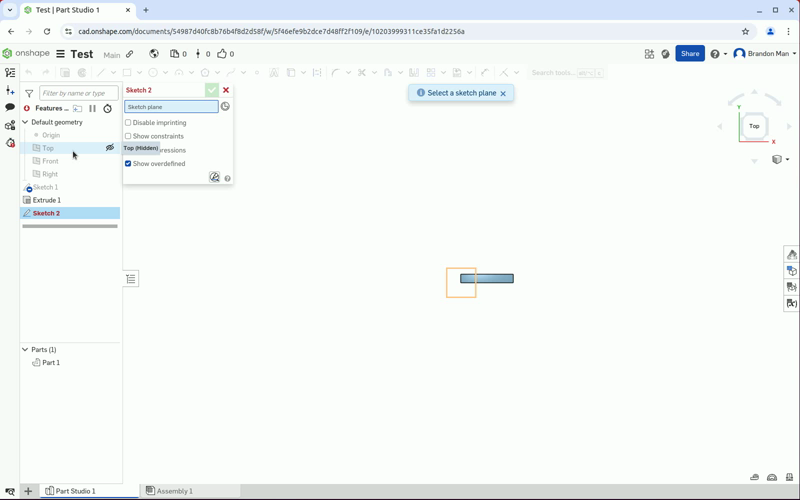
click(73, 150)
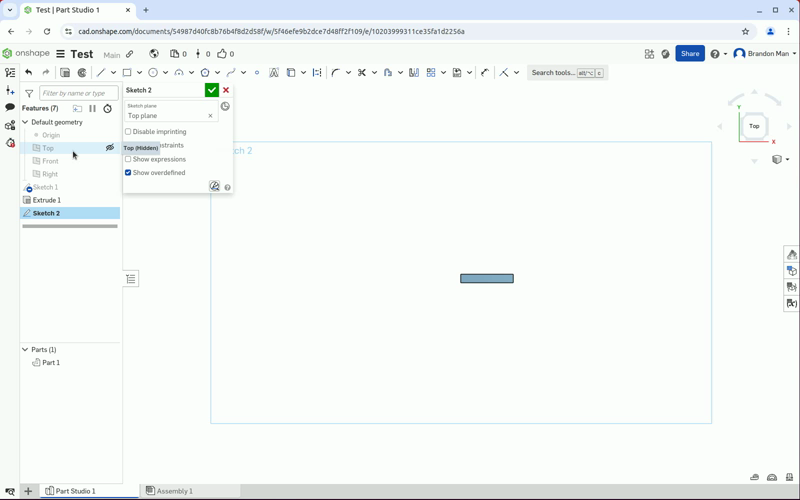
mouse_move(73, 352)
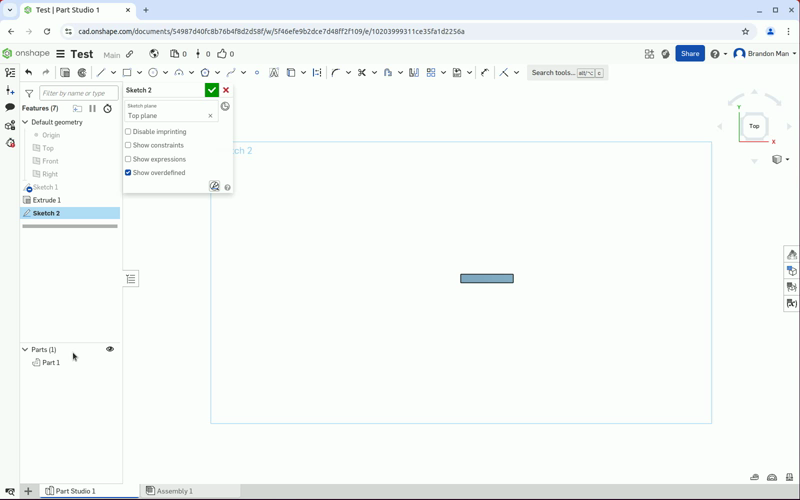
key(y)
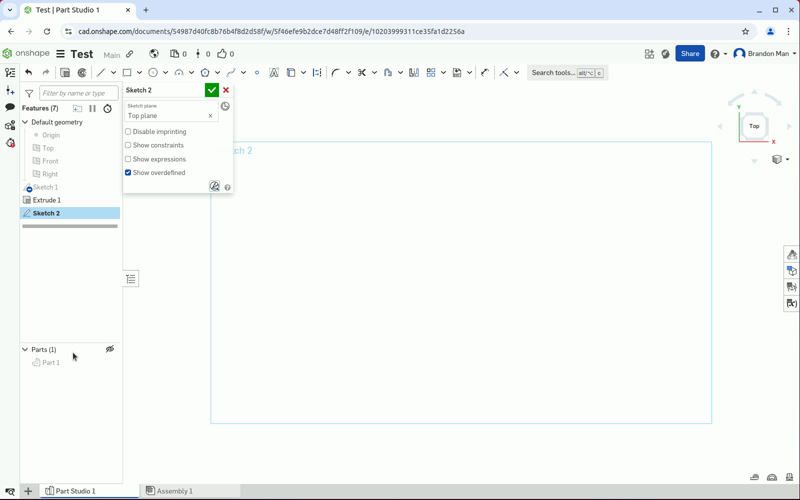
key(l)
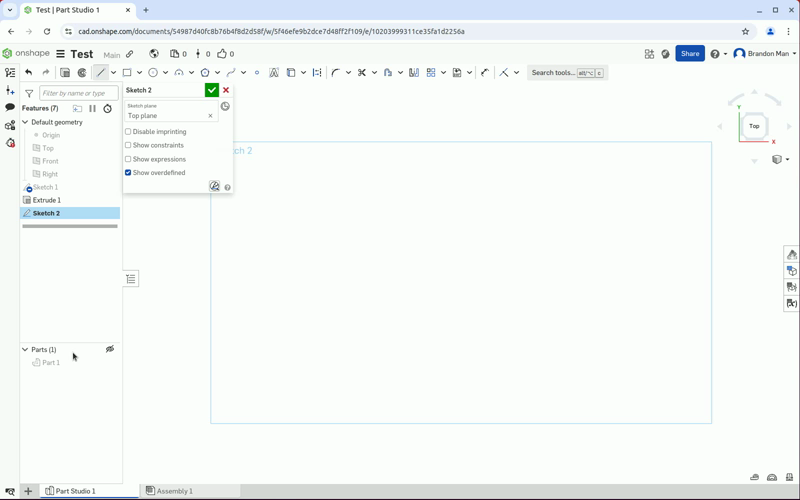
key_down(shift)
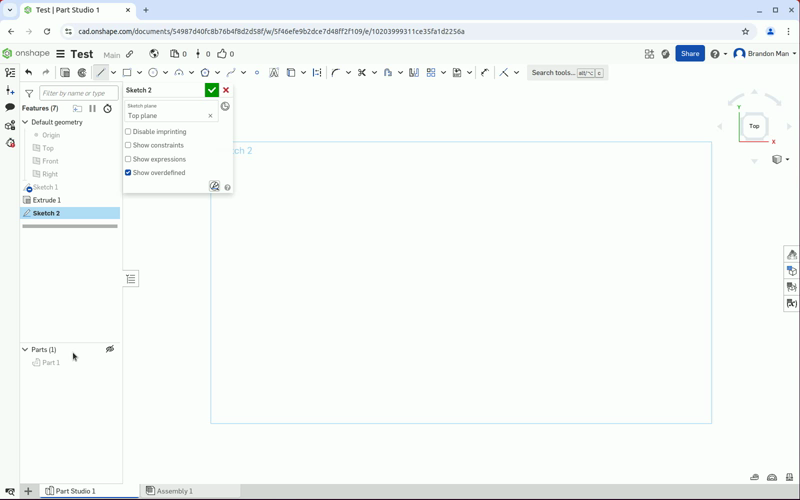
mouse_move(460, 395)
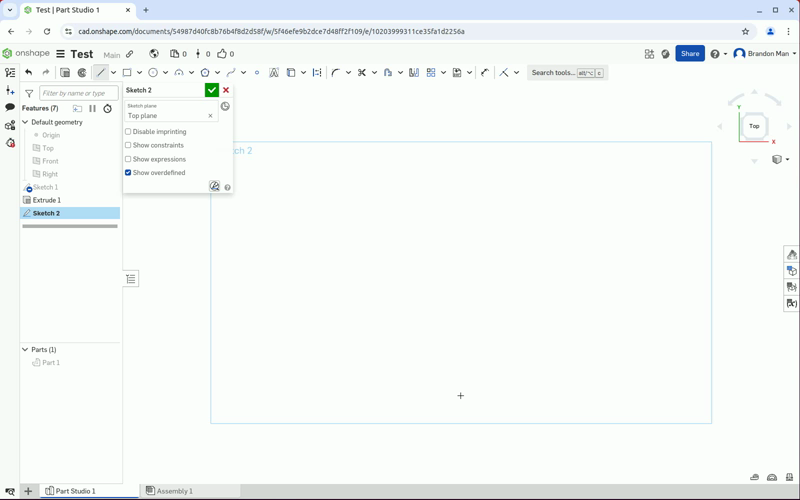
click(460, 395)
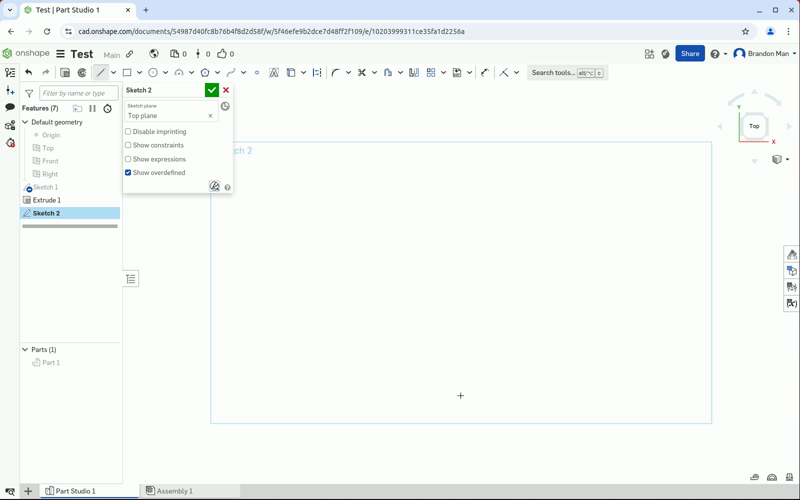
key_up(shift)
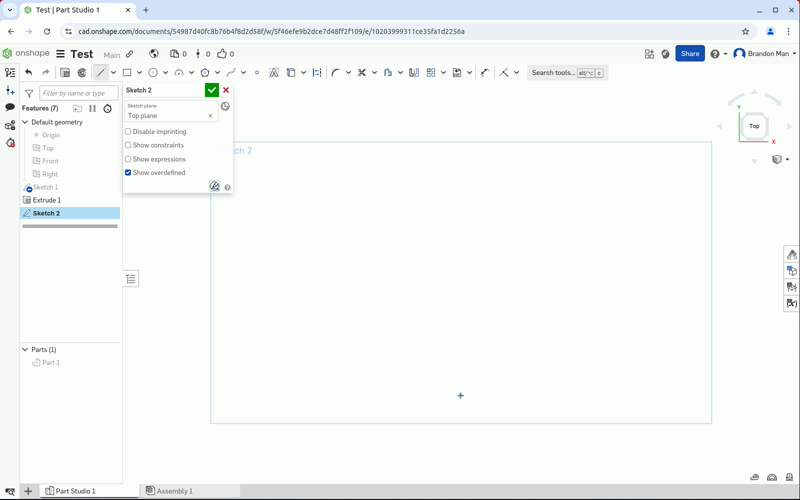
key_down(shift)
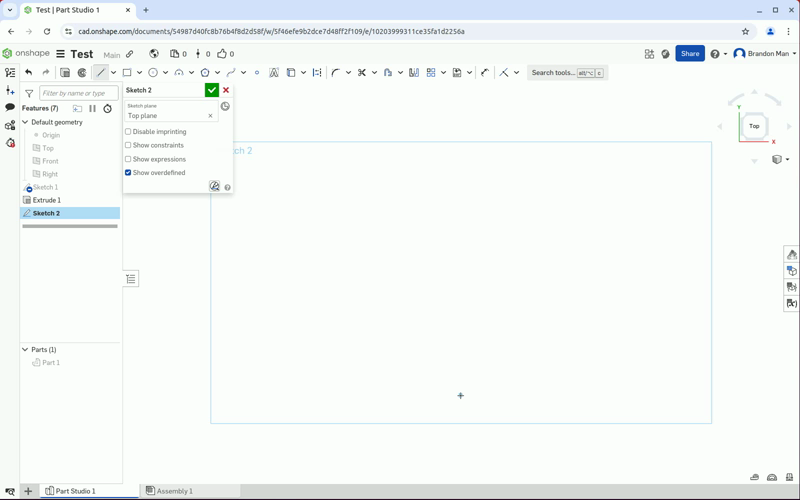
mouse_move(490, 395)
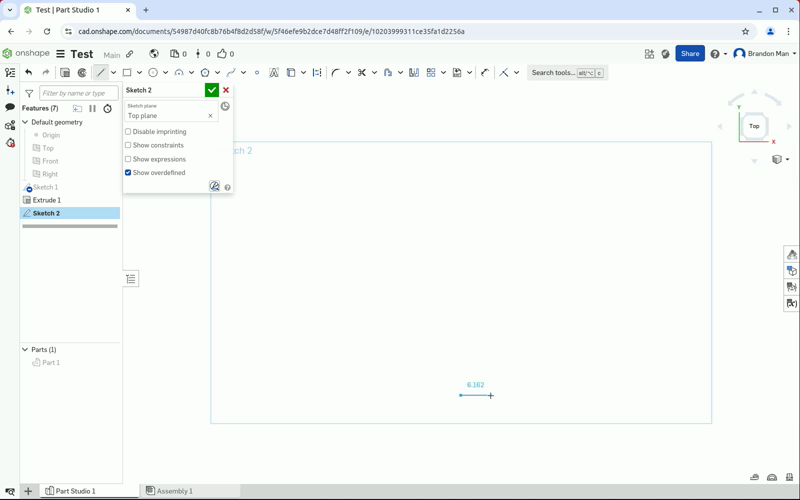
mouse_move(513, 395)
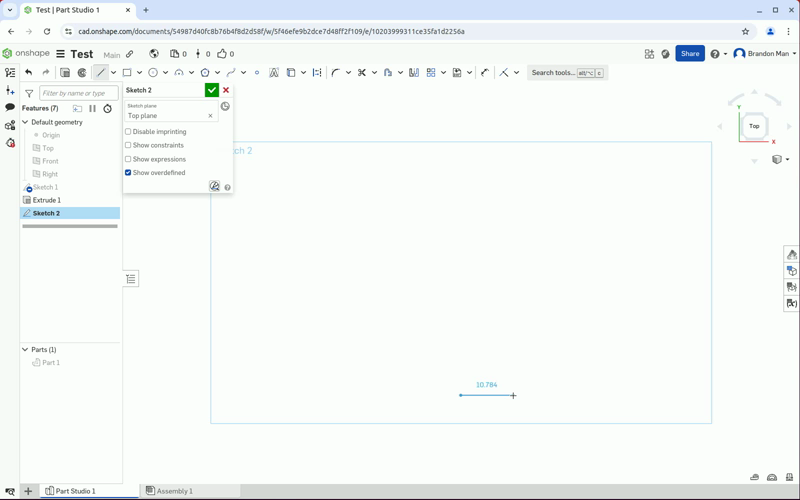
click(513, 395)
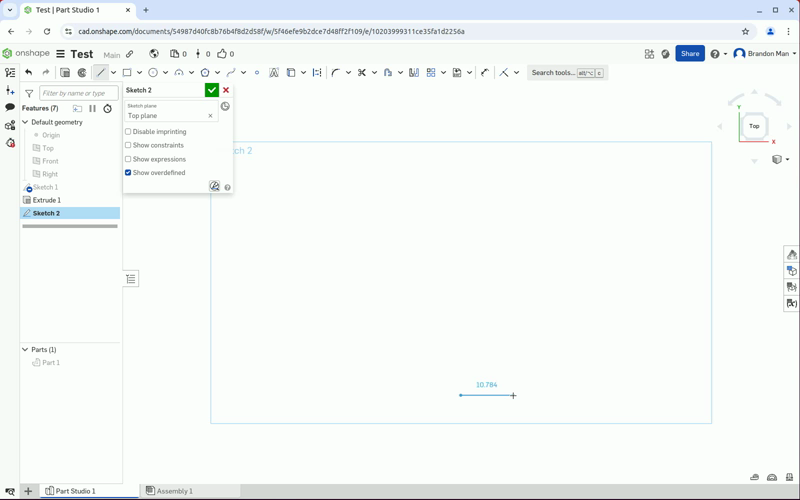
key_up(shift)
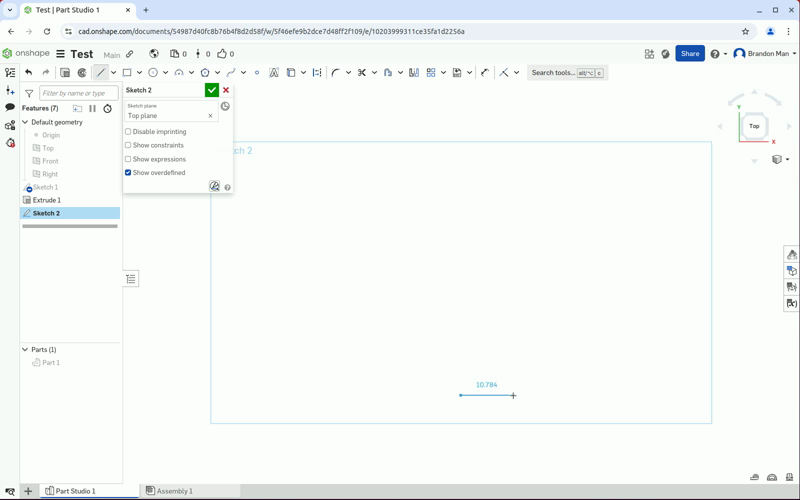
key_down(shift)
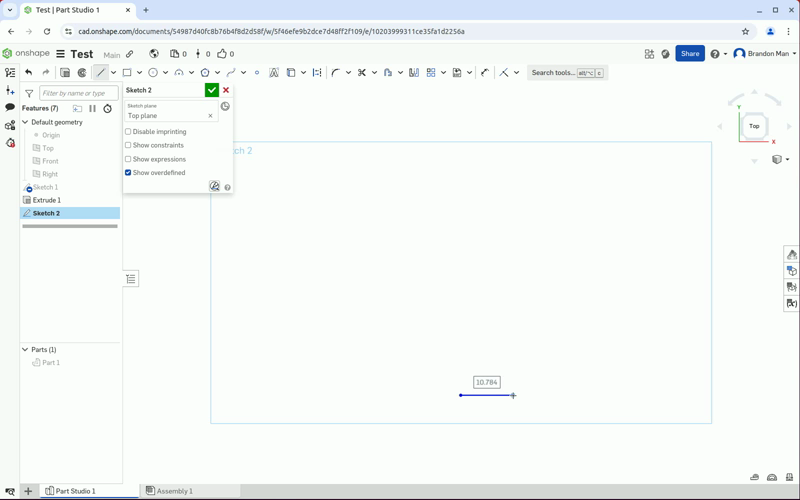
mouse_move(543, 395)
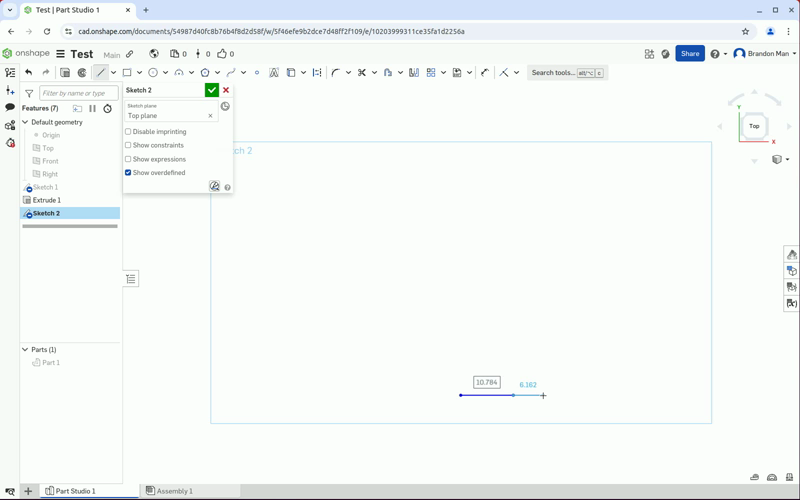
mouse_move(513, 386)
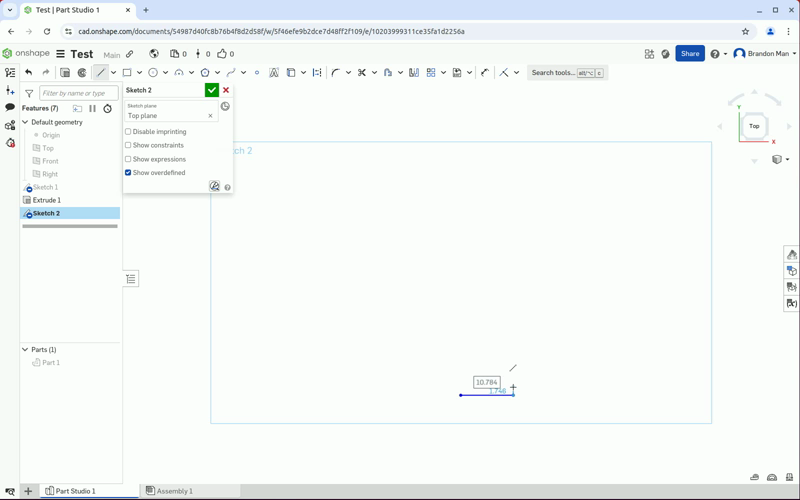
click(513, 386)
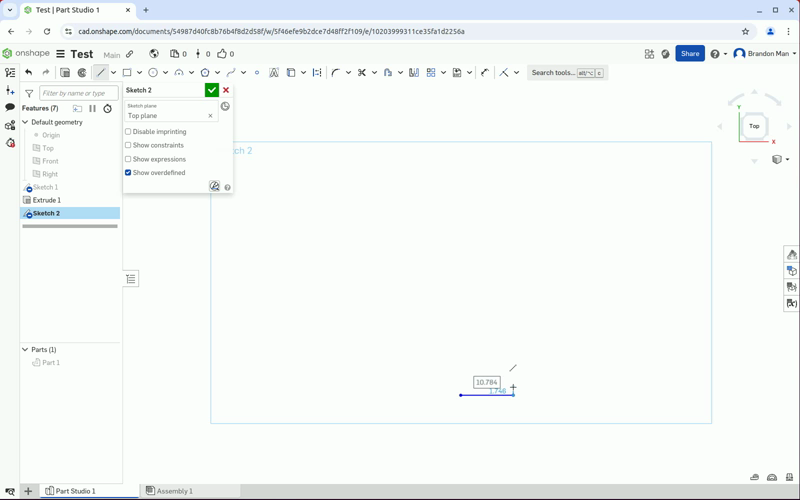
key_up(shift)
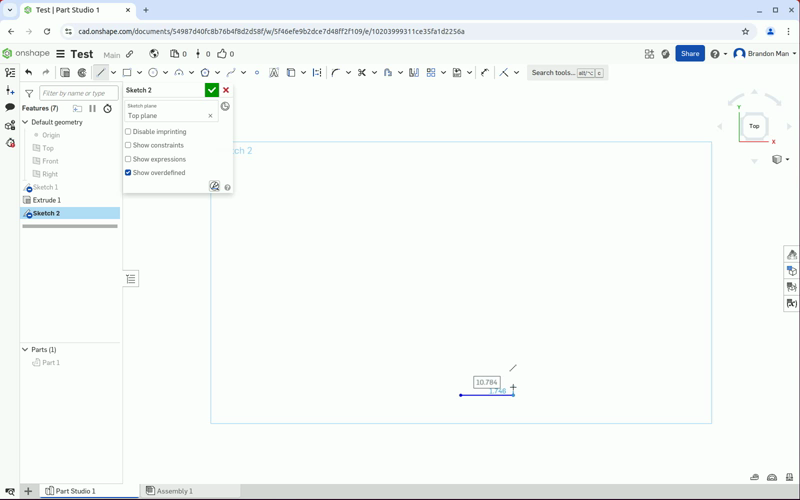
key_down(shift)
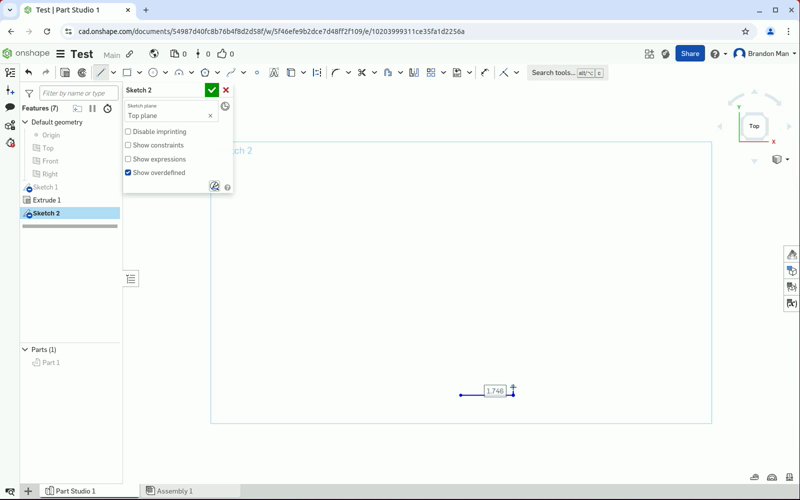
mouse_move(543, 386)
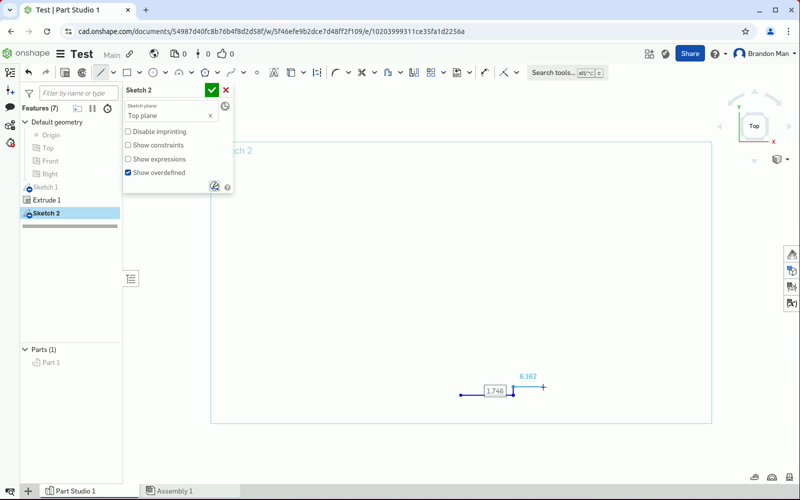
mouse_move(504, 386)
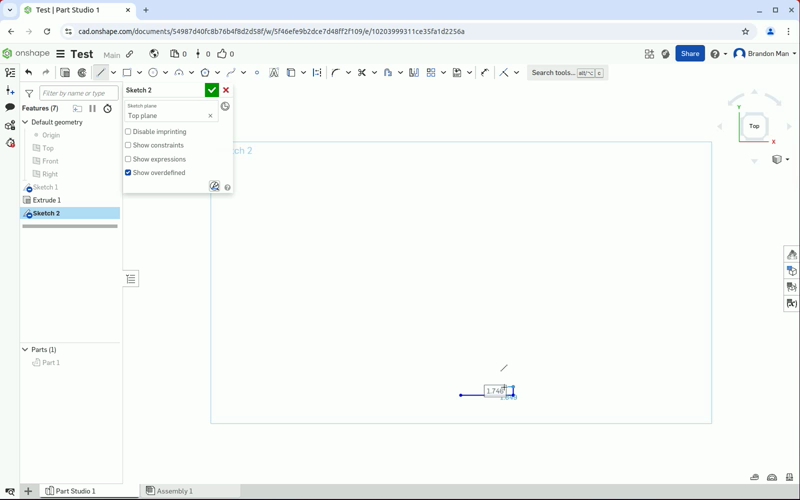
click(504, 386)
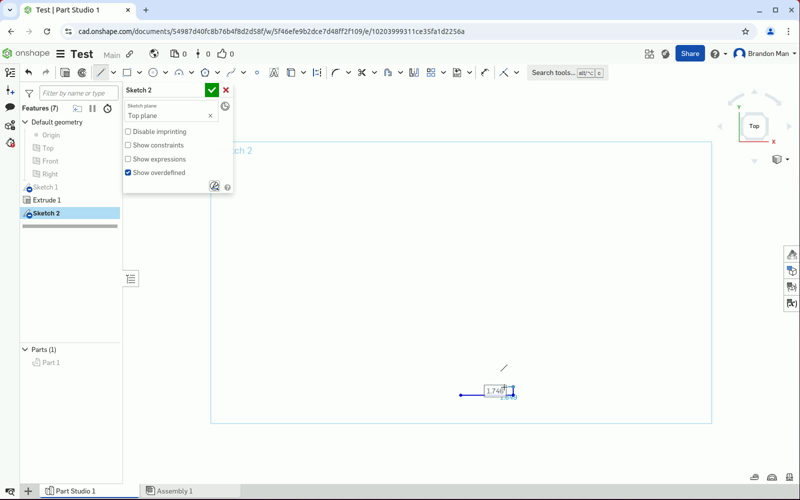
key_up(shift)
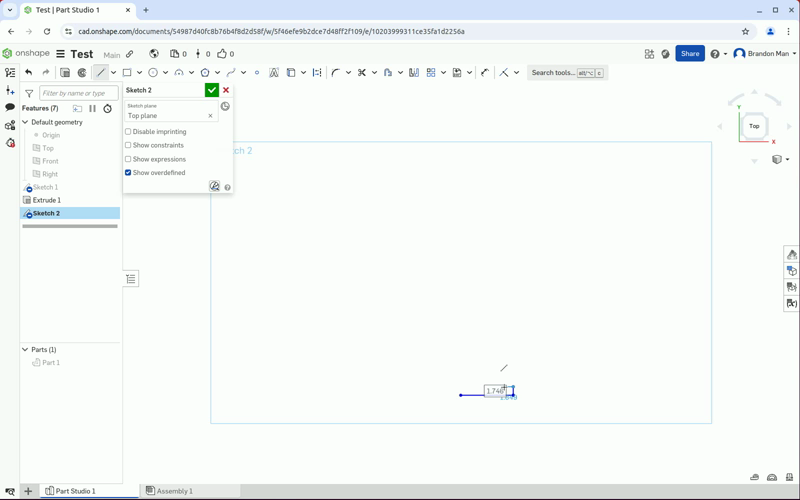
key_down(shift)
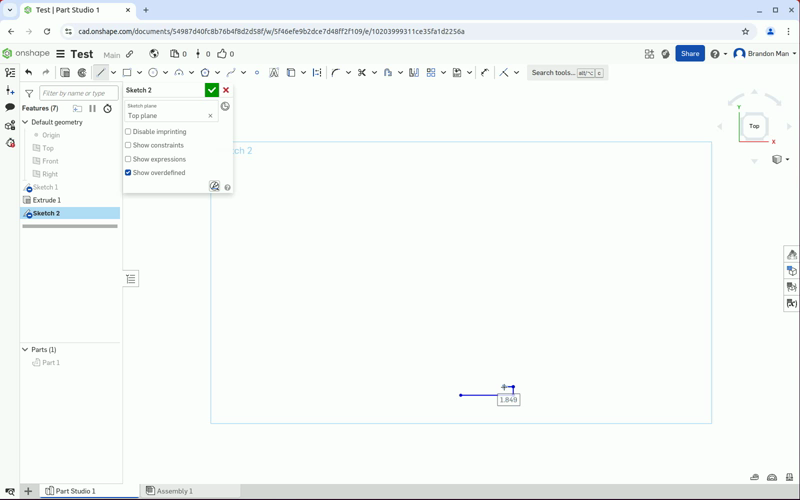
mouse_move(534, 386)
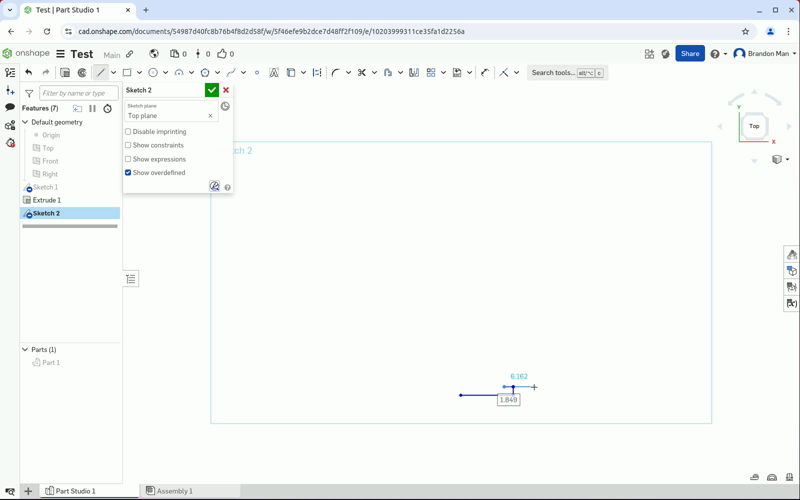
mouse_move(460, 386)
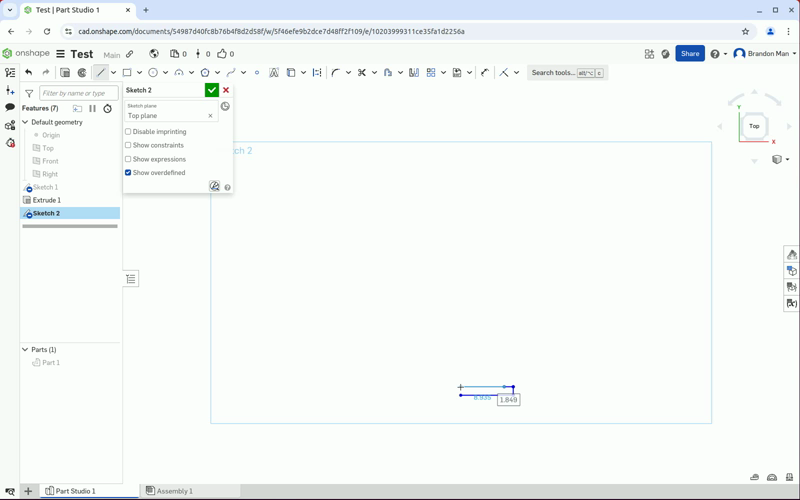
click(460, 386)
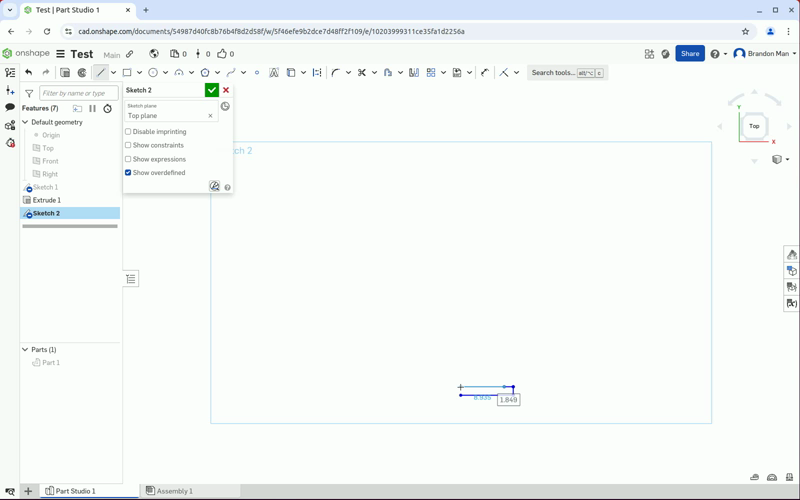
key_up(shift)
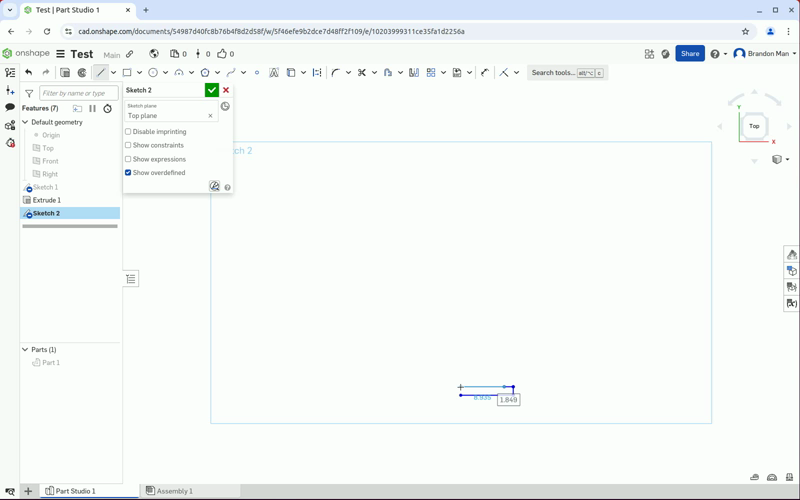
mouse_move(490, 386)
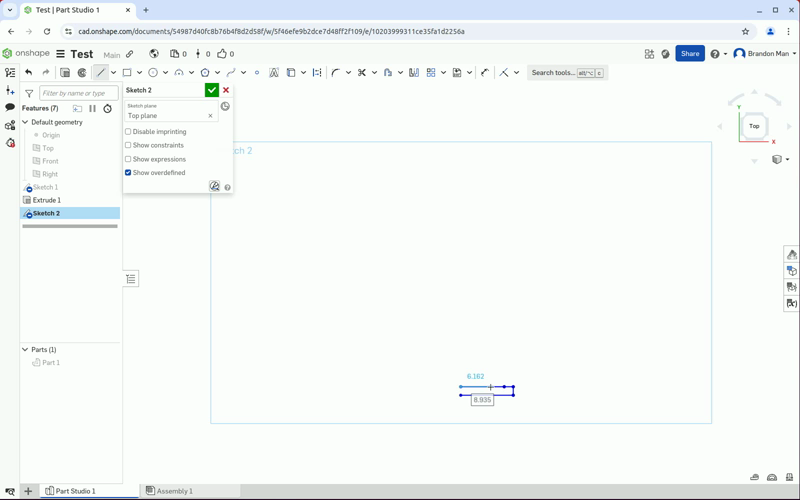
key_down(shift)
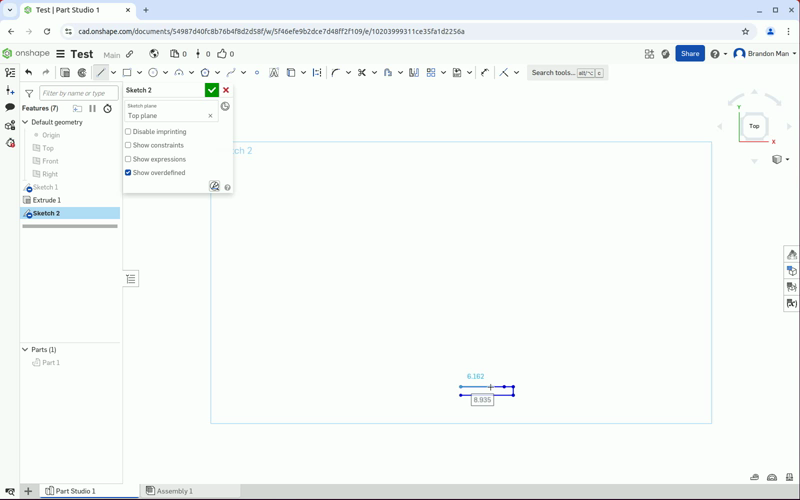
mouse_move(460, 395)
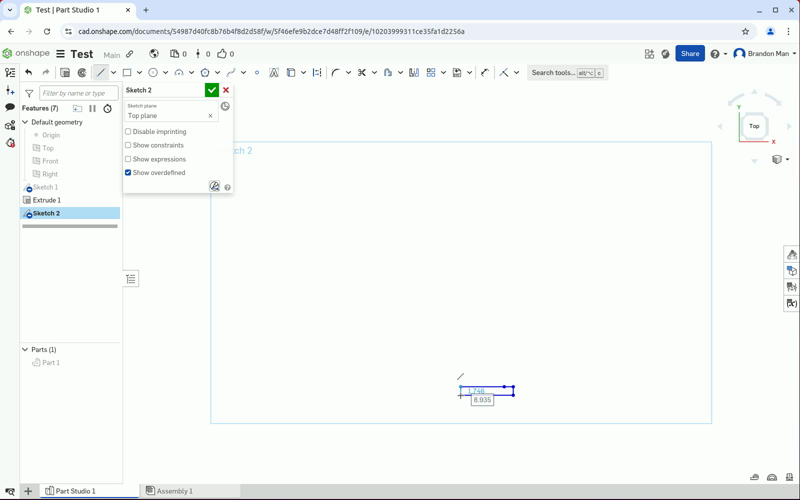
key_up(shift)
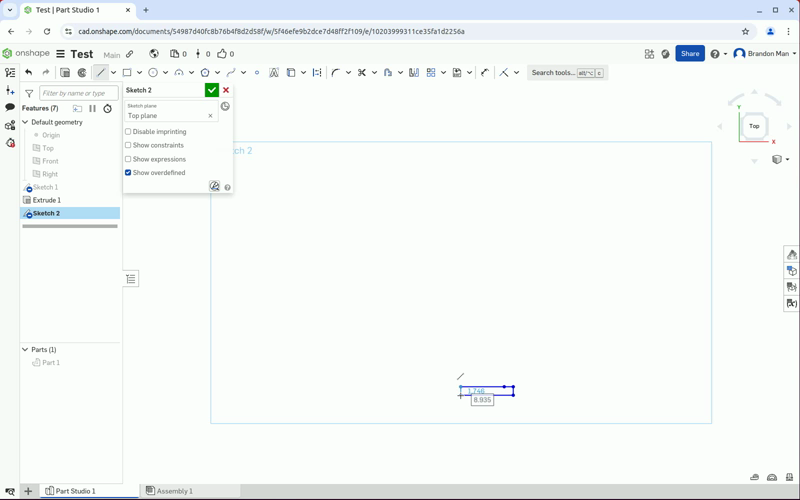
click(460, 395)
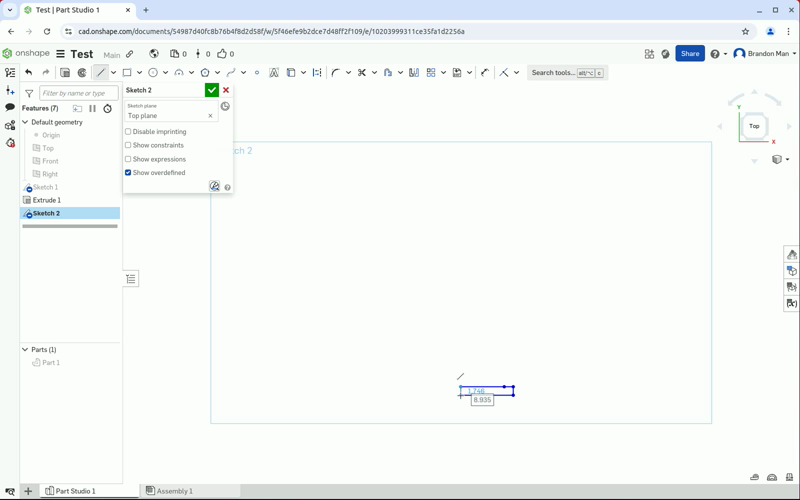
key(esc)
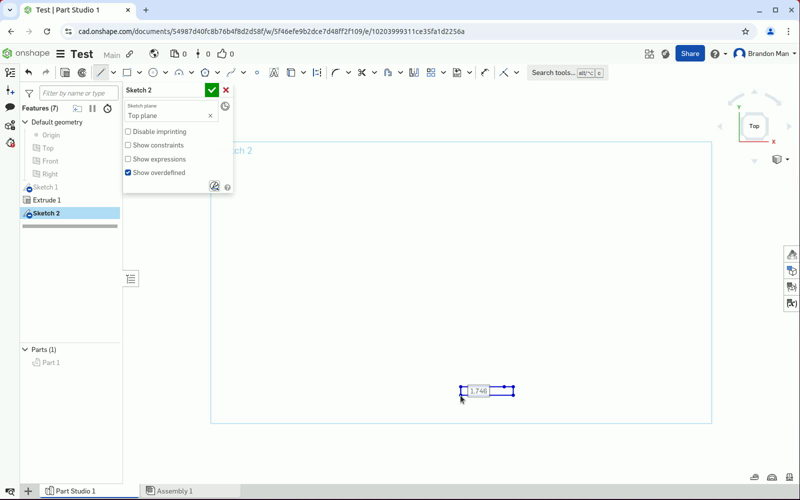
mouse_move(461, 391)
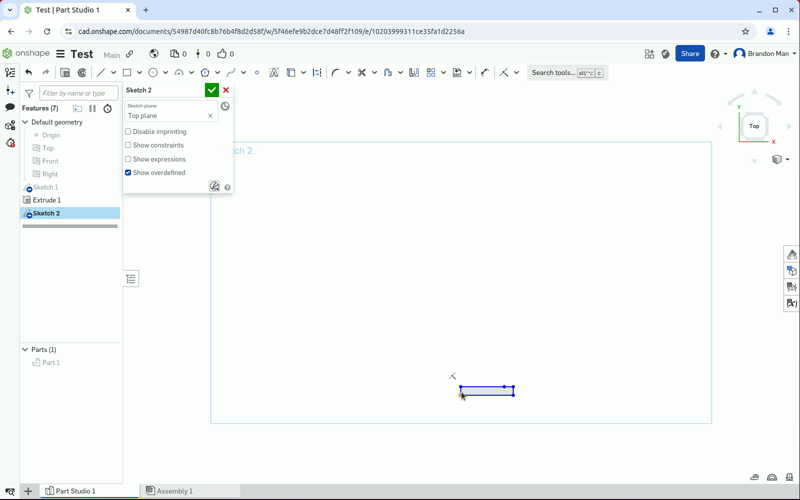
scroll(6)
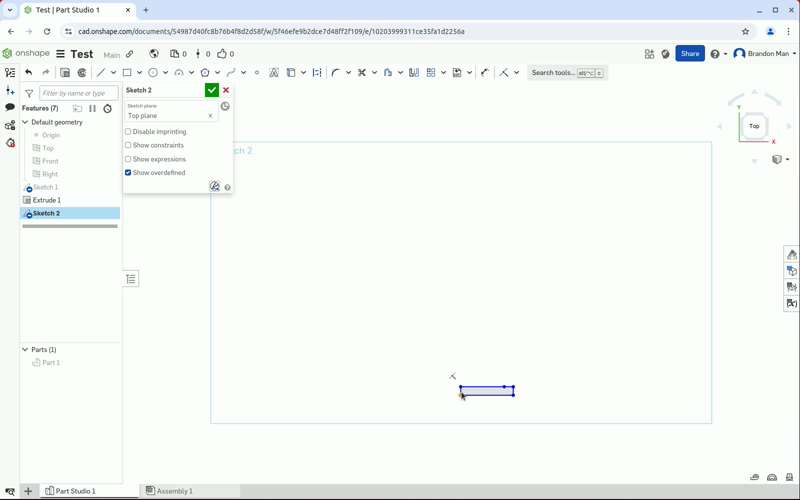
scroll(6)
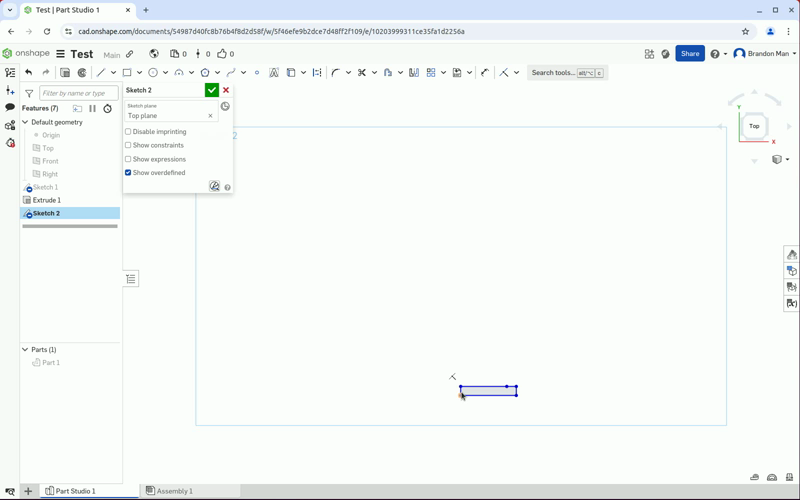
scroll(6)
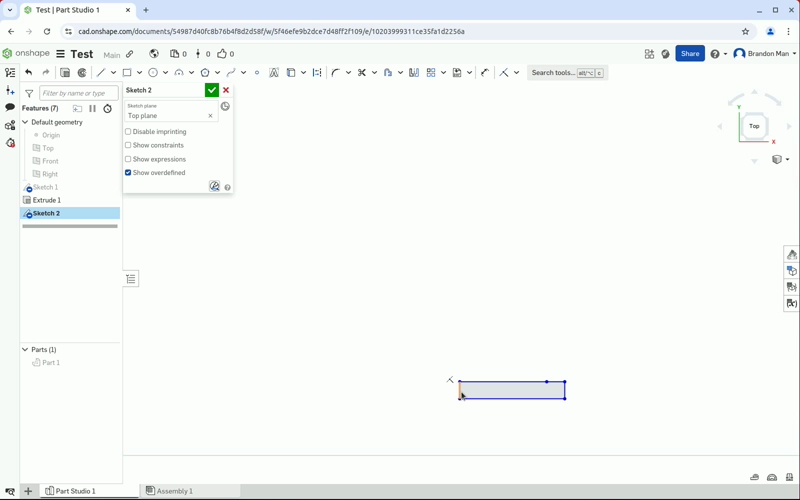
scroll(6)
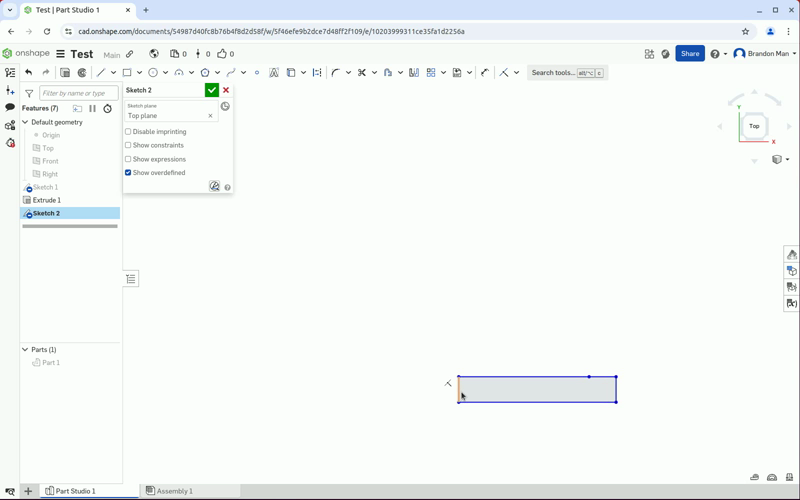
scroll(6)
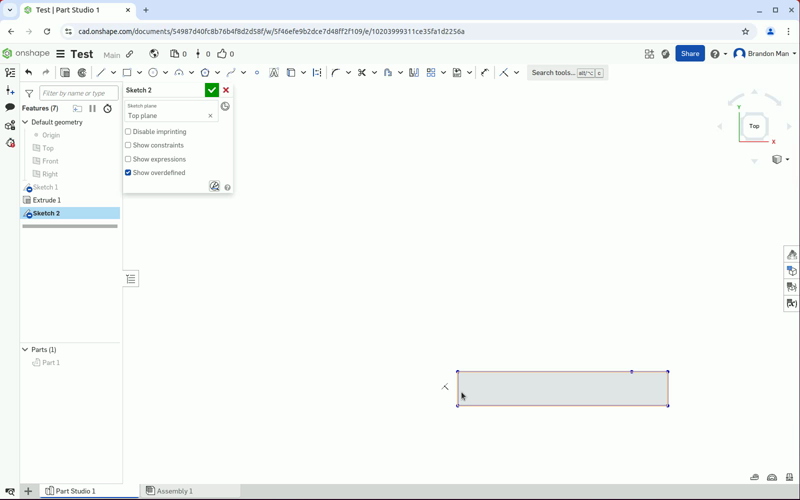
scroll(6)
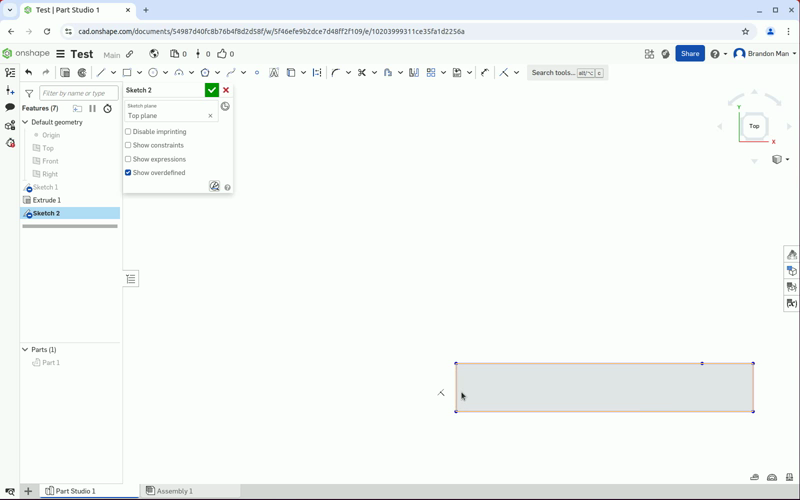
scroll(6)
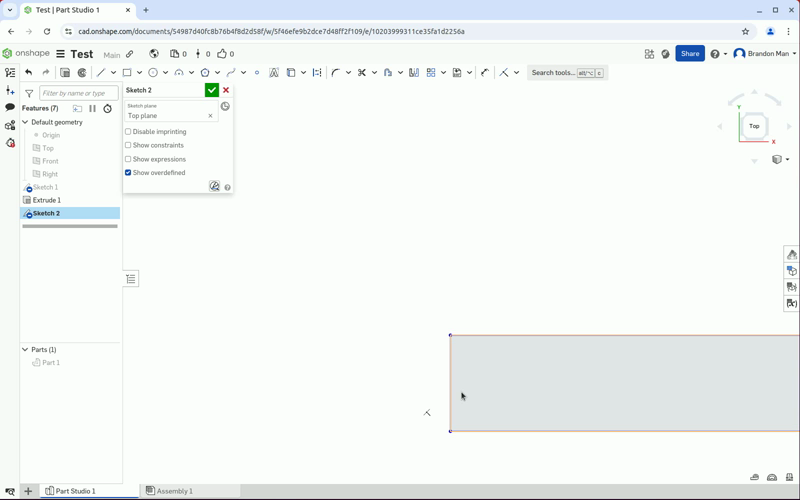
click(461, 391)
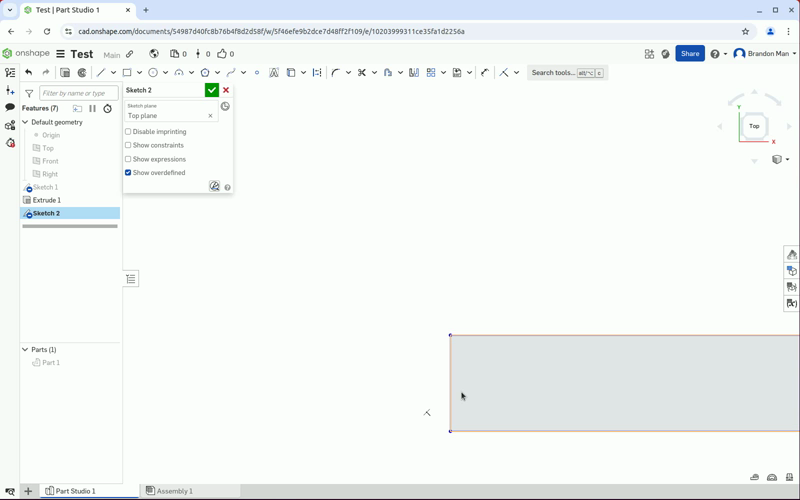
scroll(-6)
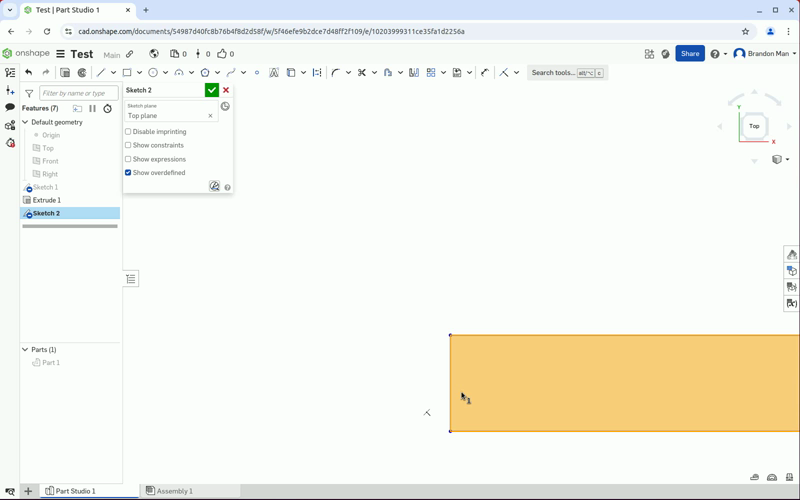
scroll(-6)
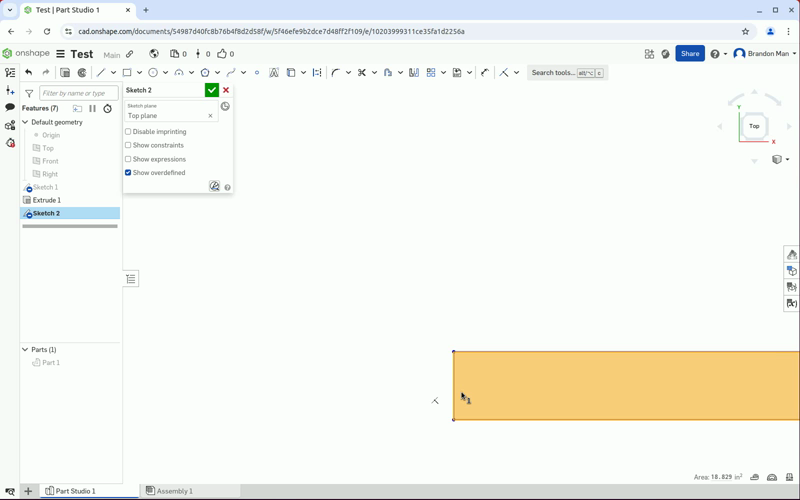
scroll(-6)
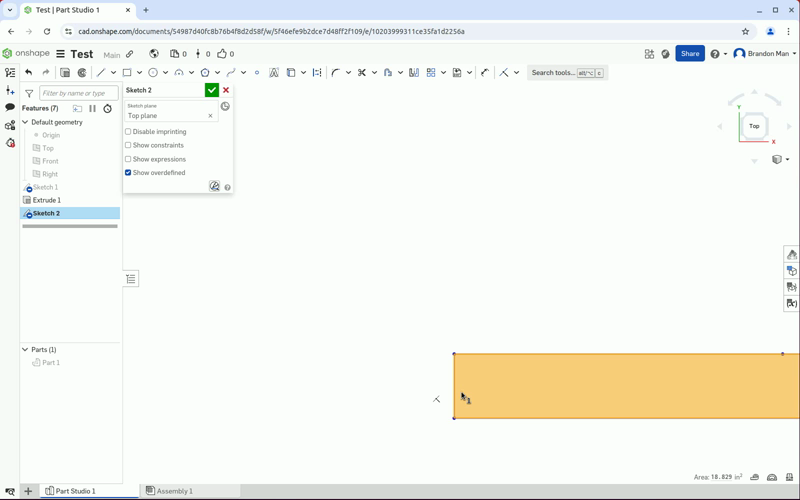
scroll(-6)
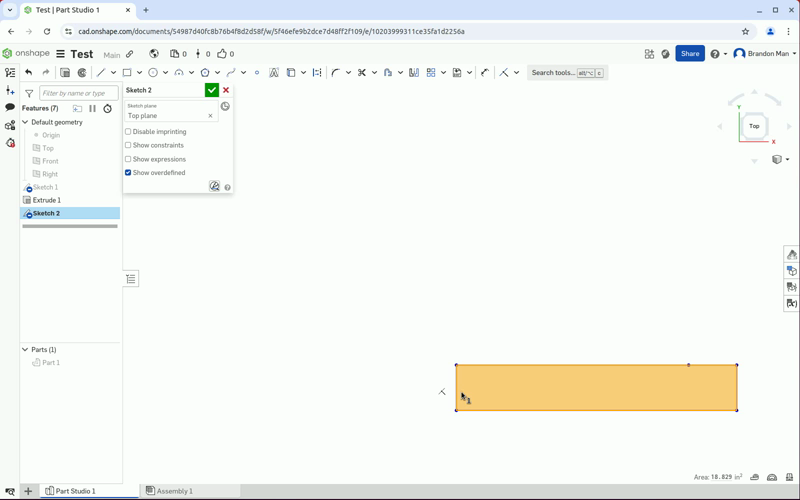
scroll(-6)
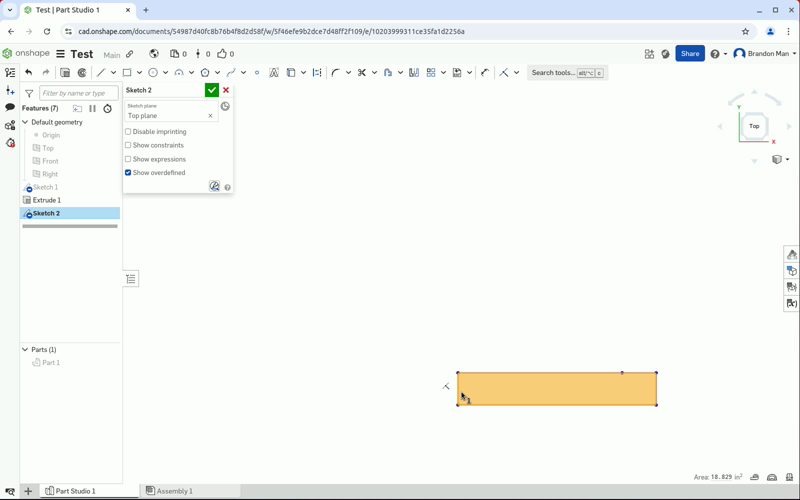
scroll(-6)
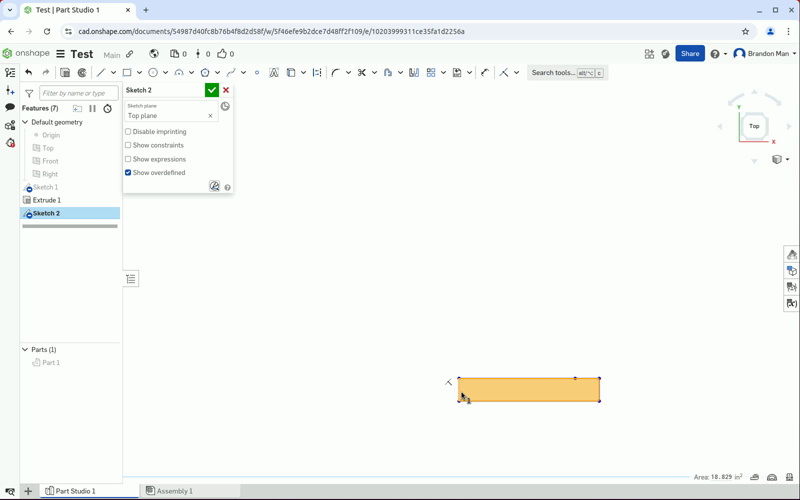
scroll(-6)
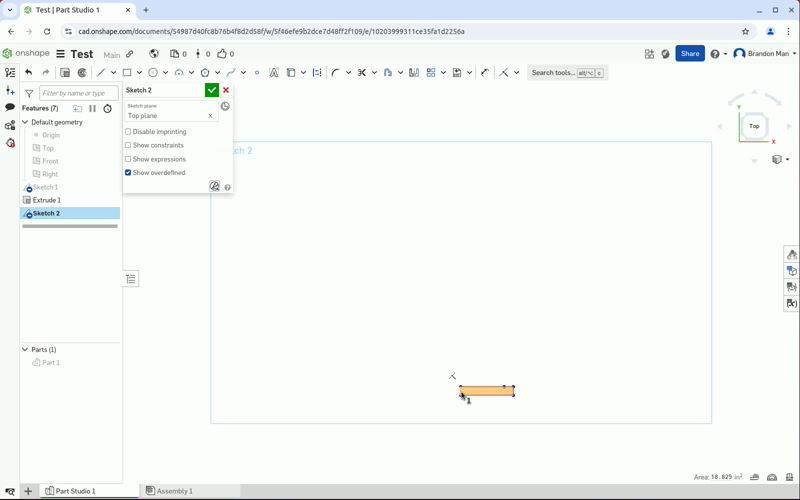
mouse_move(73, 352)
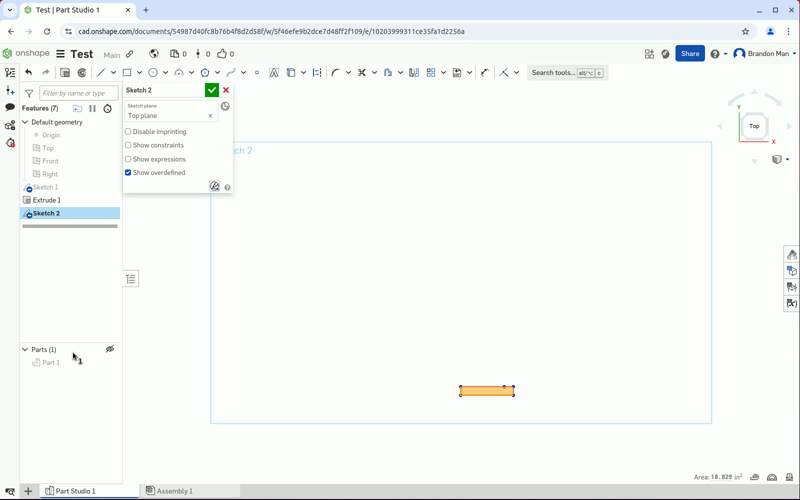
key(shift+y)
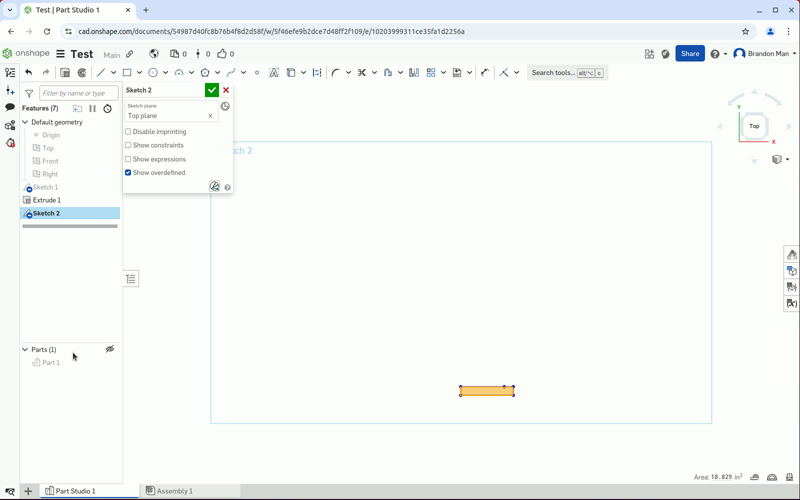
key(shift+e)
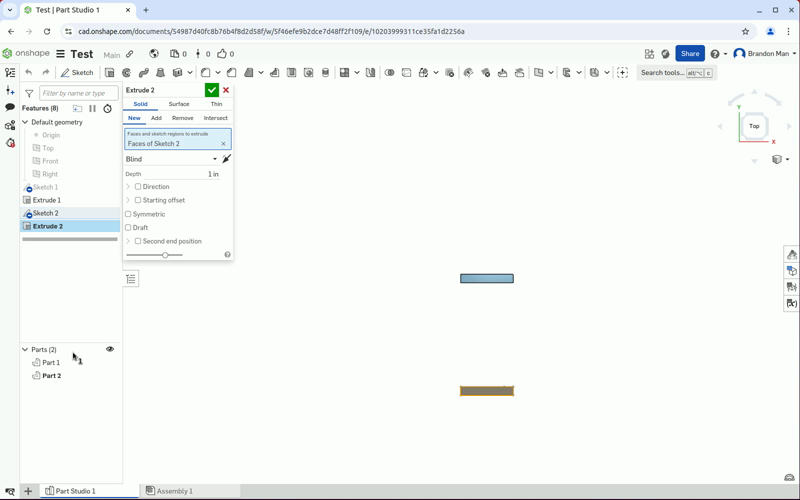
mouse_move(143, 106)
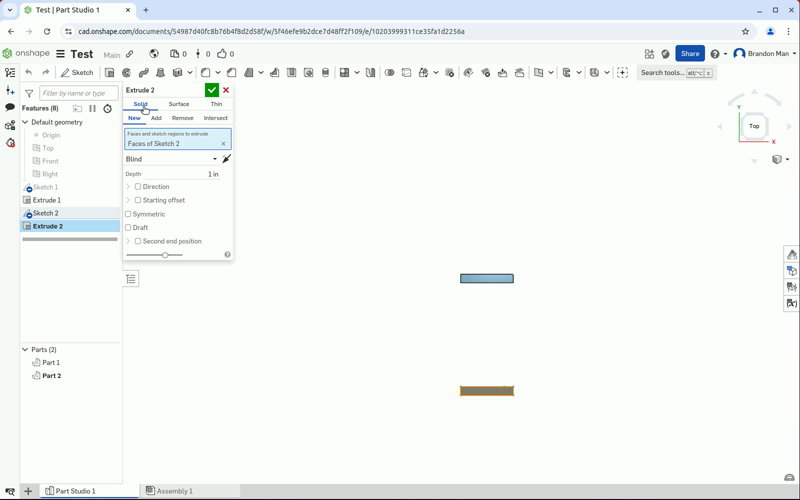
click(143, 106)
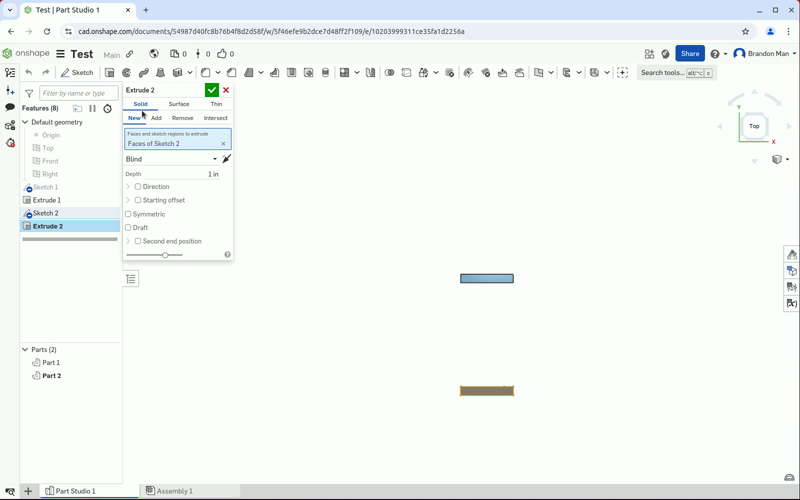
mouse_move(137, 120)
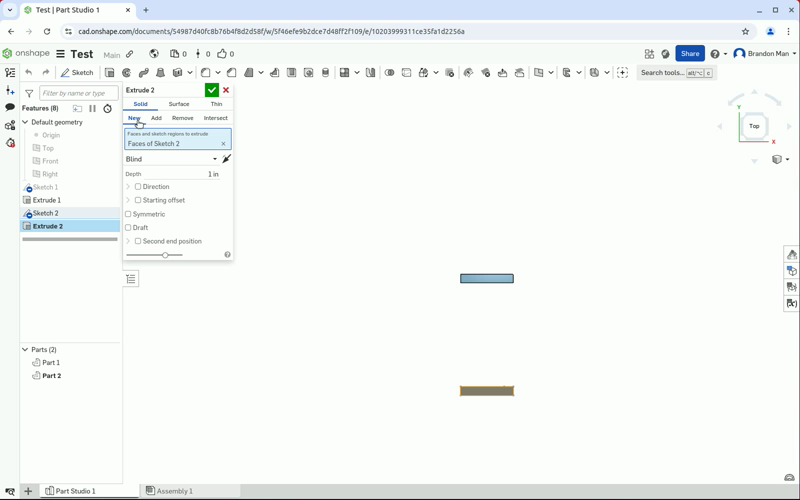
click(137, 120)
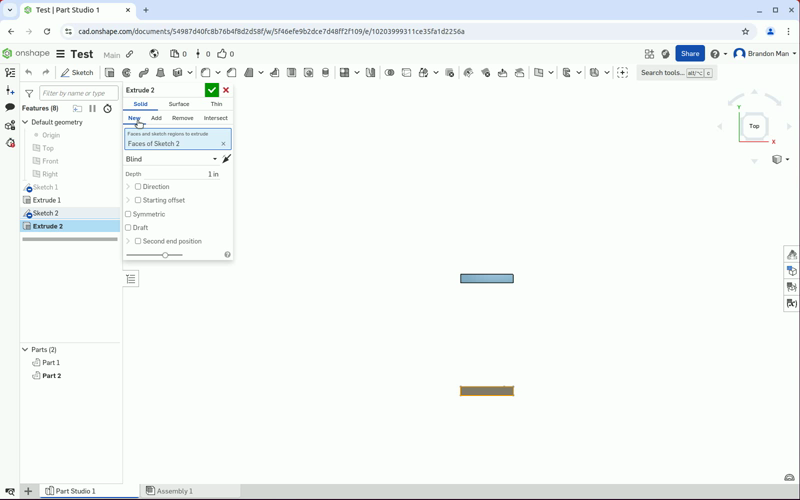
key(tab, 4)
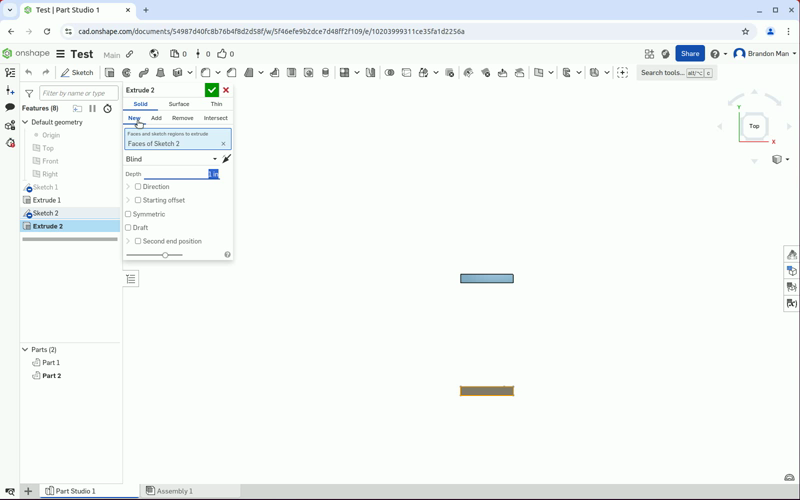
text(7.221)
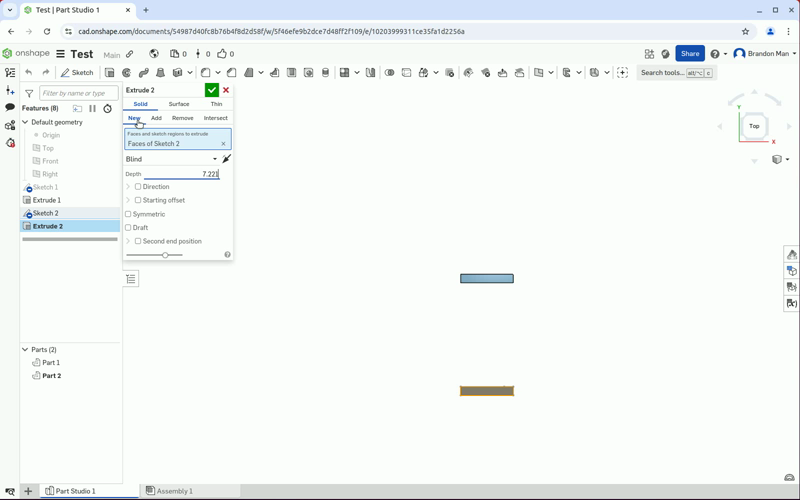
key(enter)
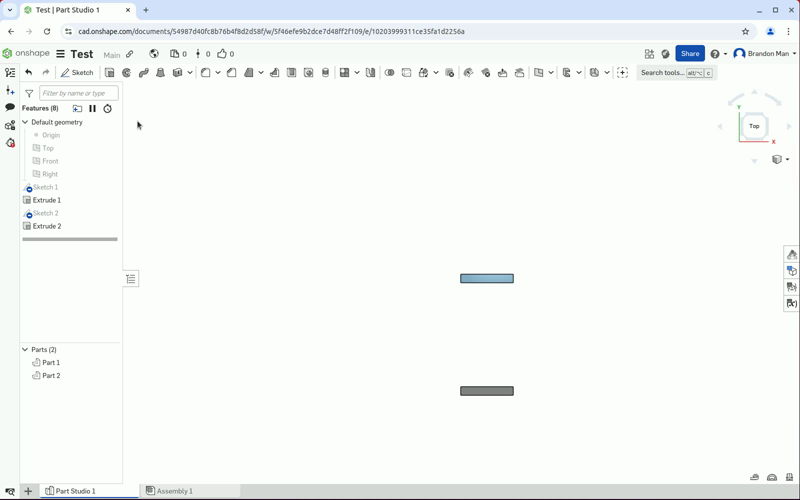
key(shift+h)
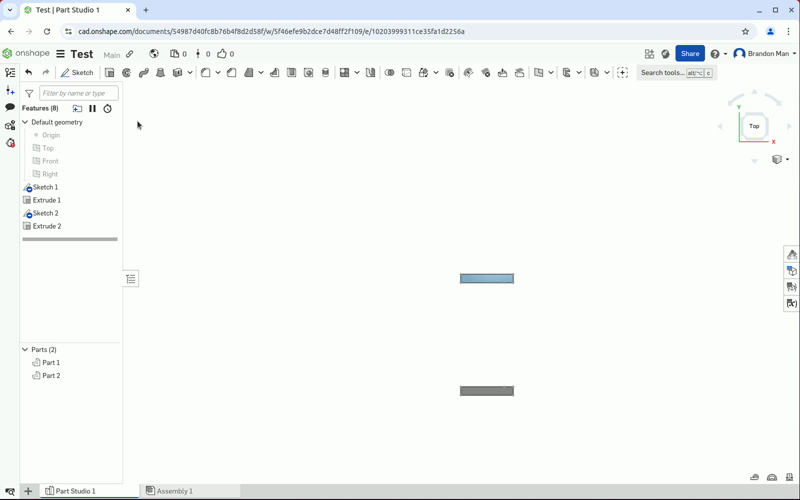
key(shift+h)
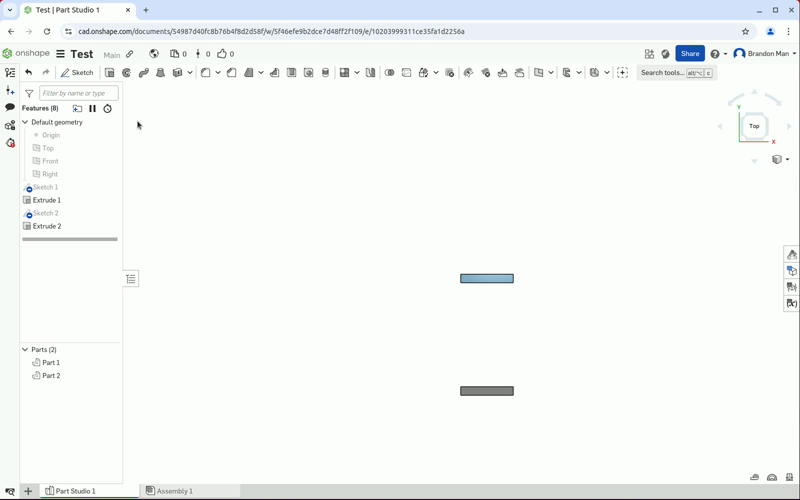
mouse_move(73, 189)
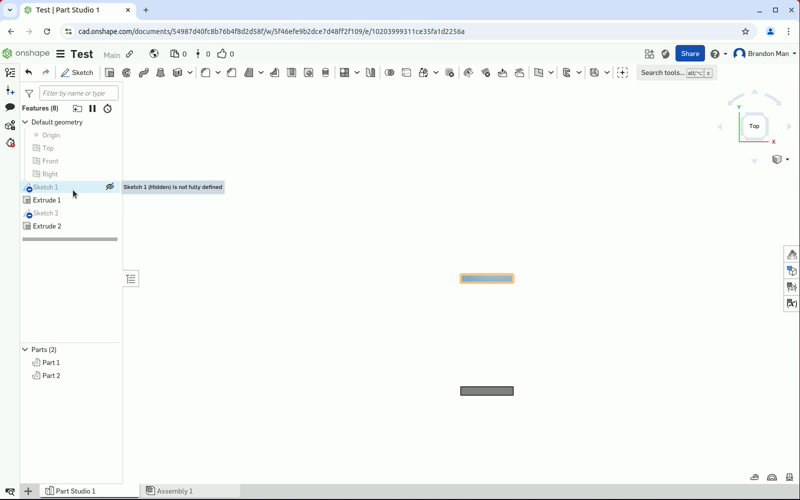
click(73, 189)
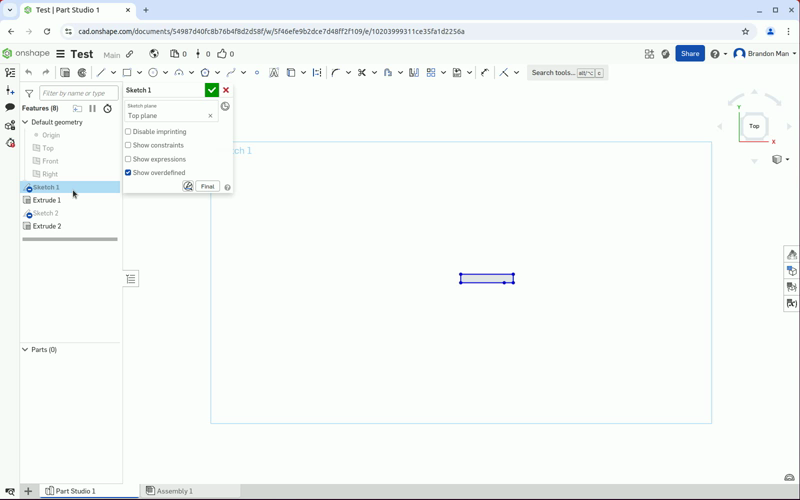
mouse_move(229, 92)
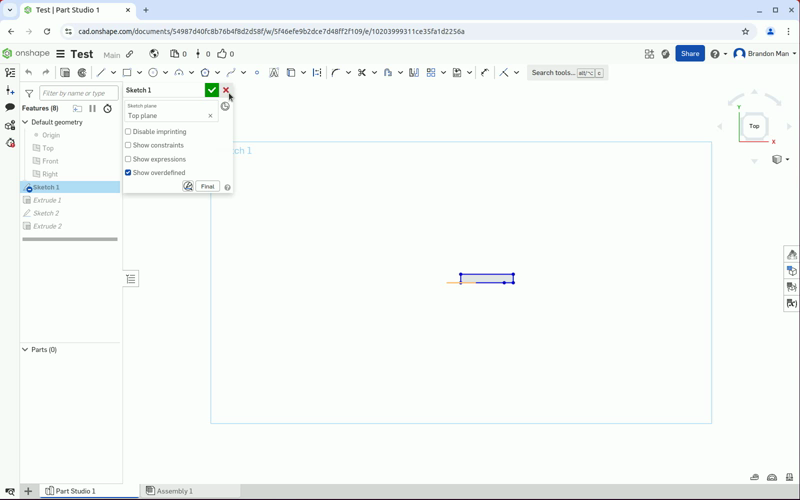
click(229, 92)
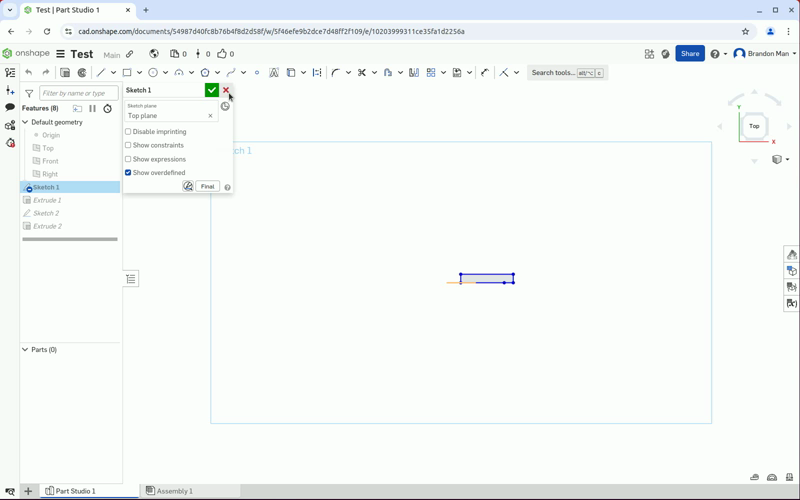
key(shift+s)
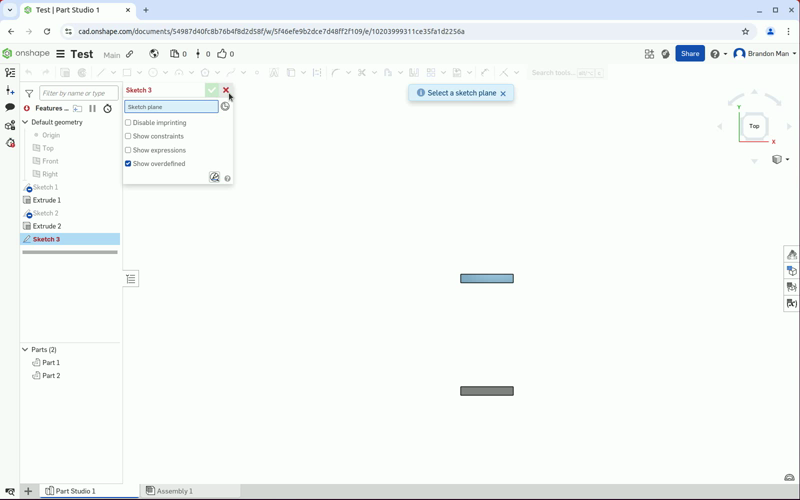
mouse_move(73, 150)
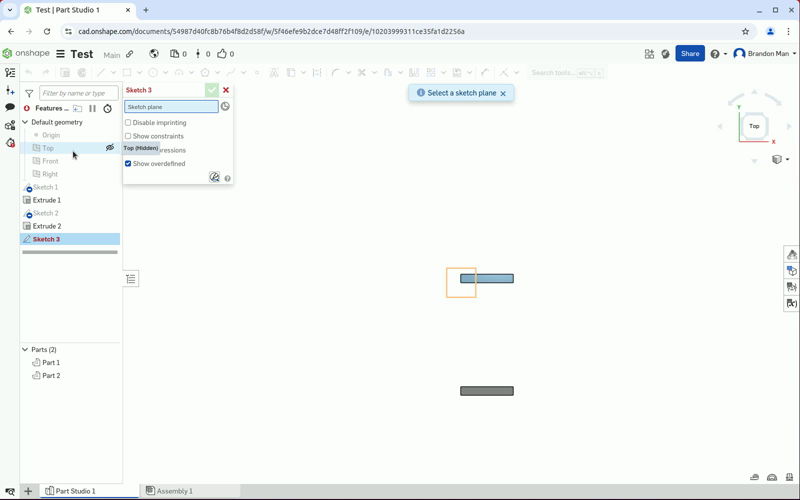
click(73, 150)
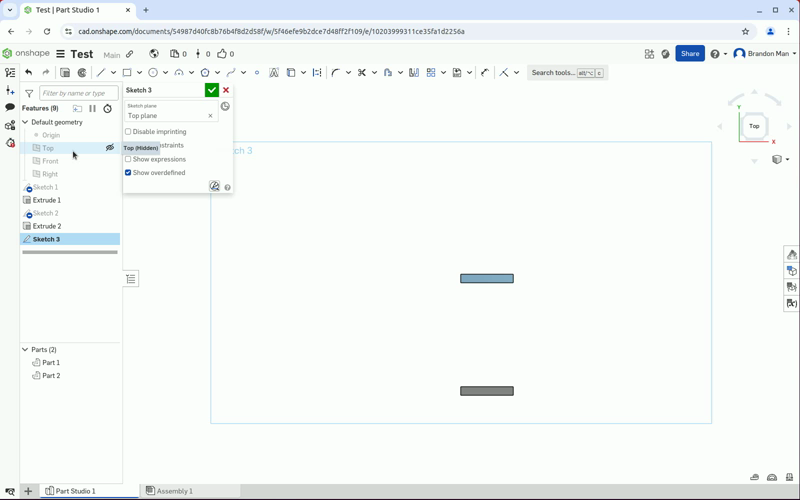
mouse_move(73, 352)
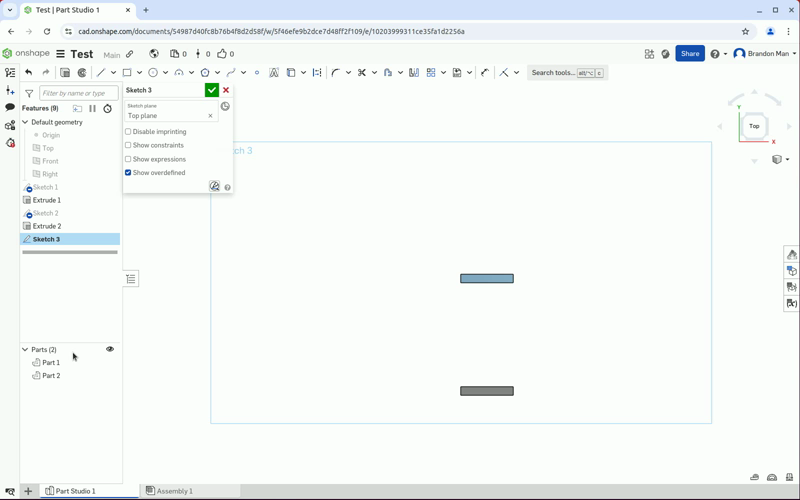
key(y)
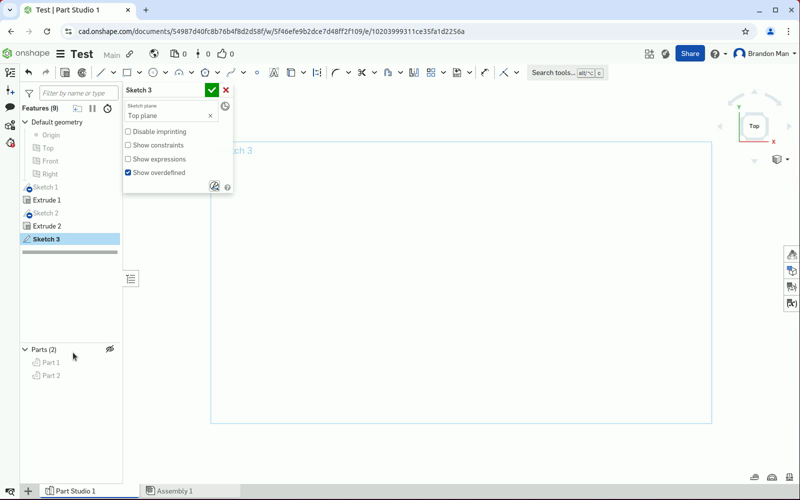
key(l)
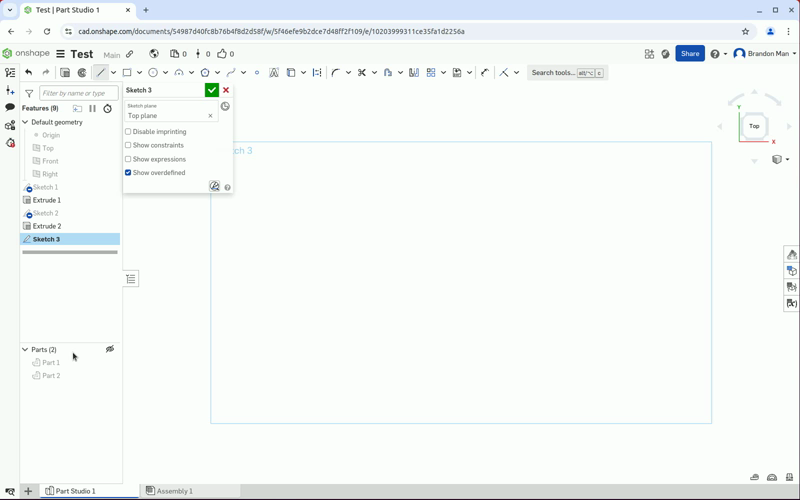
key_down(shift)
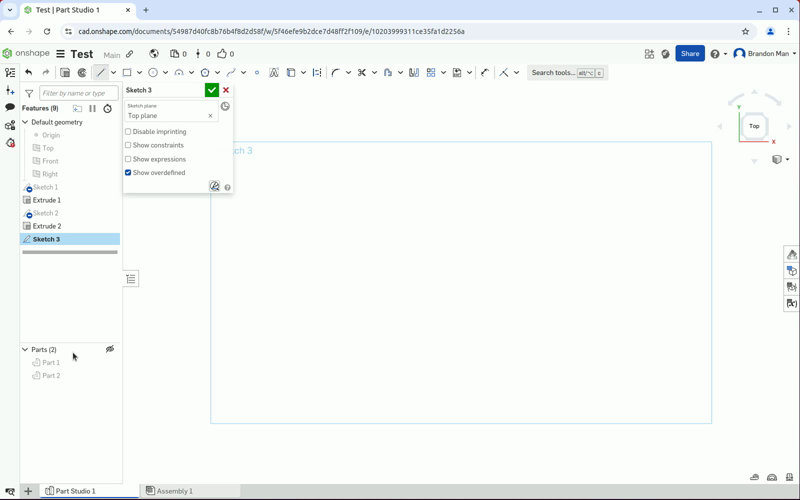
mouse_move(504, 387)
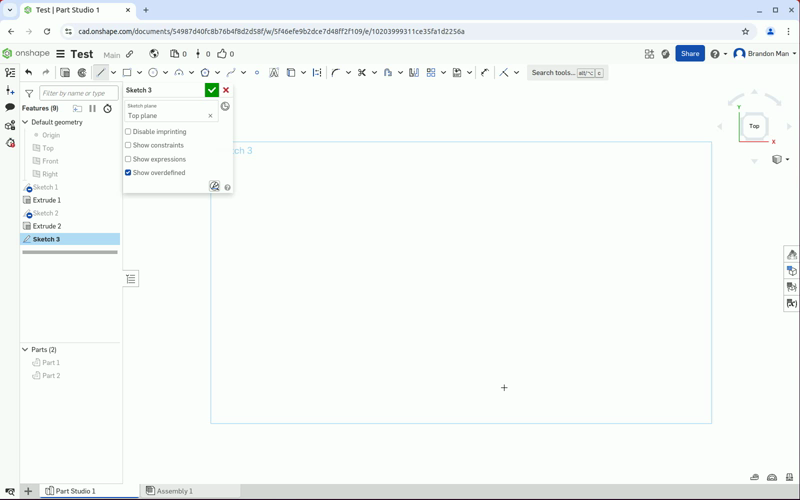
click(504, 387)
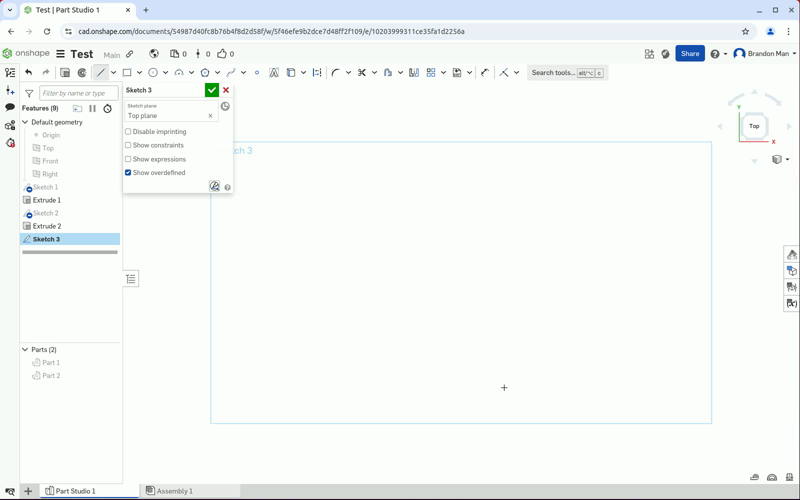
key_up(shift)
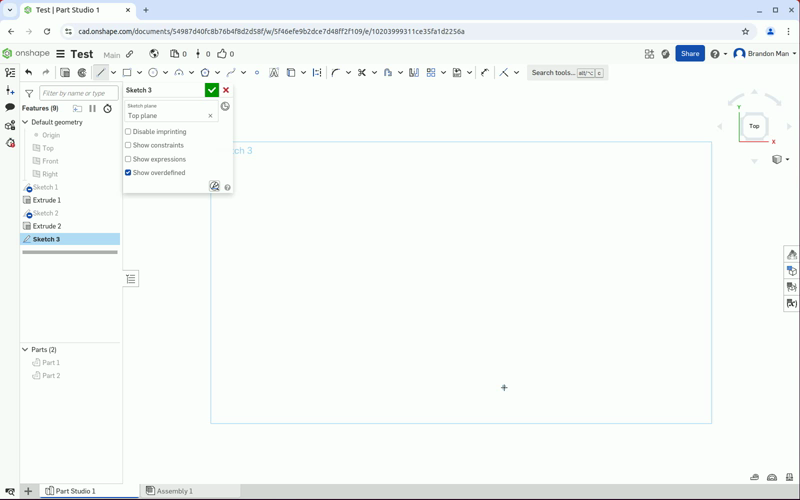
key_down(shift)
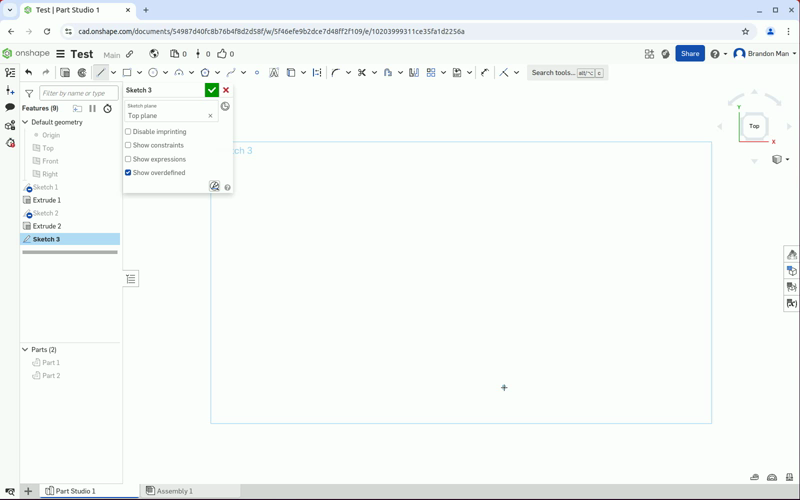
mouse_move(534, 387)
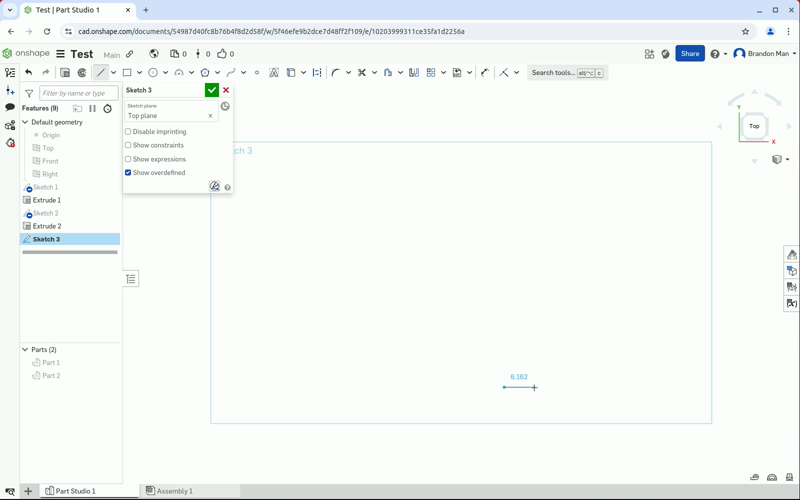
mouse_move(513, 387)
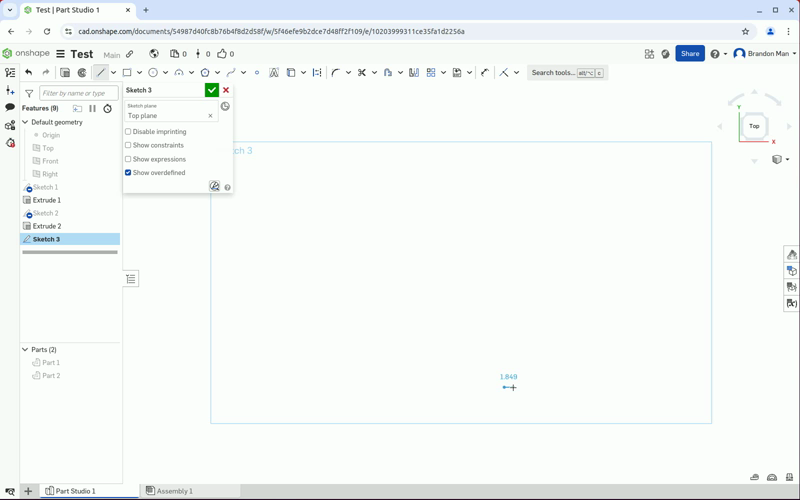
click(513, 387)
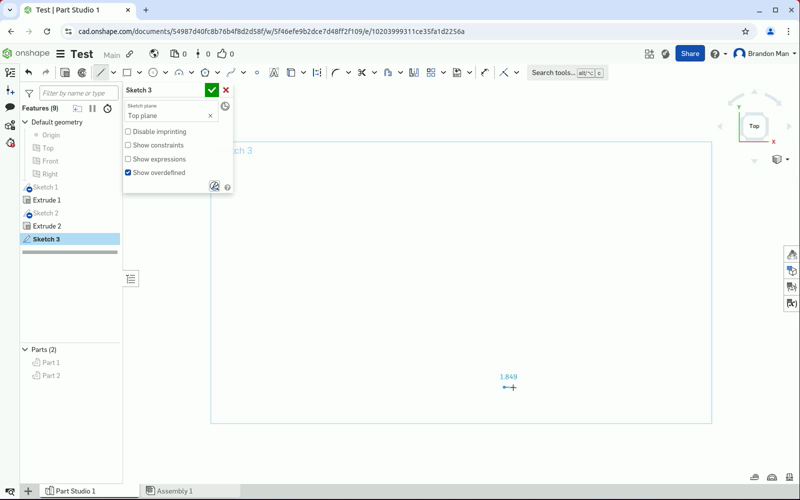
key_up(shift)
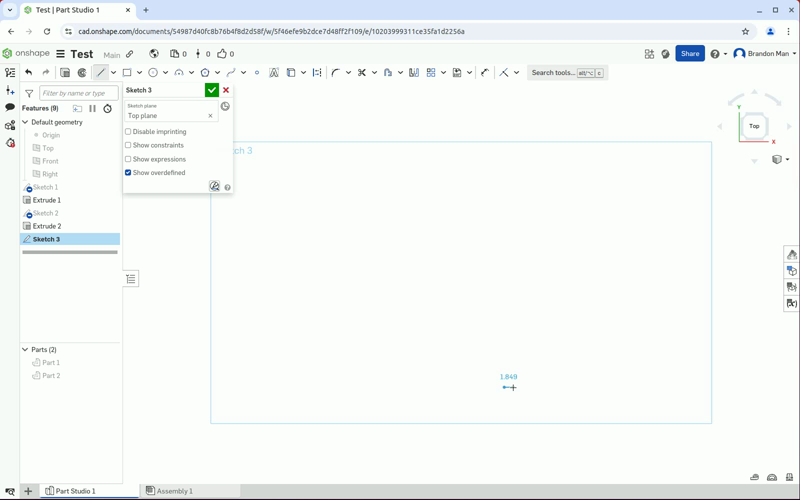
key_down(shift)
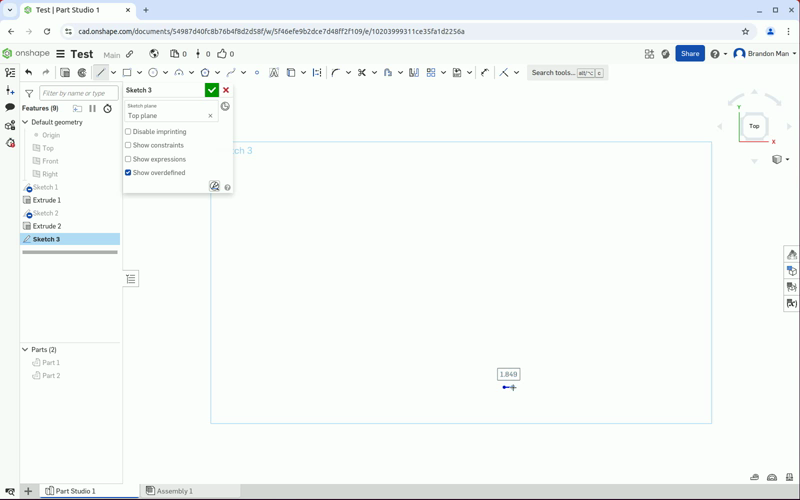
mouse_move(513, 282)
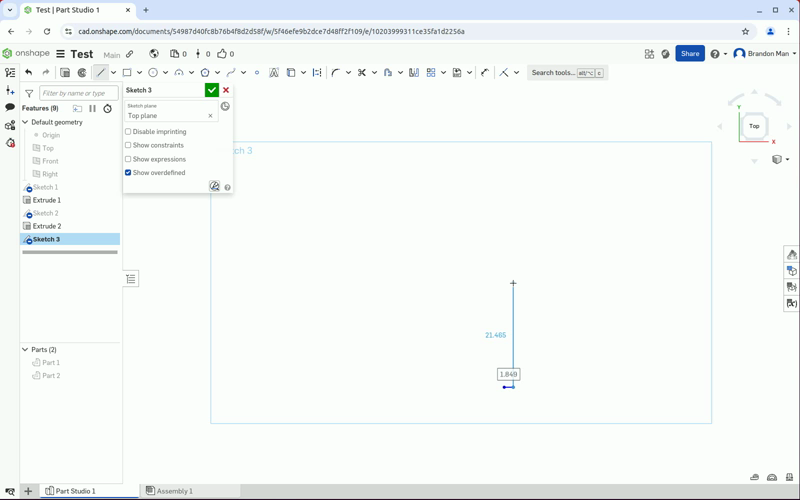
click(513, 282)
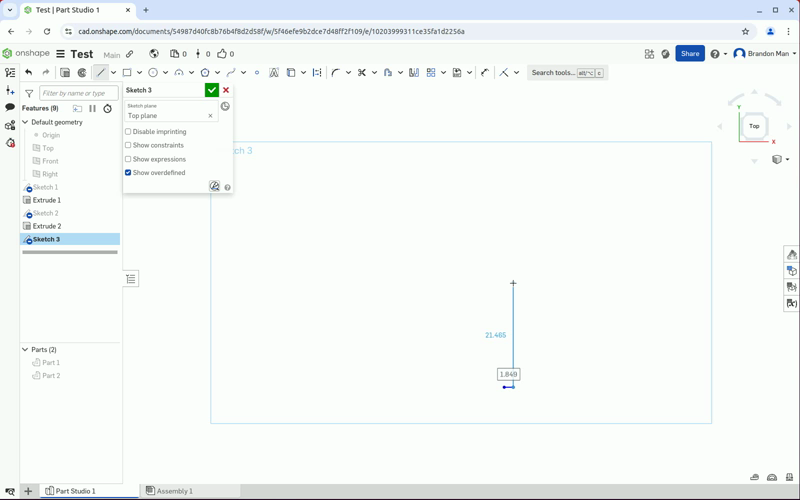
key_up(shift)
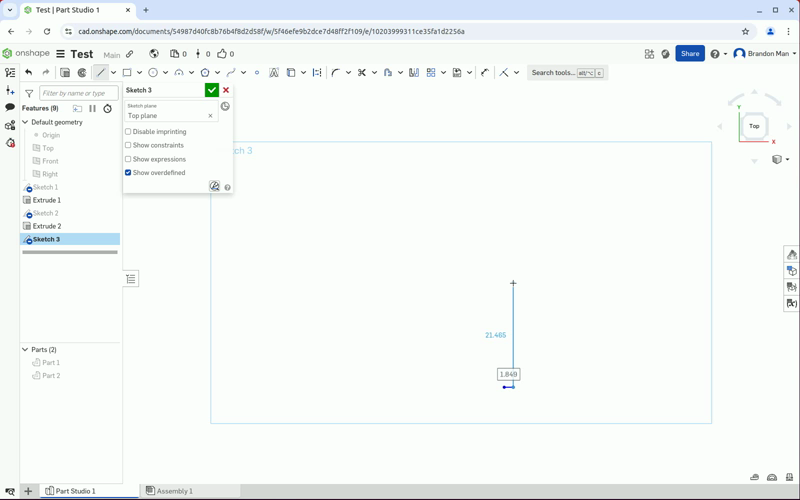
key_down(shift)
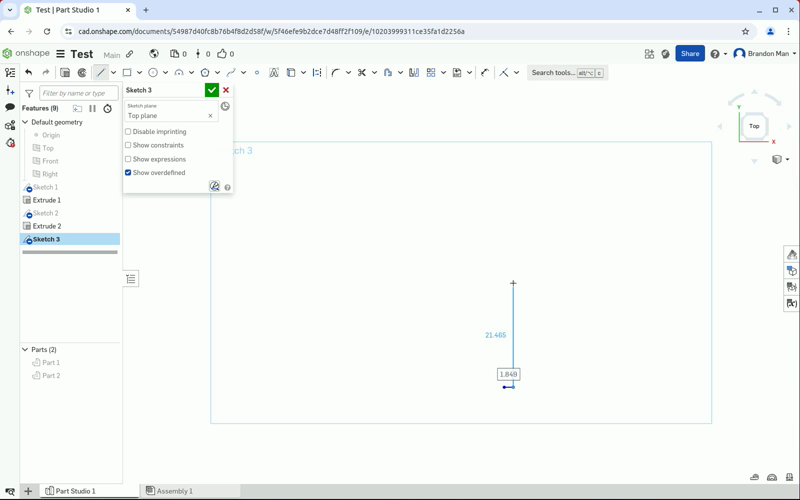
mouse_move(543, 282)
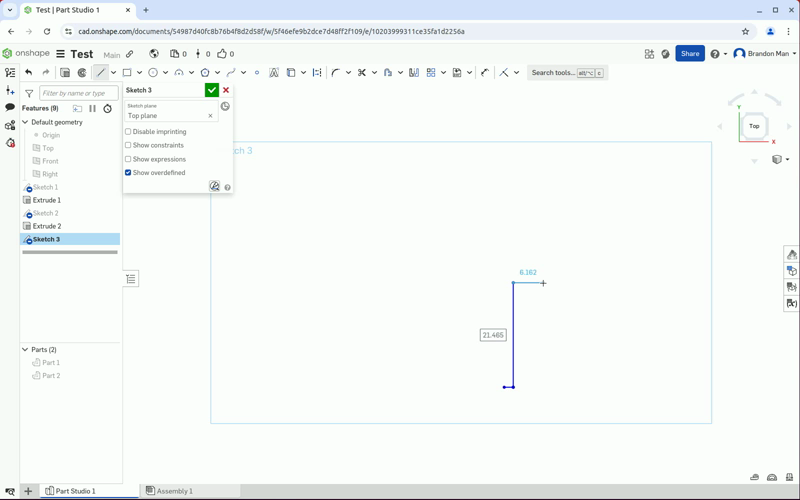
mouse_move(504, 282)
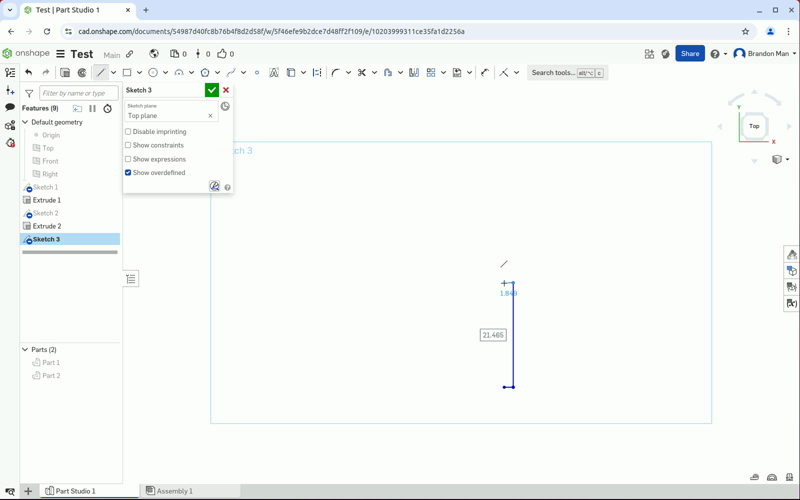
click(504, 282)
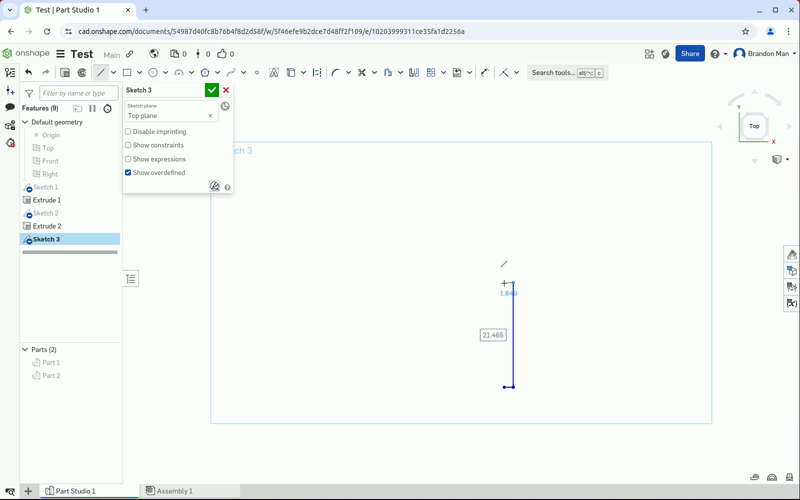
key_up(shift)
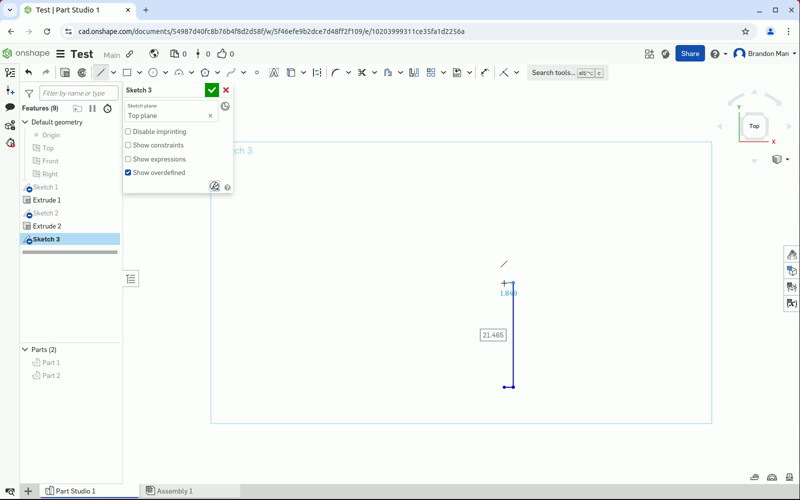
key_down(shift)
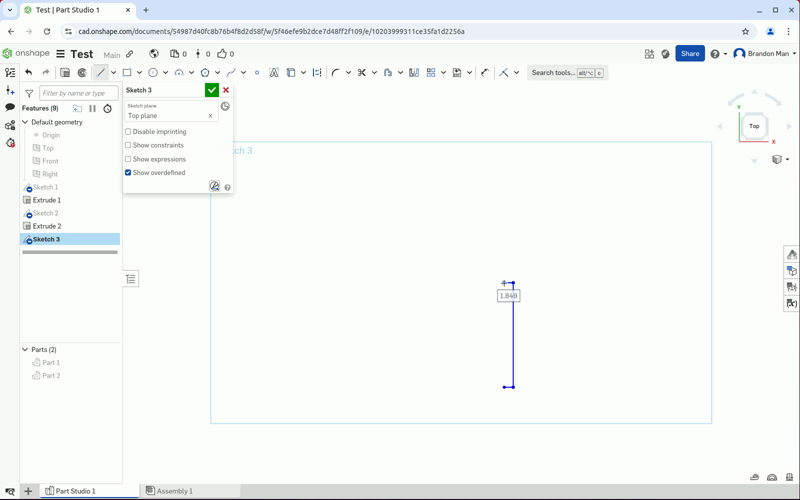
mouse_move(504, 387)
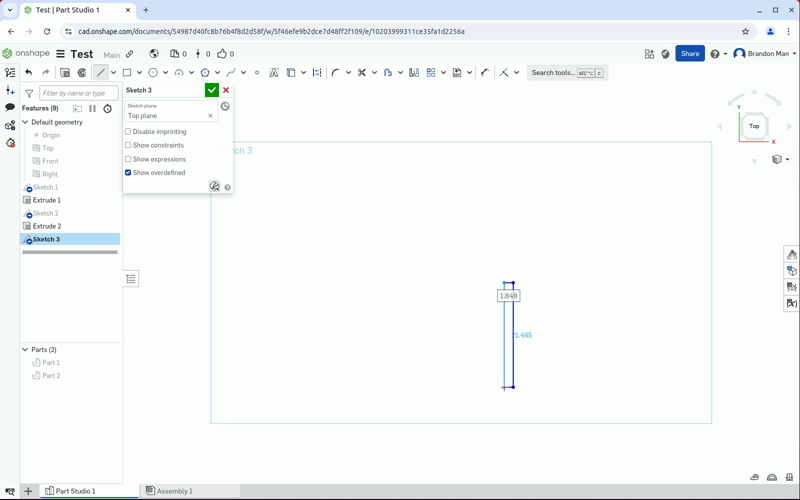
key_up(shift)
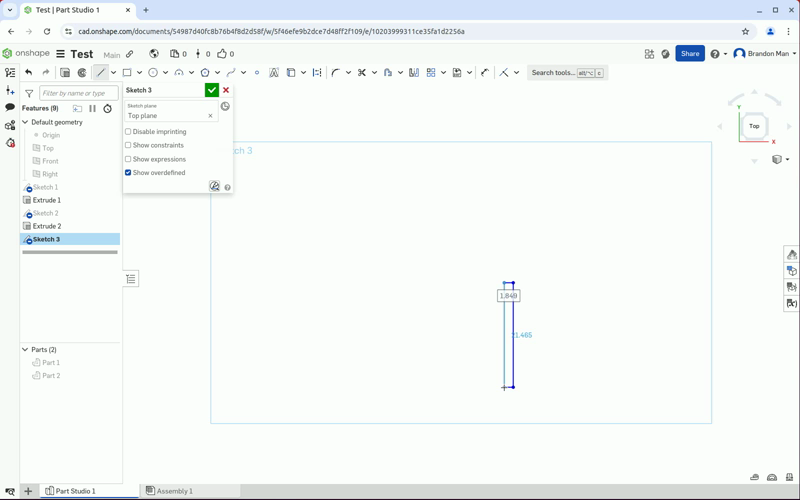
click(504, 387)
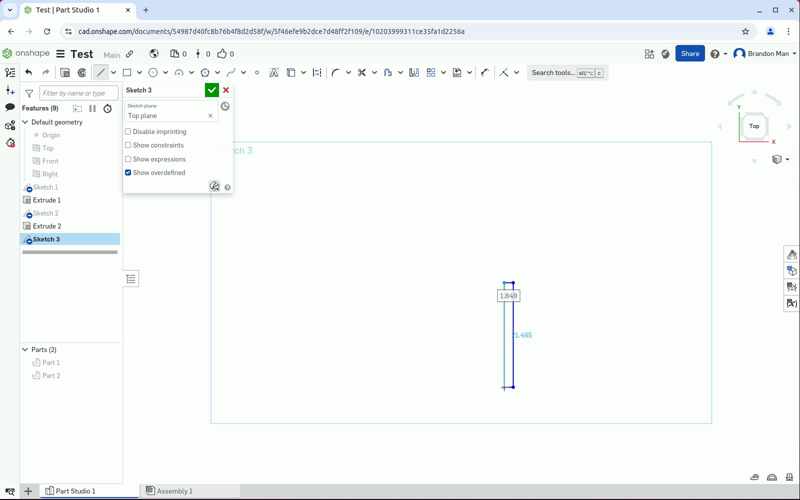
key(esc)
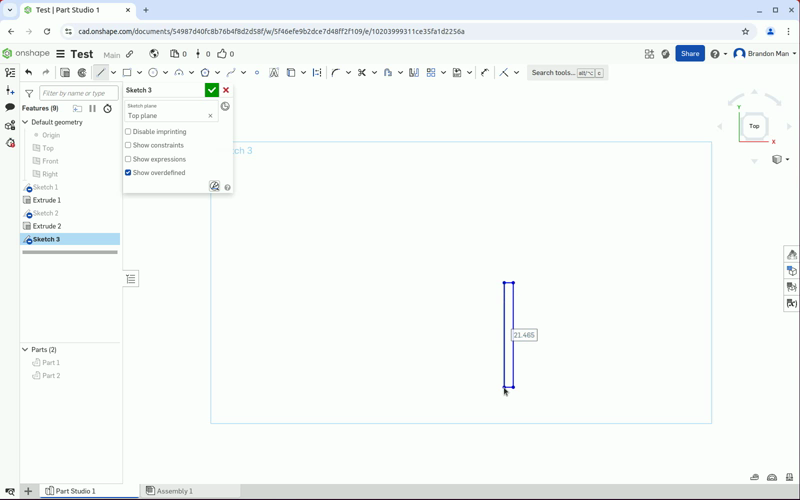
mouse_move(508, 332)
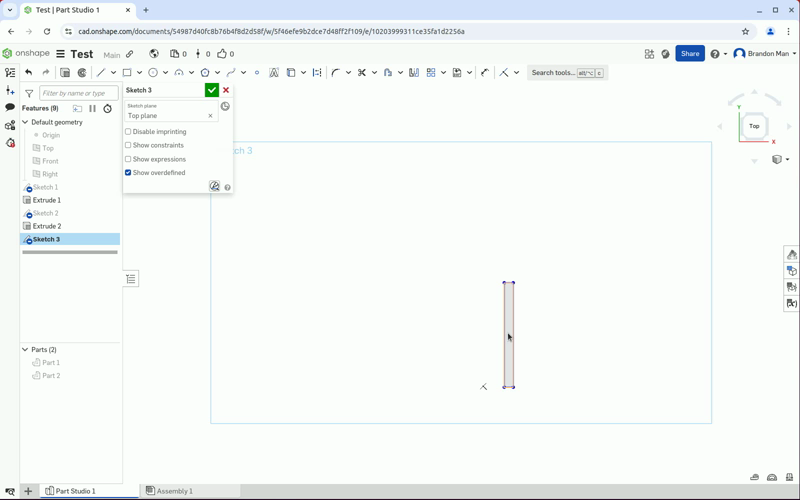
scroll(6)
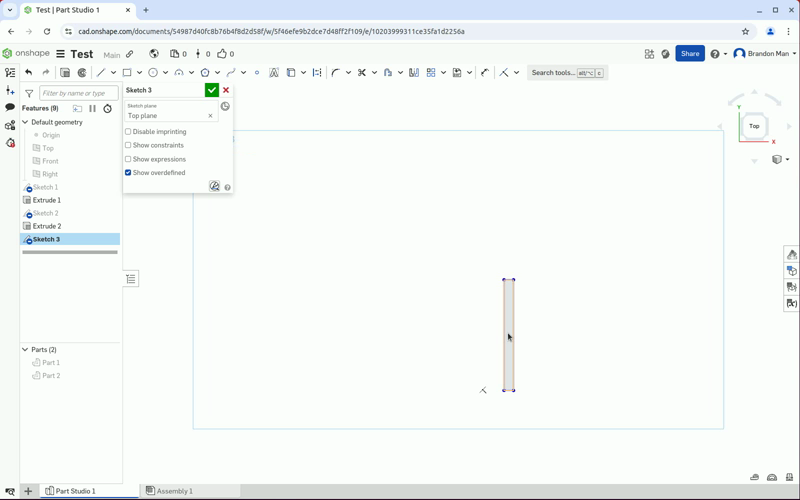
scroll(6)
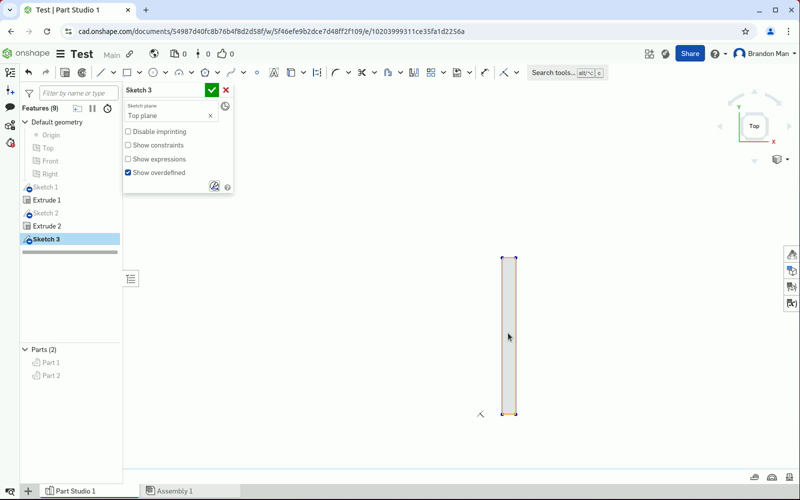
scroll(6)
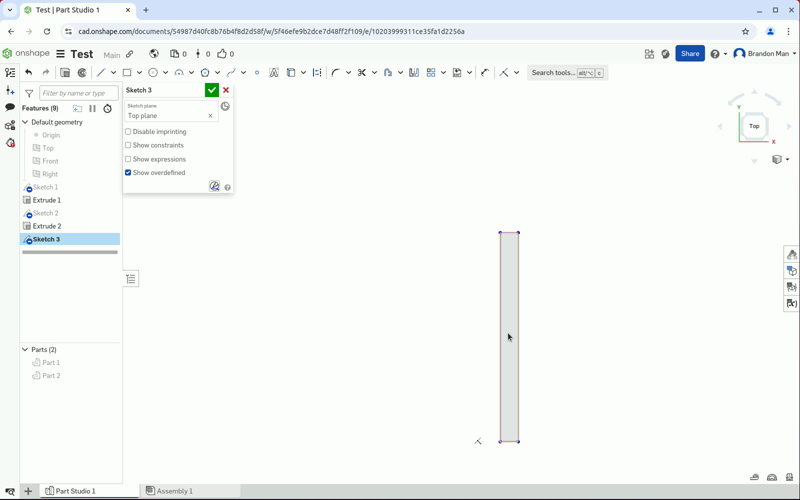
scroll(6)
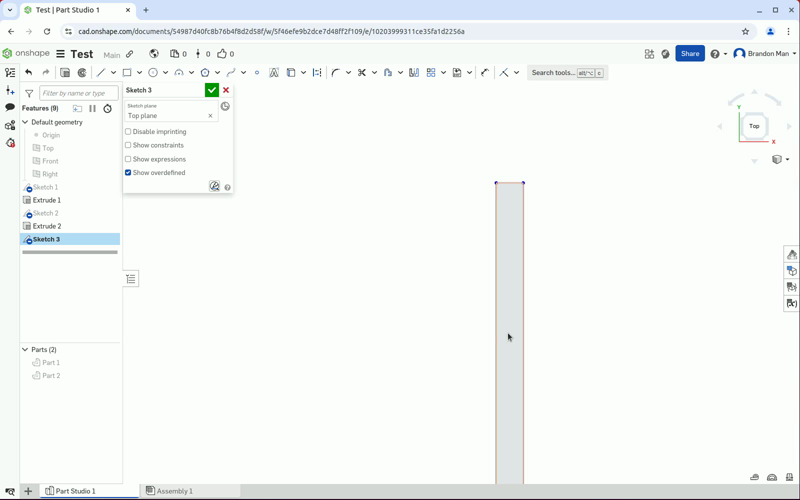
scroll(6)
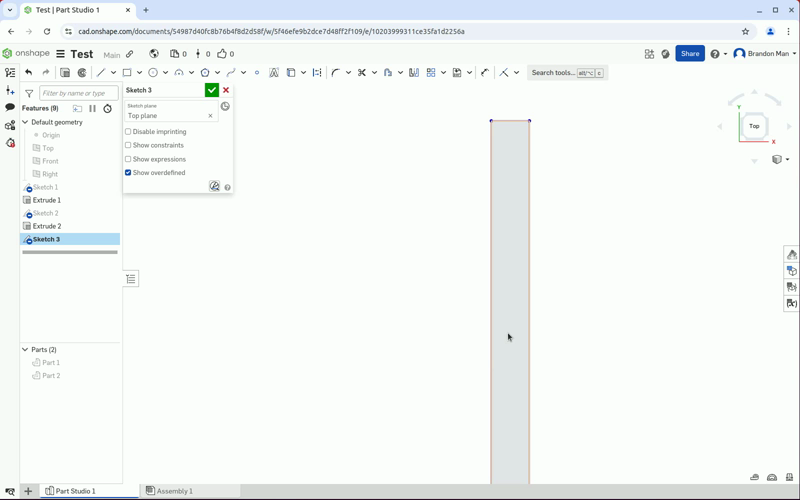
scroll(6)
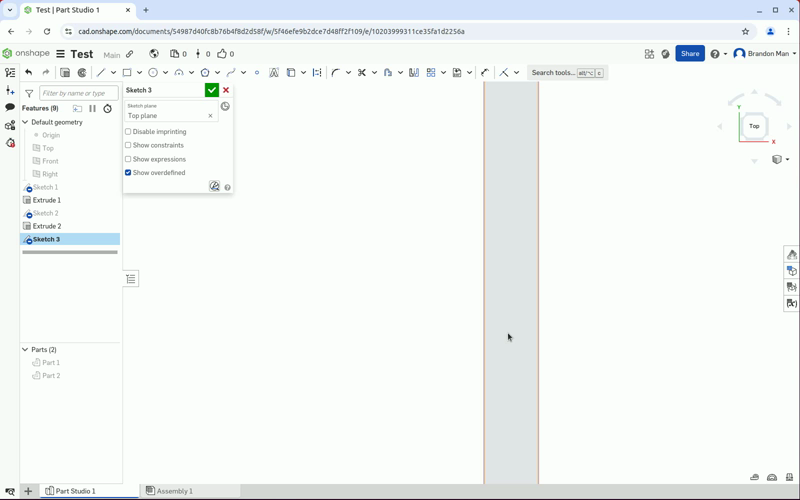
scroll(6)
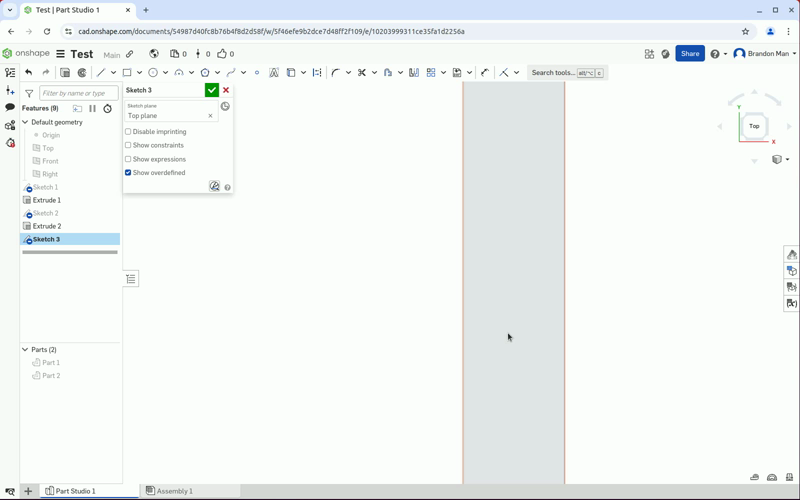
click(508, 332)
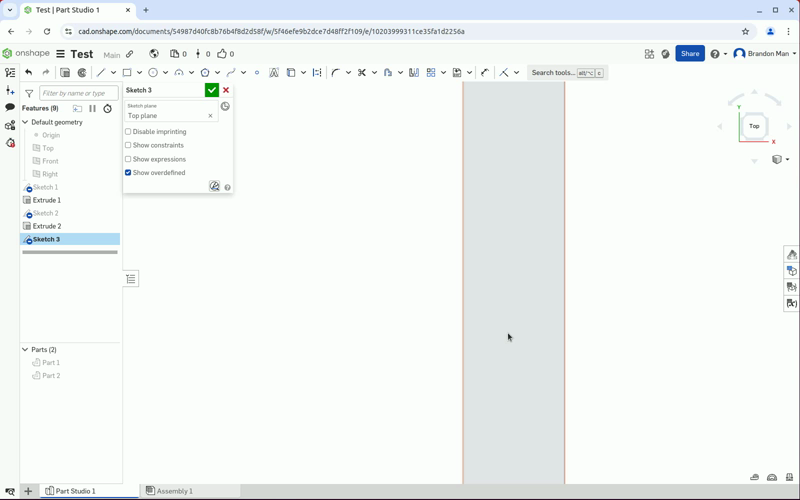
scroll(-6)
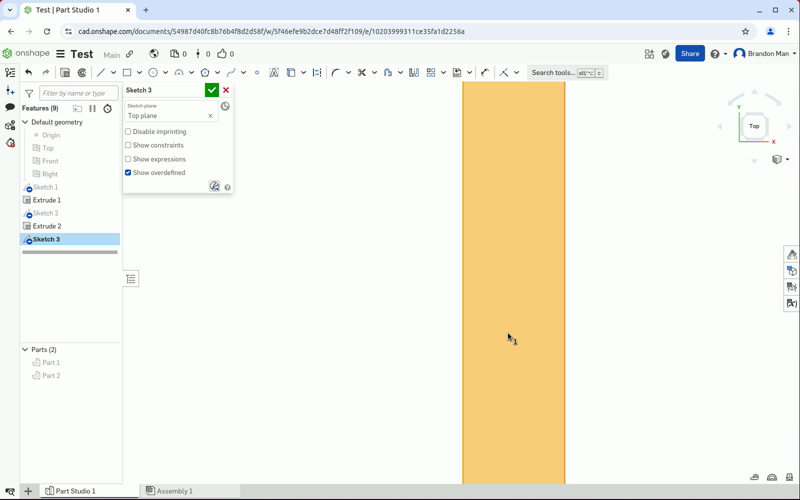
scroll(-6)
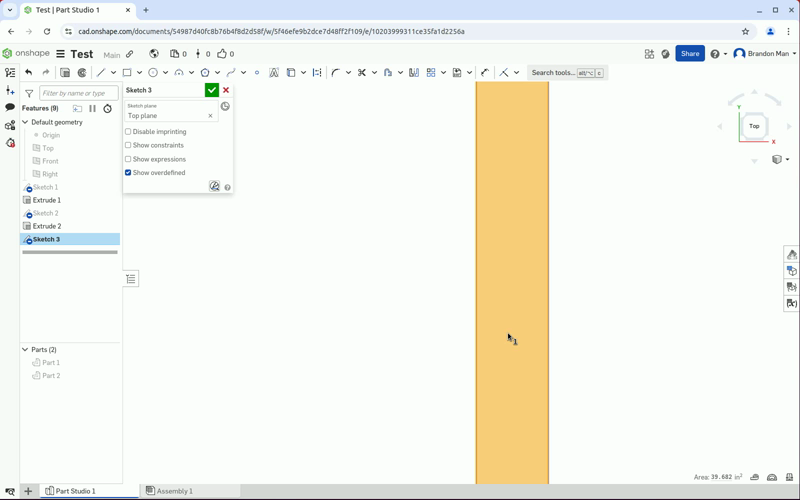
scroll(-6)
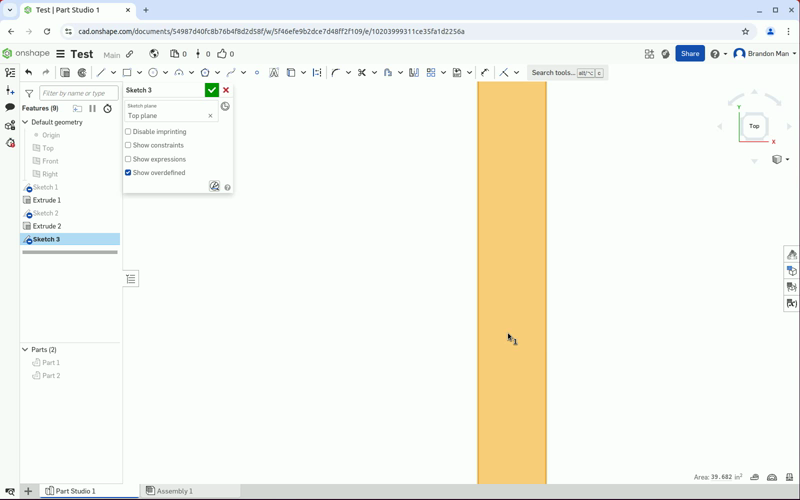
scroll(-6)
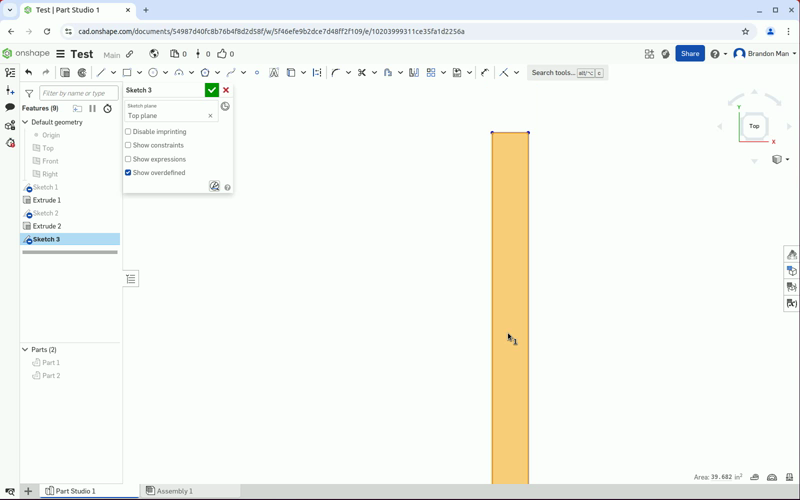
scroll(-6)
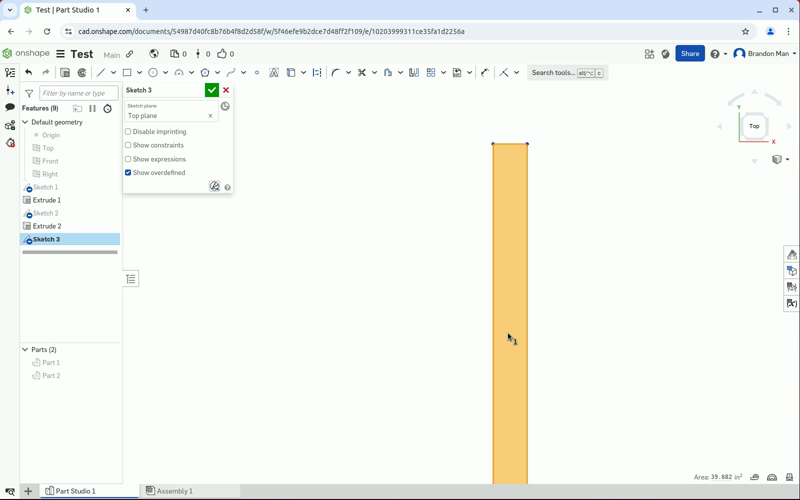
scroll(-6)
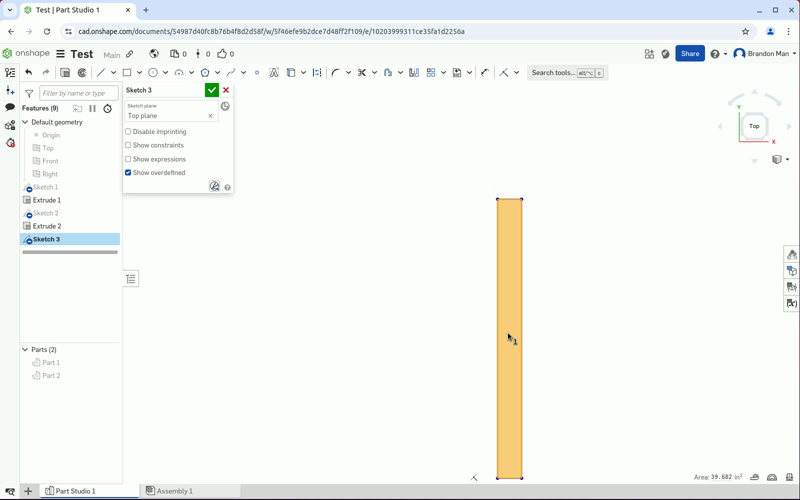
scroll(-6)
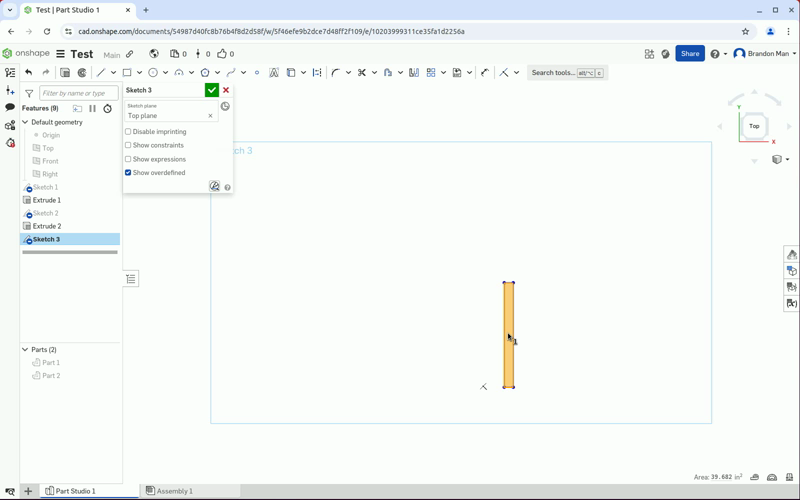
mouse_move(73, 352)
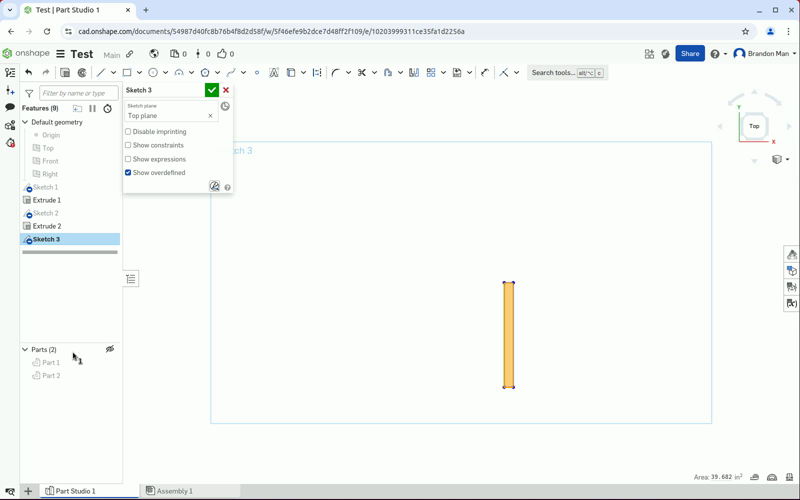
key(shift+y)
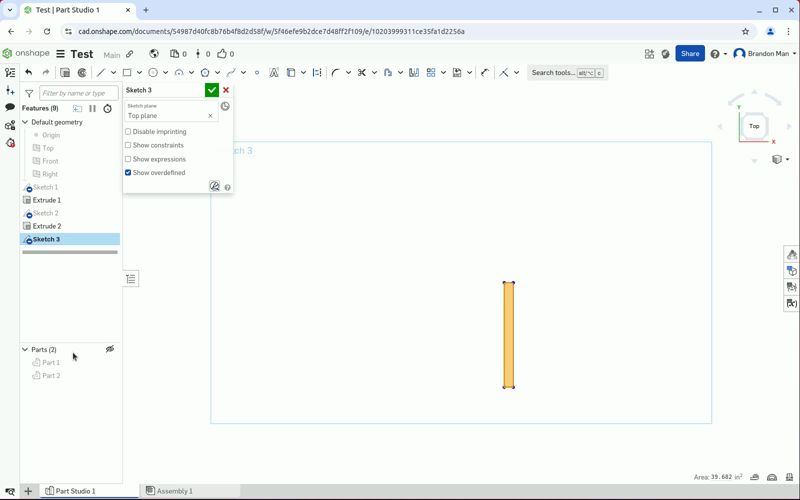
key(shift+e)
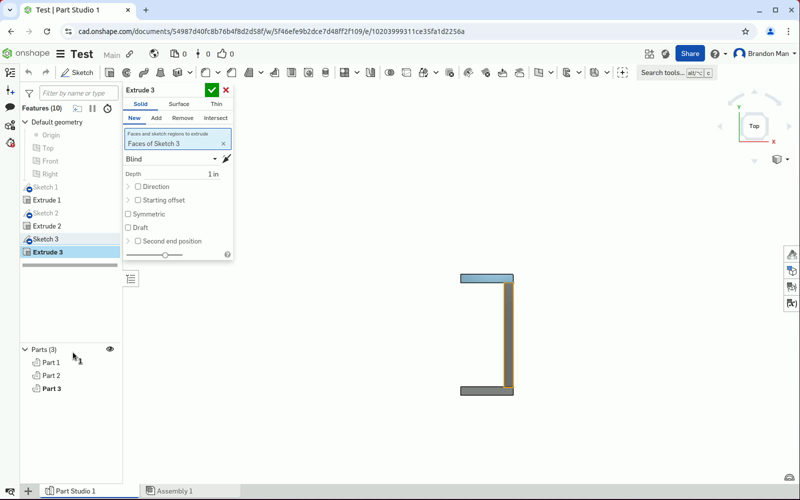
mouse_move(143, 106)
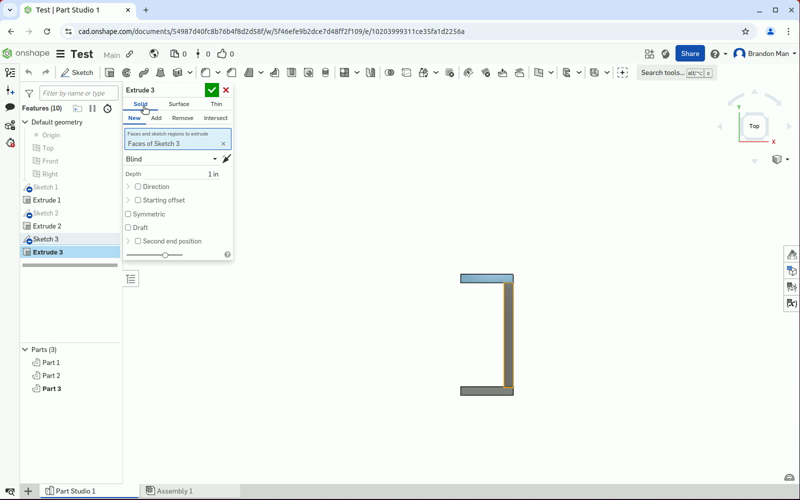
click(143, 106)
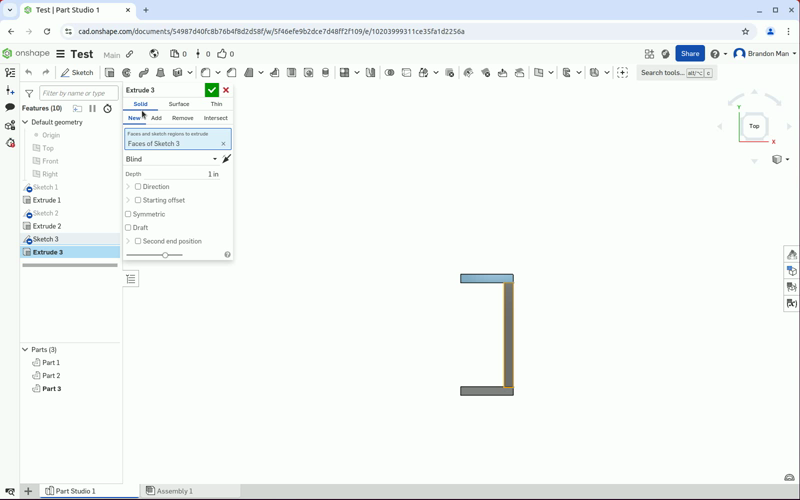
mouse_move(137, 120)
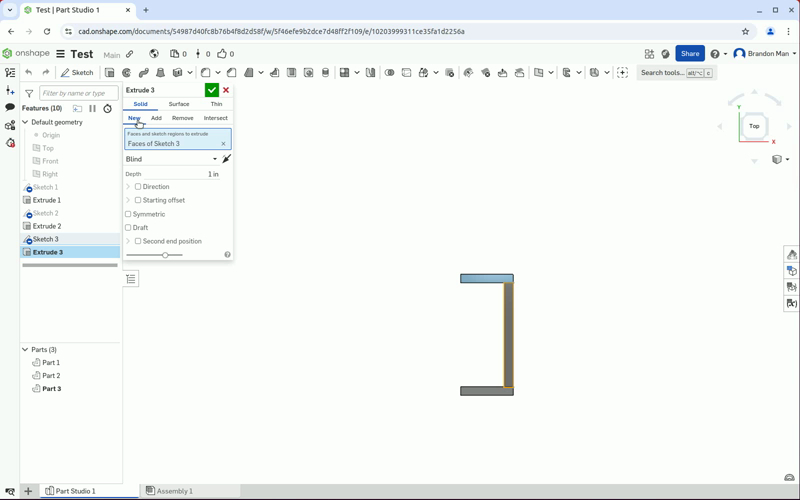
click(137, 120)
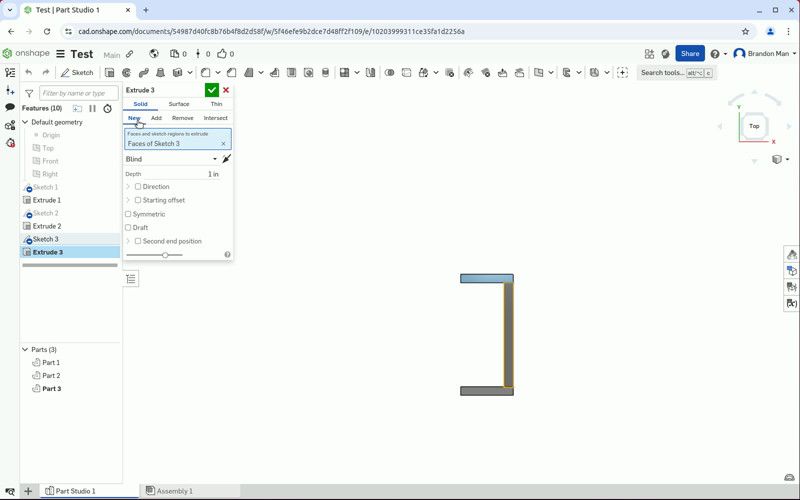
key(tab, 4)
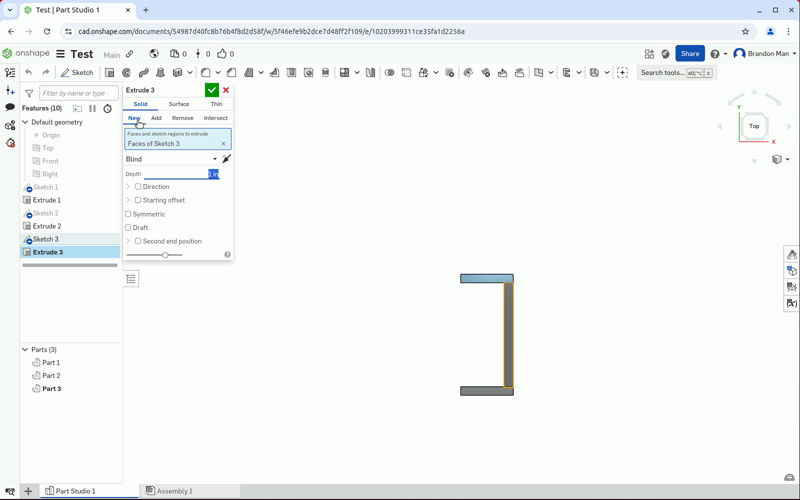
text(7.221)
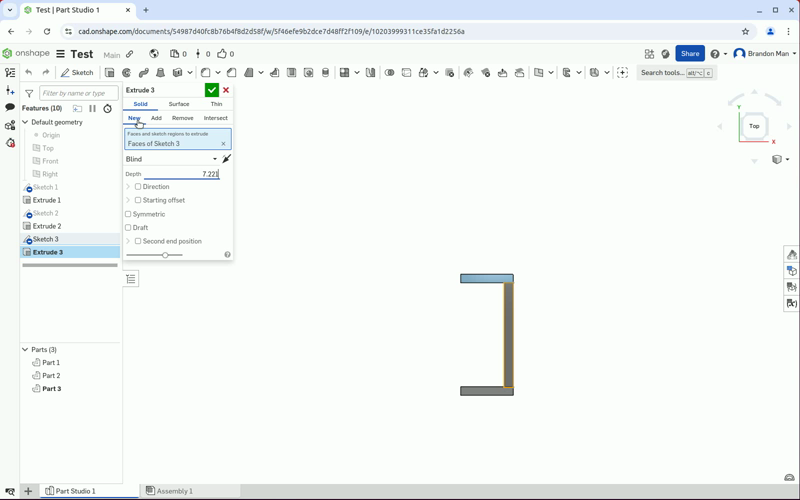
key(enter)
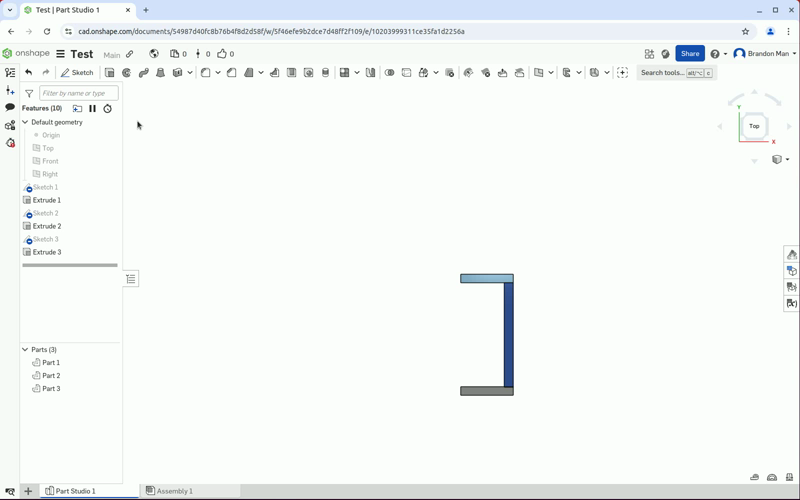
key(shift+h)
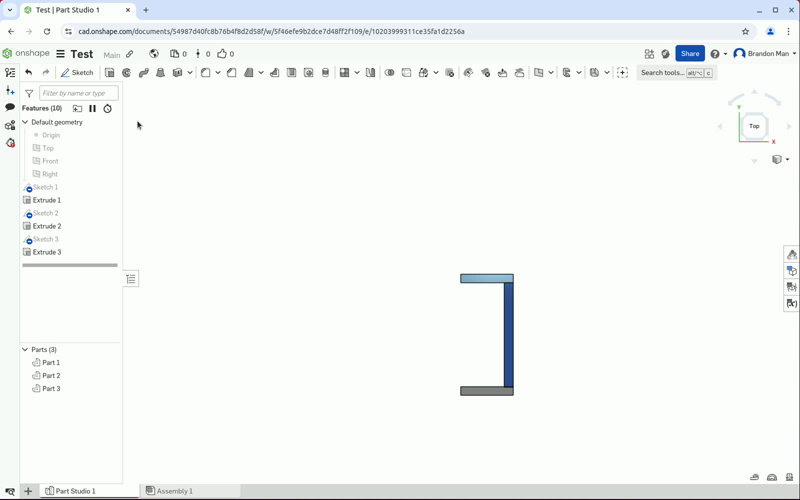
key(shift+h)
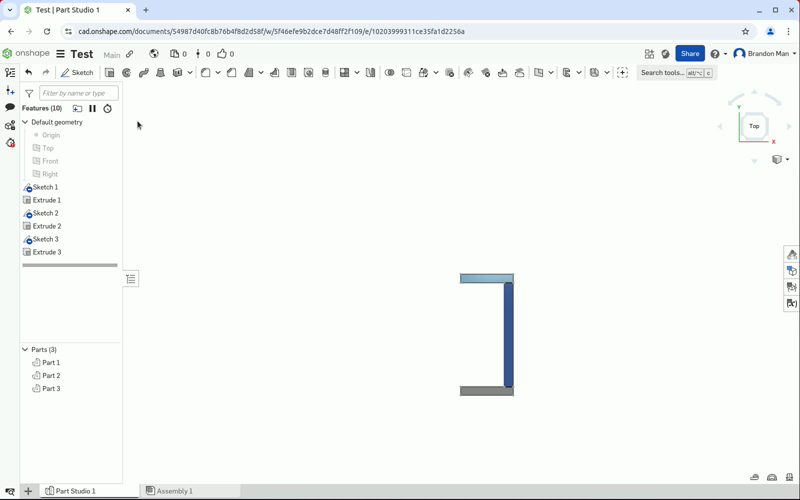
key(shift+7)
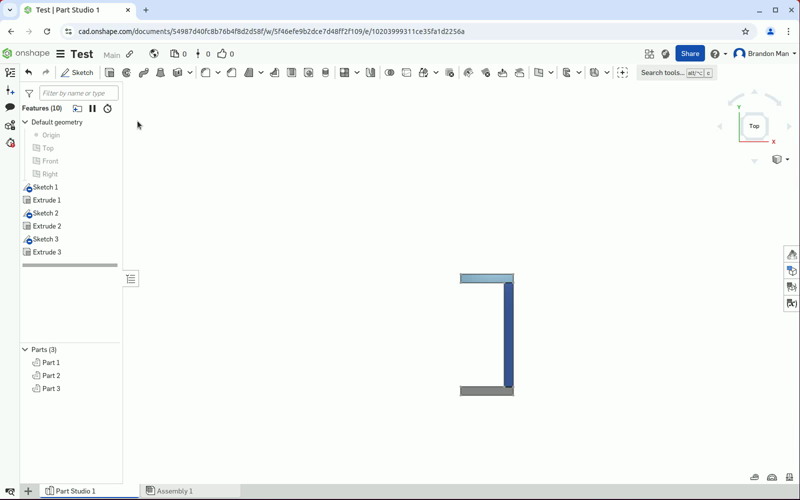
key(up, 3)
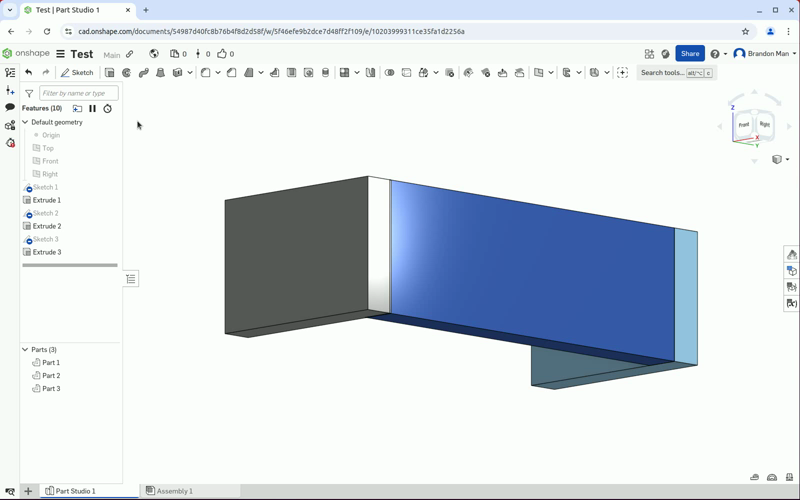
key(left, 3)
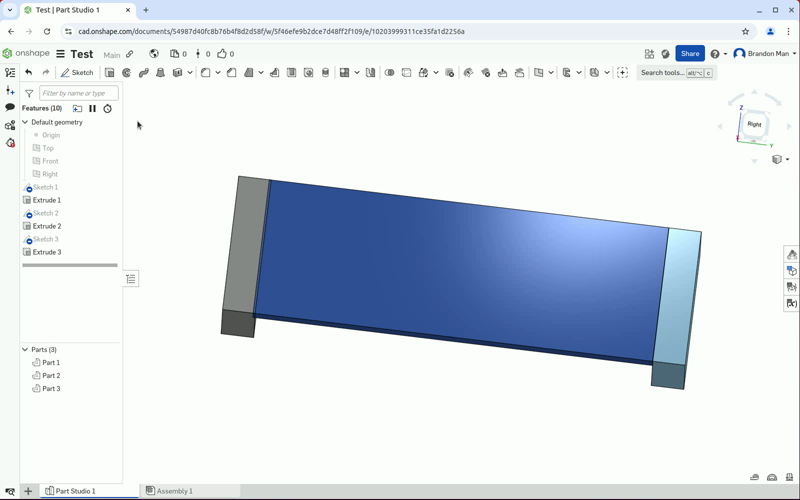
key(right, 3)
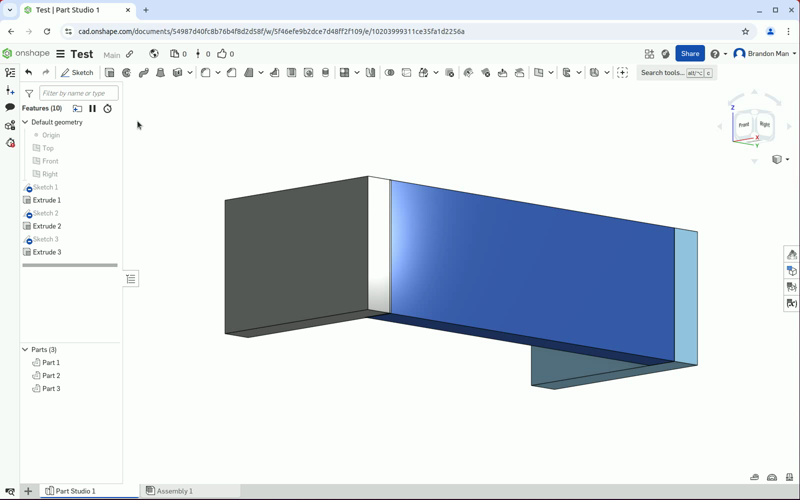
key(down, 3)
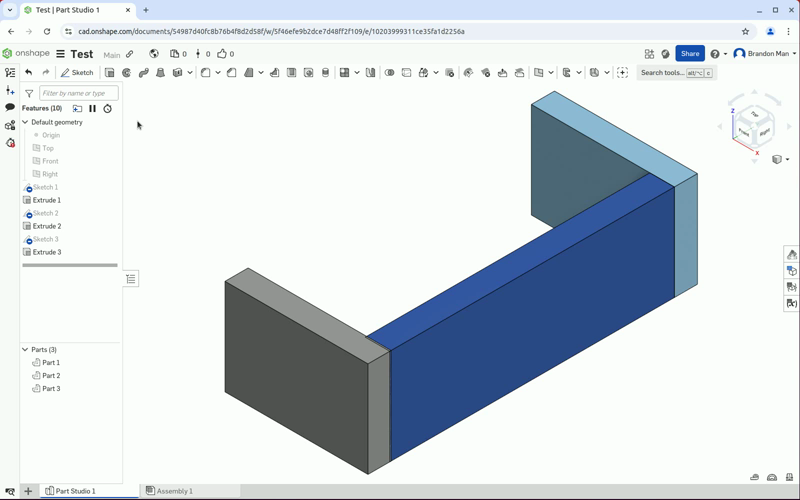
mouse_move(73, 189)
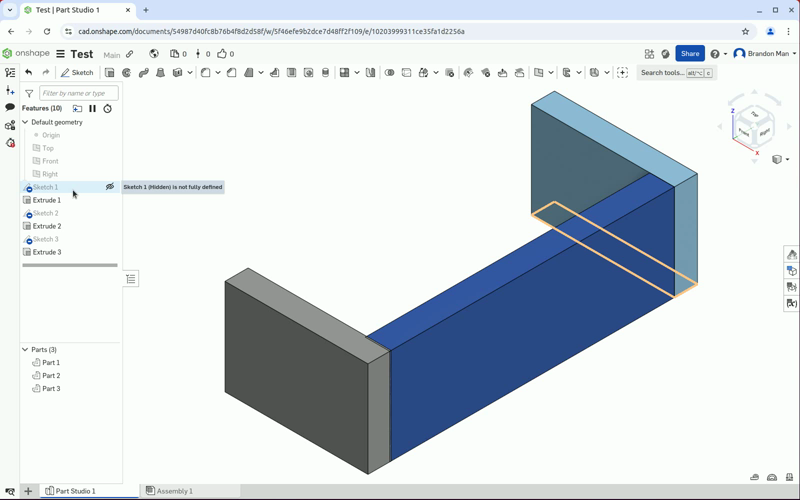
click(73, 189)